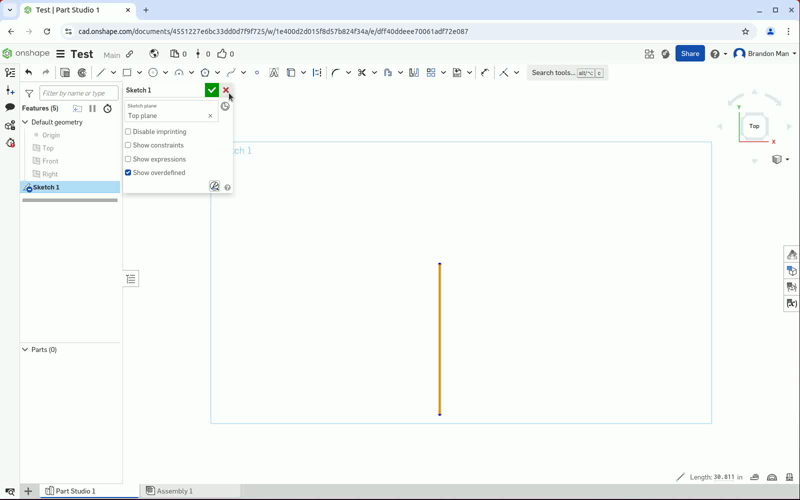
key(shift+h)
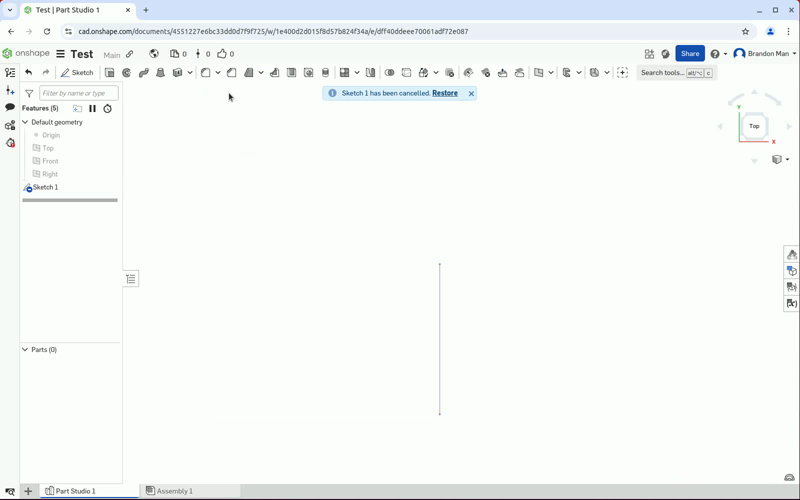
key(shift+s)
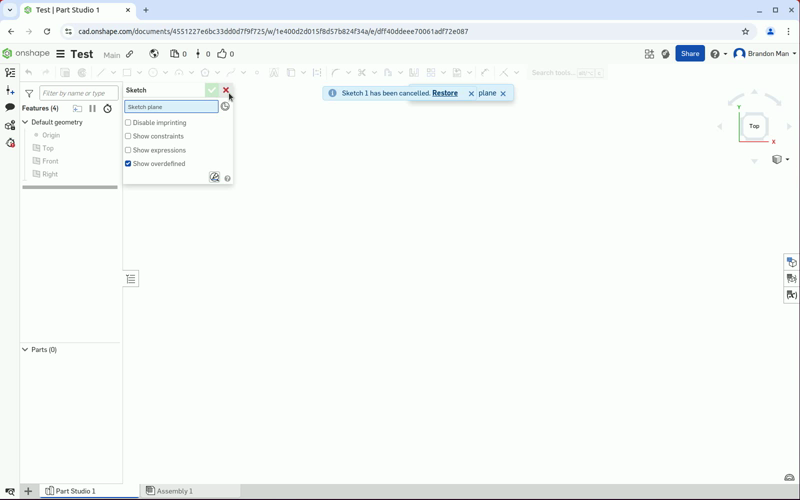
mouse_move(73, 150)
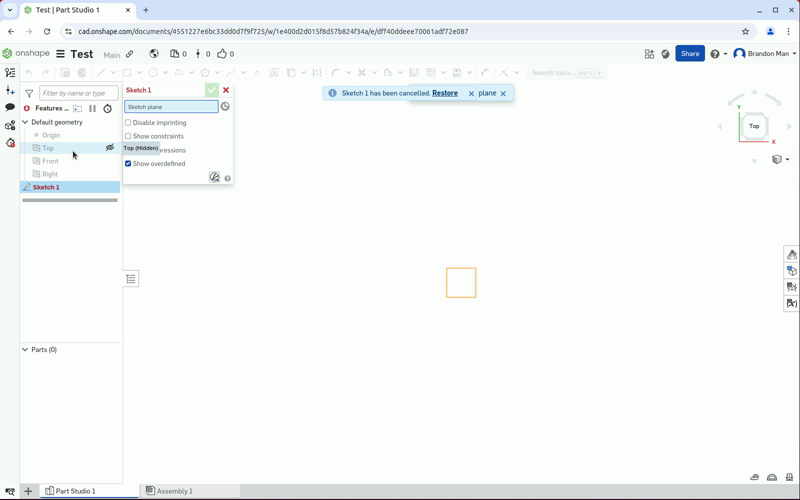
click(73, 150)
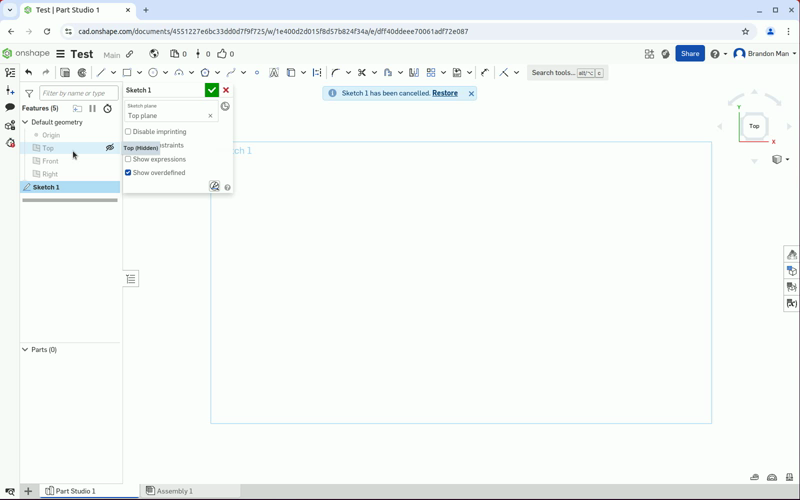
mouse_move(73, 352)
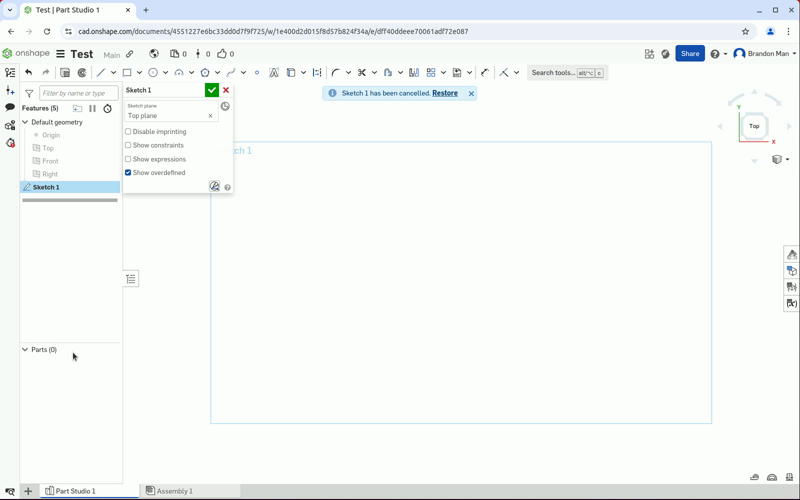
key(y)
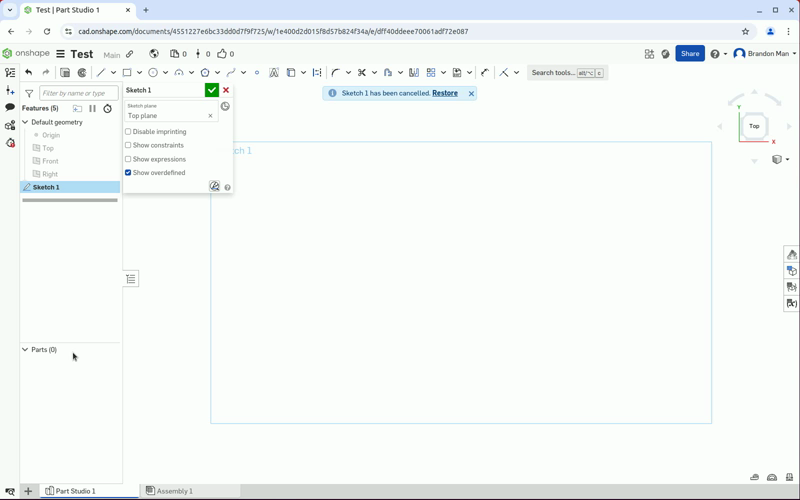
key(l)
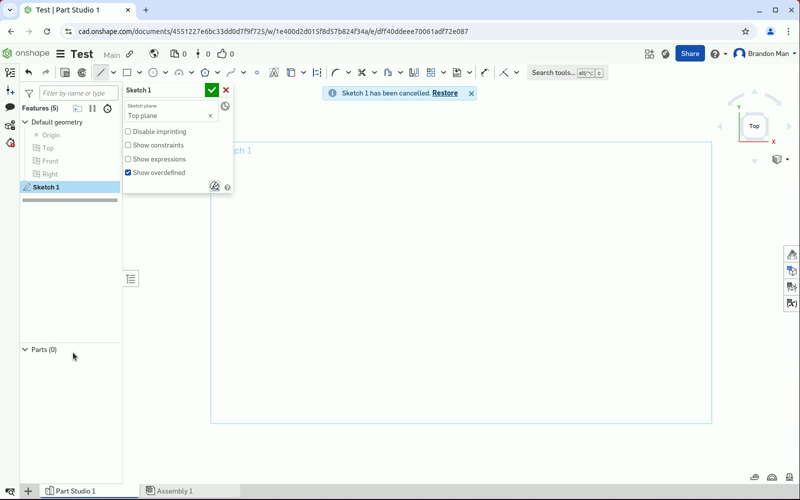
key_down(shift)
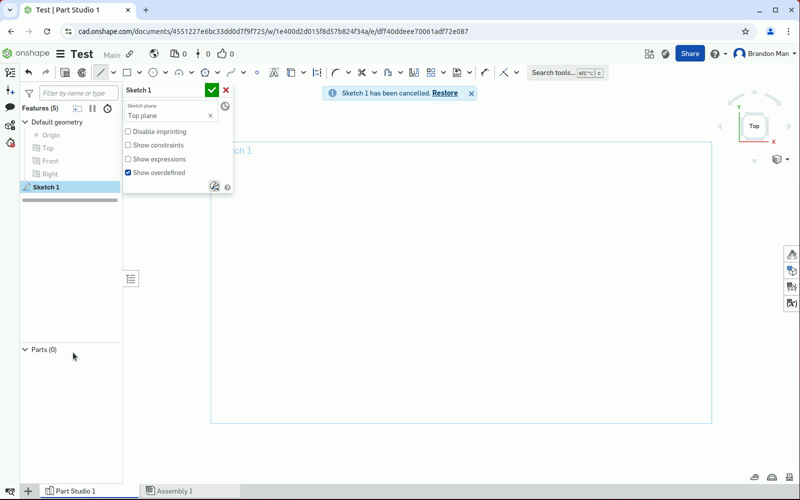
mouse_move(350, 393)
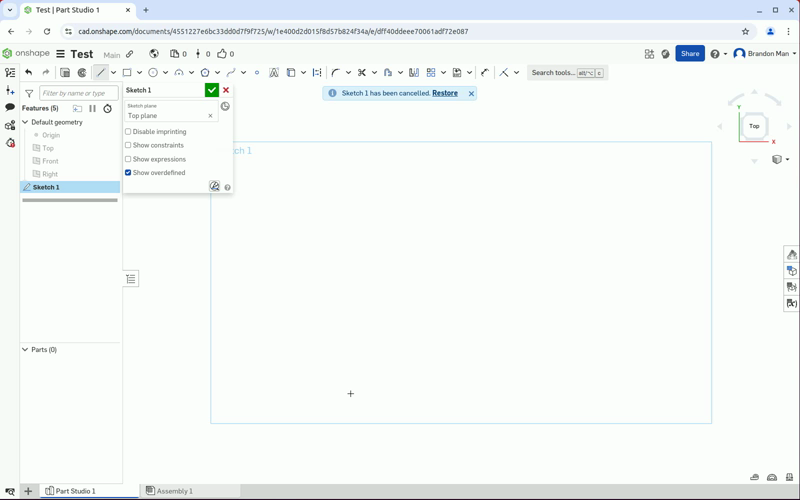
click(350, 393)
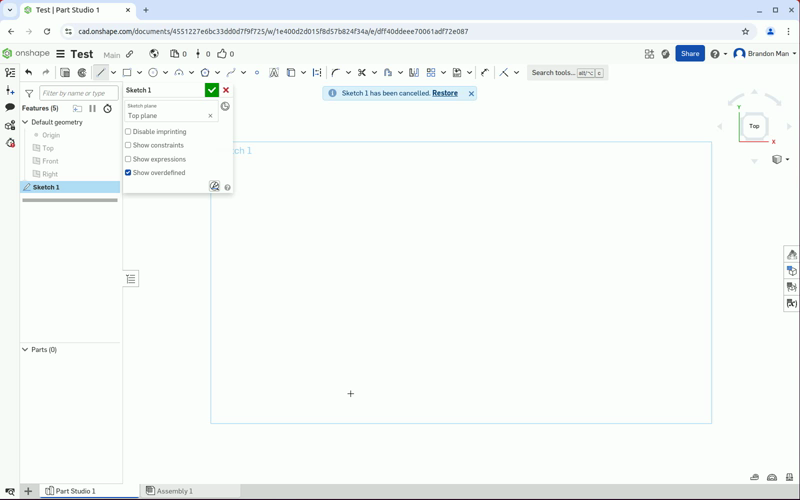
key_up(shift)
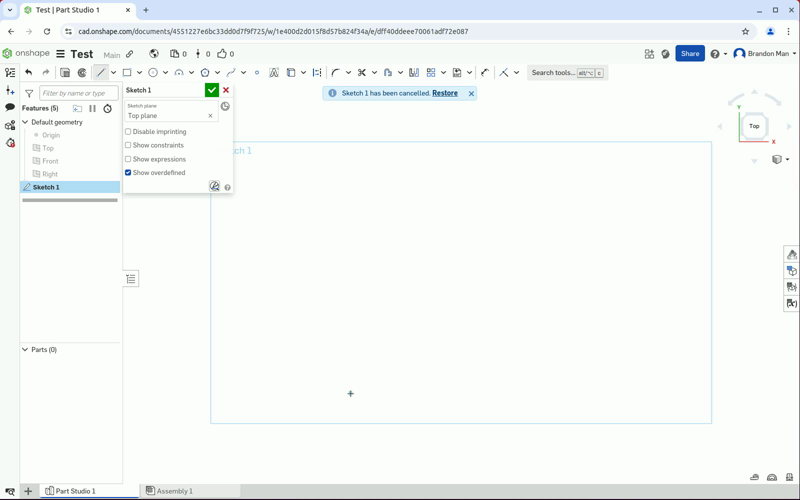
key_down(shift)
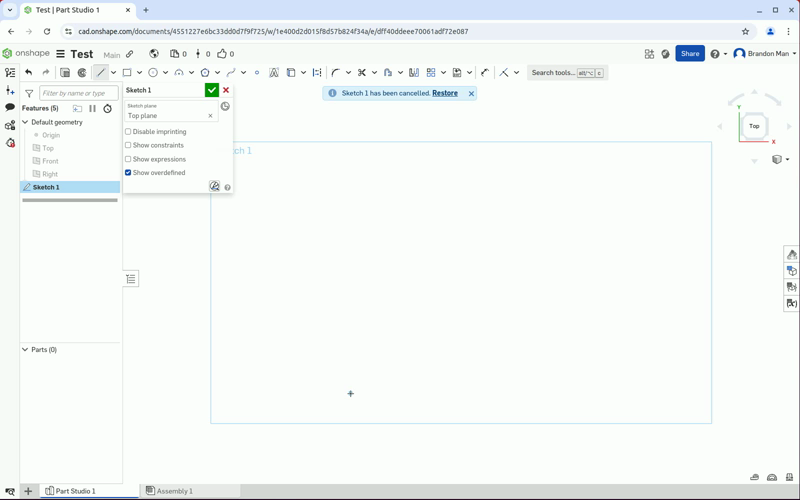
mouse_move(568, 393)
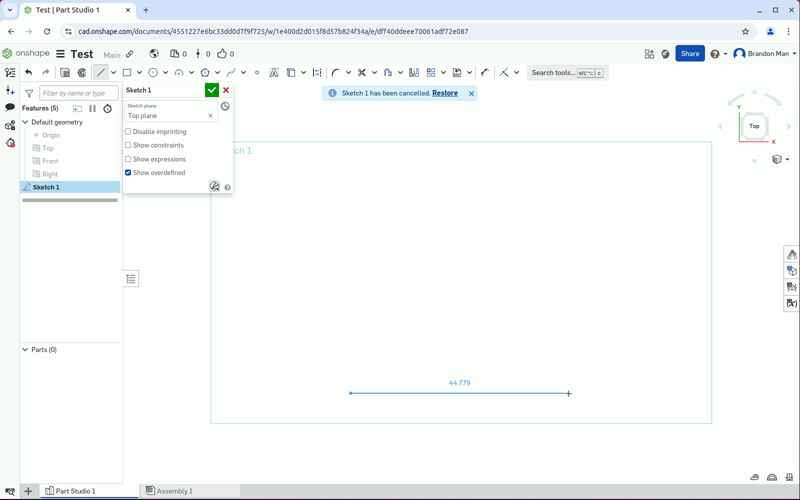
click(568, 393)
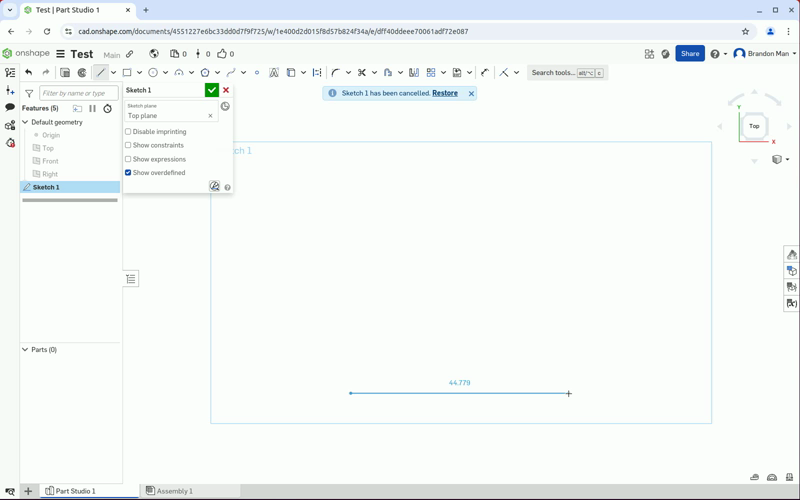
key_up(shift)
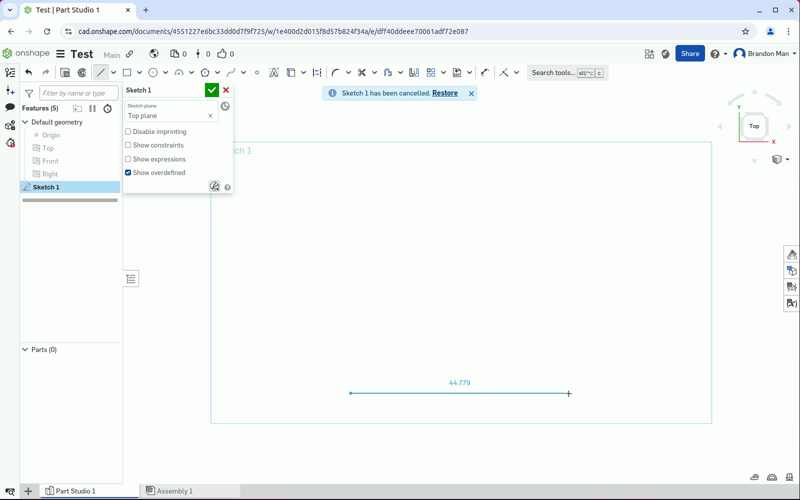
key_down(shift)
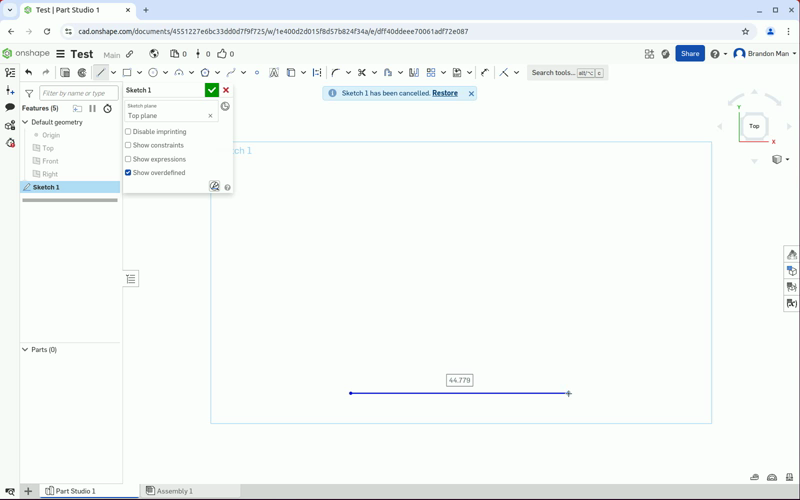
mouse_move(568, 174)
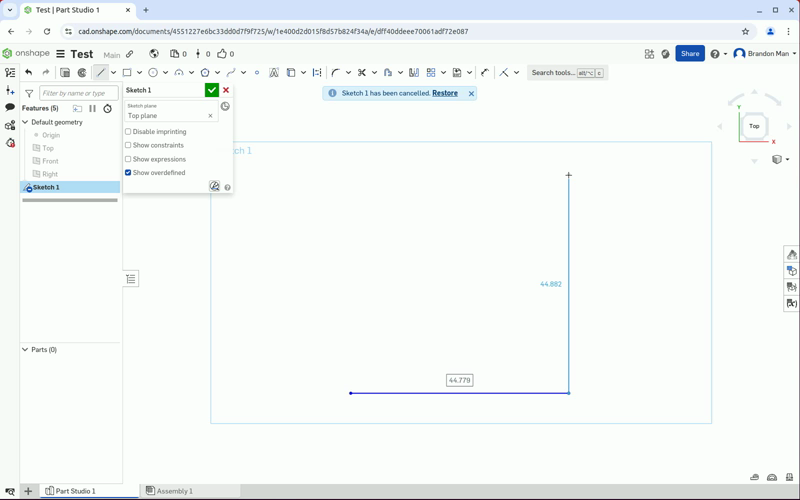
click(568, 174)
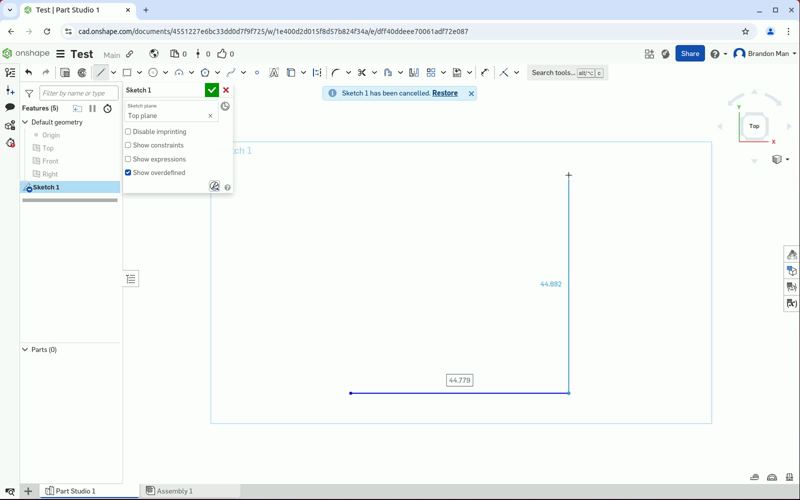
key_up(shift)
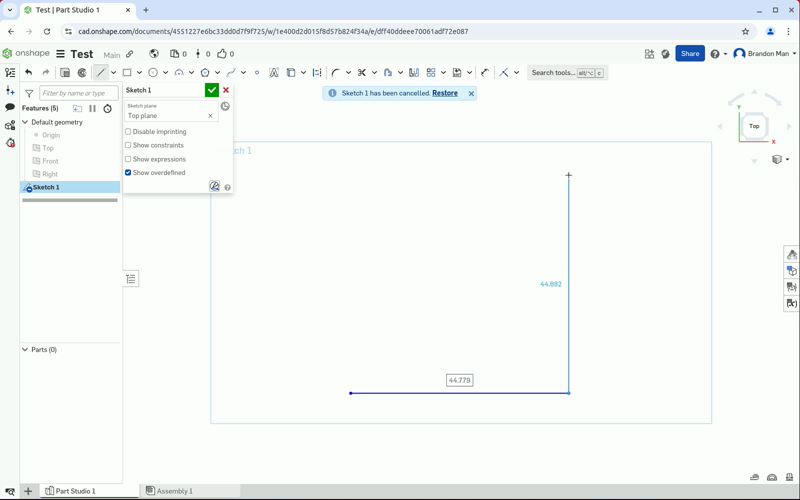
key_down(shift)
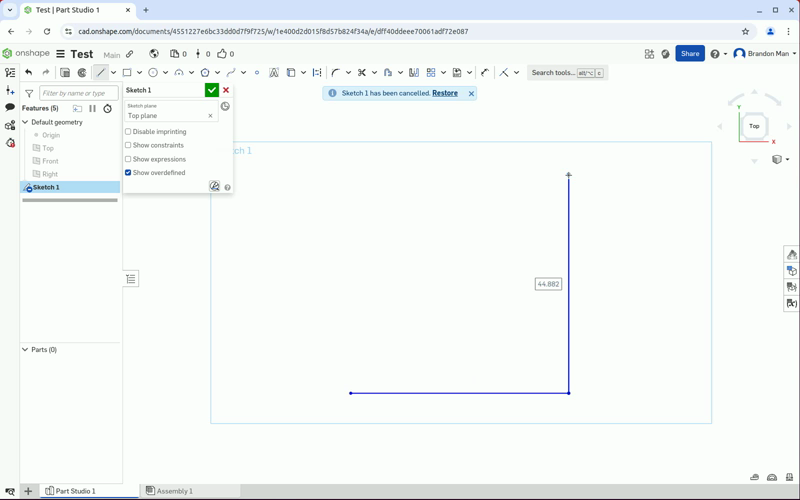
mouse_move(350, 174)
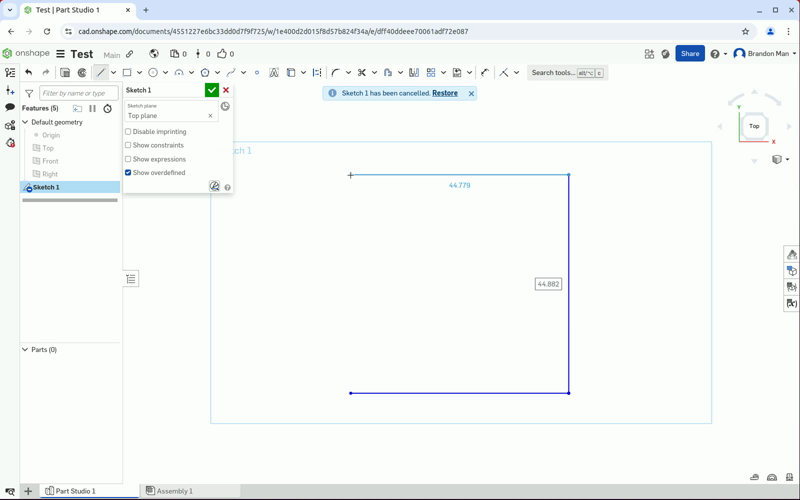
click(350, 174)
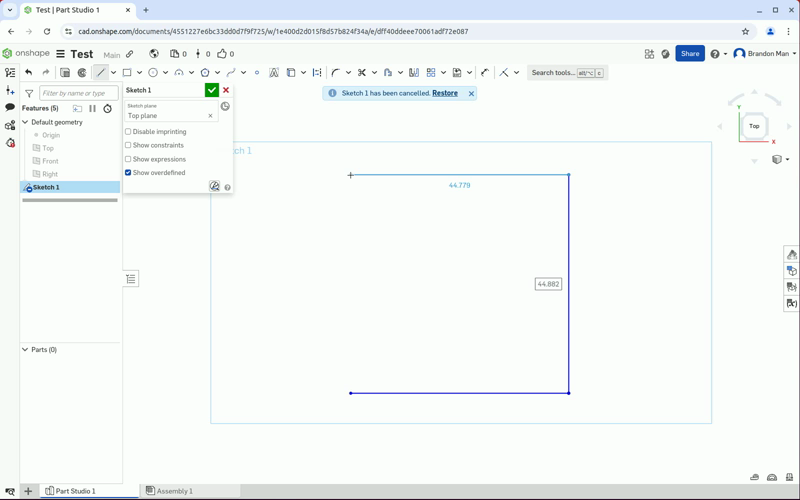
key_up(shift)
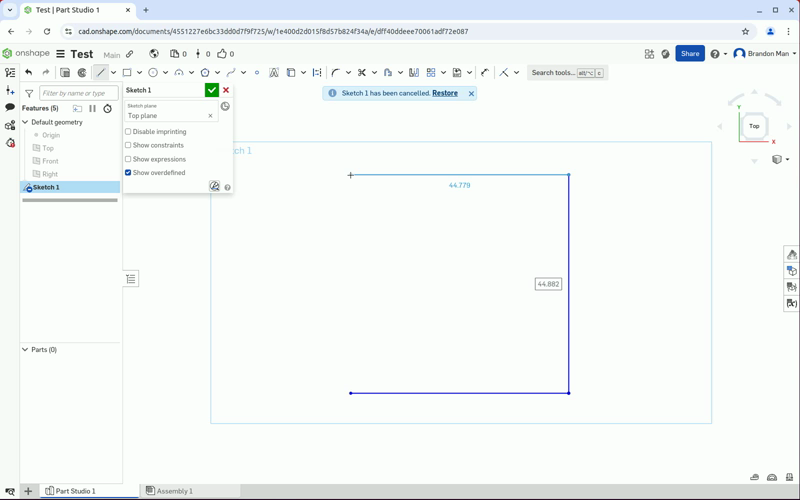
key_down(shift)
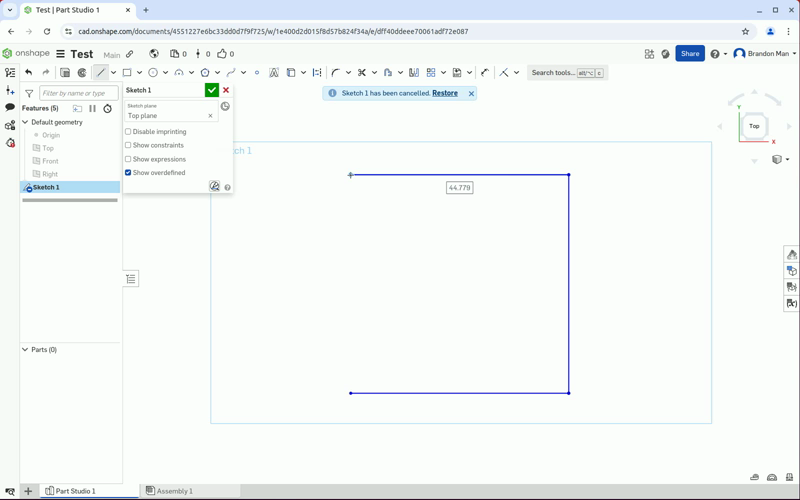
mouse_move(350, 393)
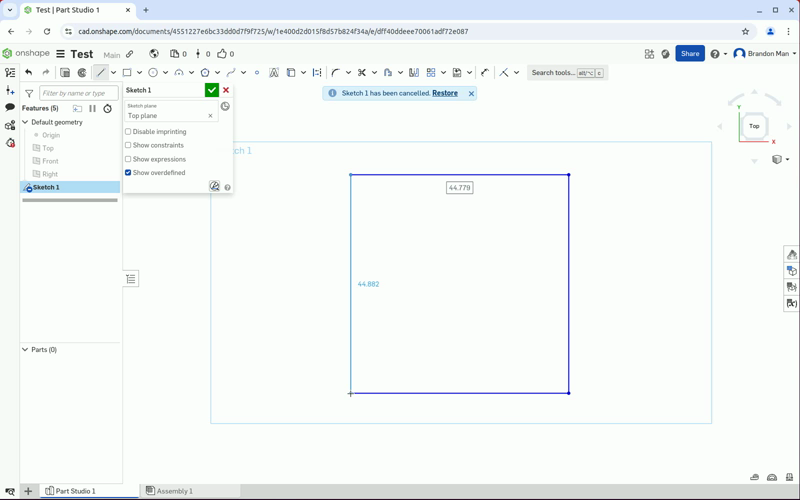
key_up(shift)
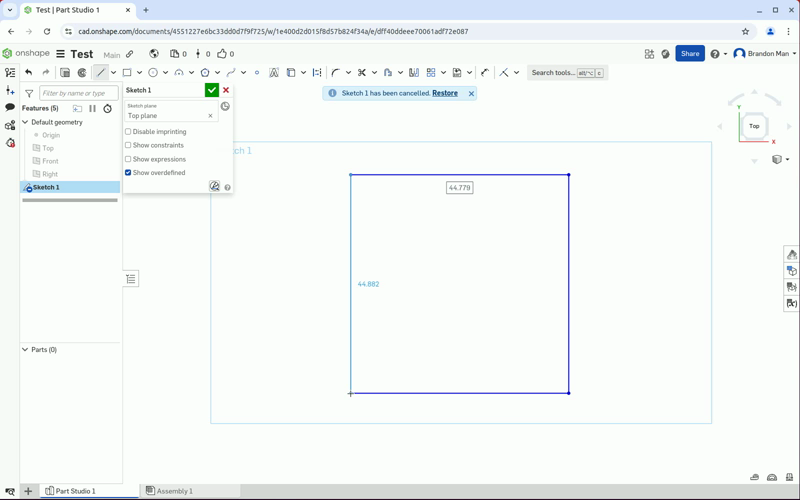
click(350, 393)
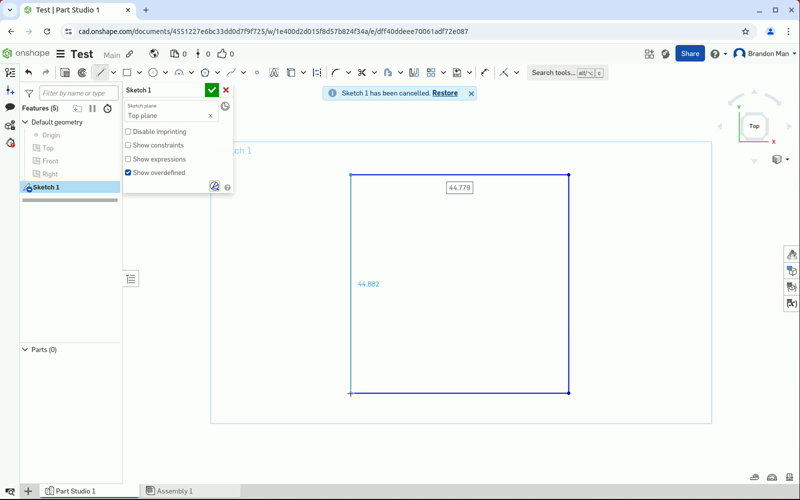
key(esc)
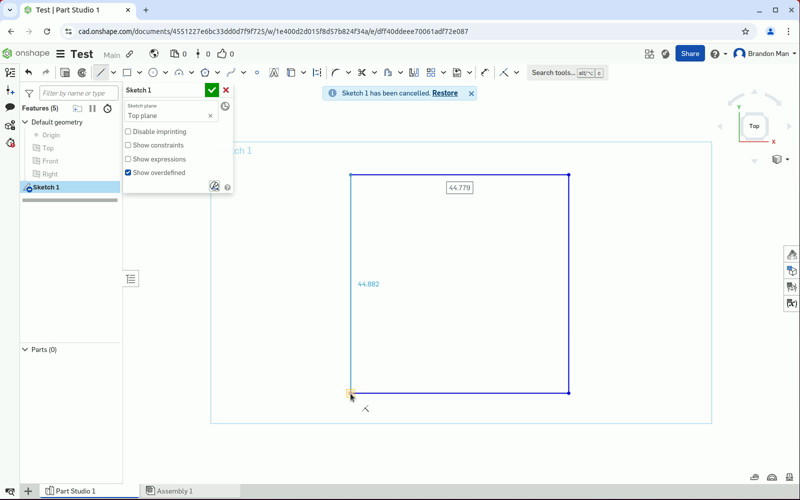
mouse_move(431, 211)
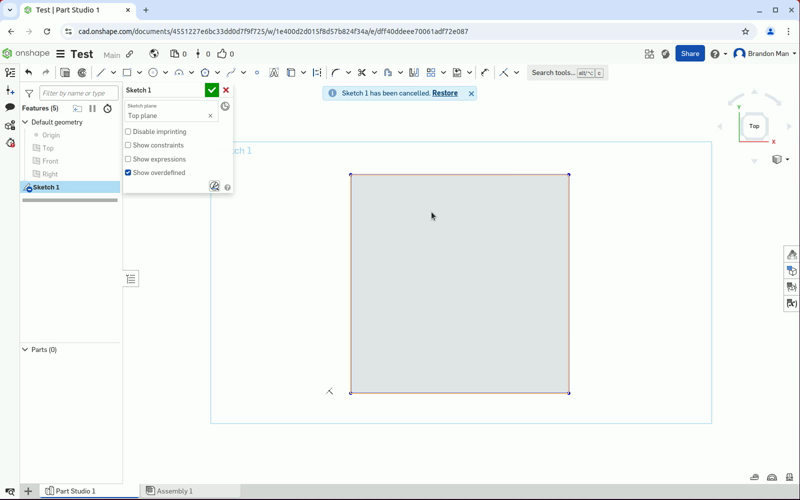
click(431, 211)
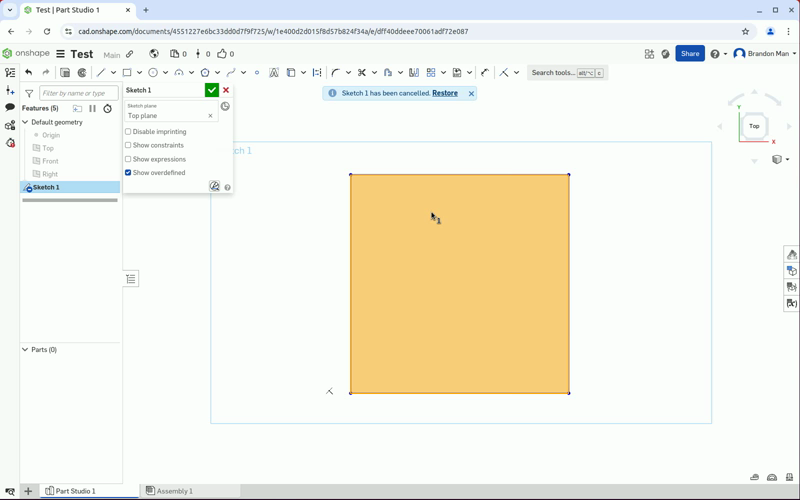
mouse_move(73, 352)
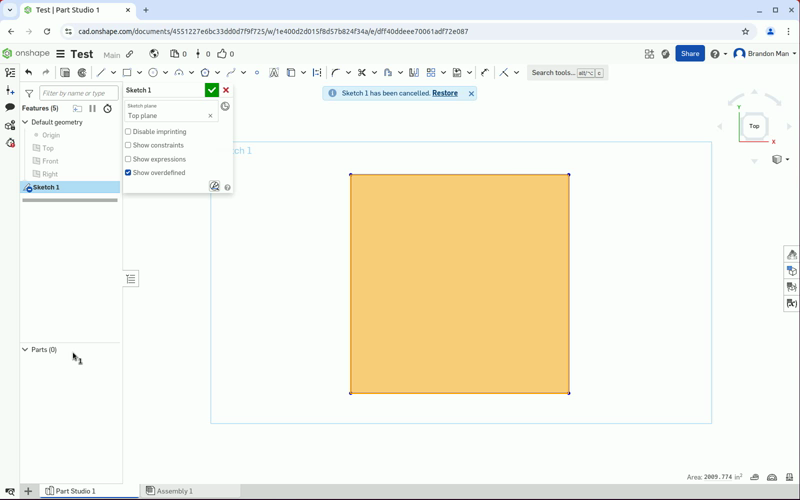
key(shift+y)
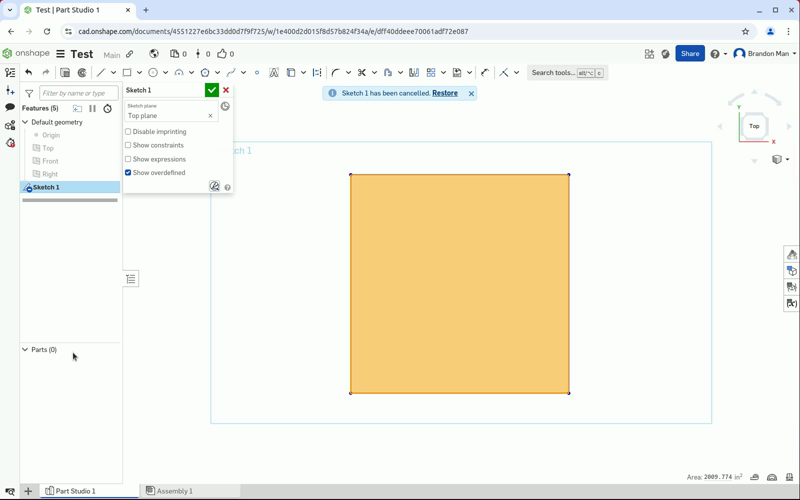
key(shift+e)
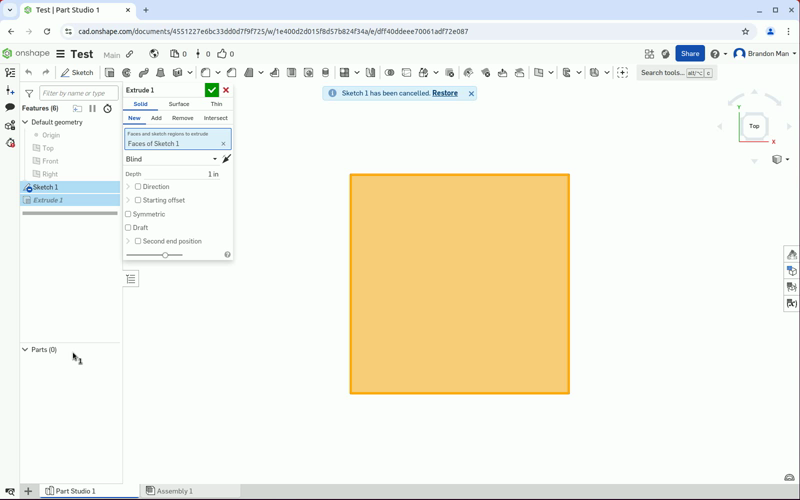
mouse_move(143, 106)
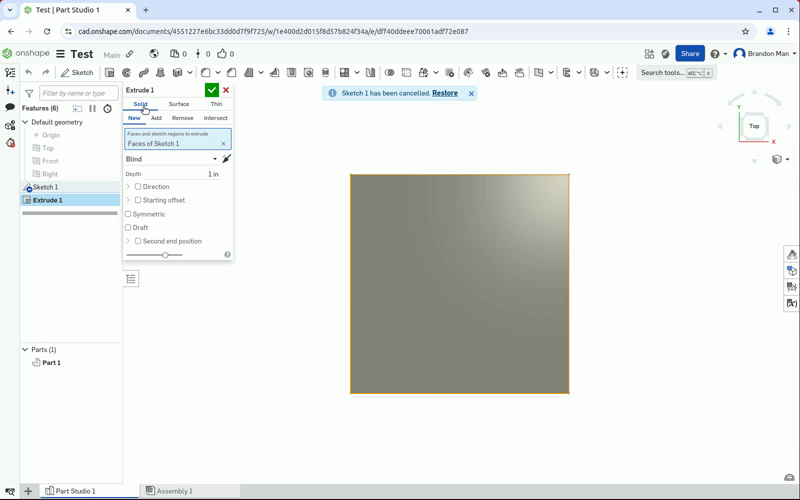
click(143, 106)
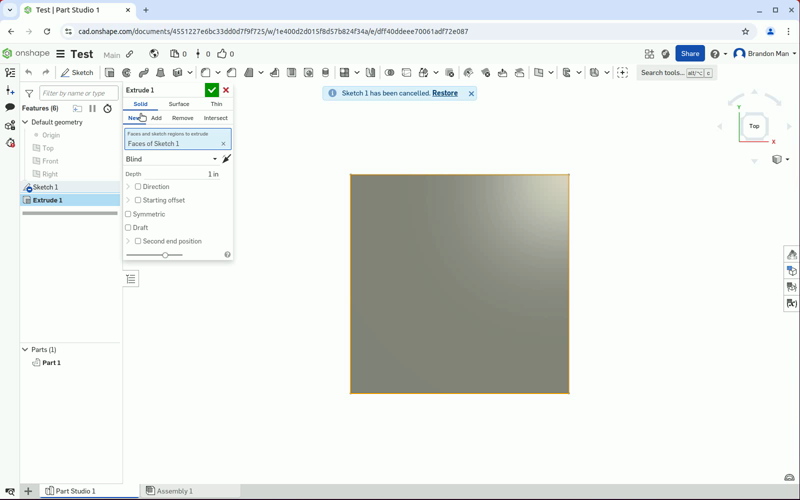
mouse_move(137, 120)
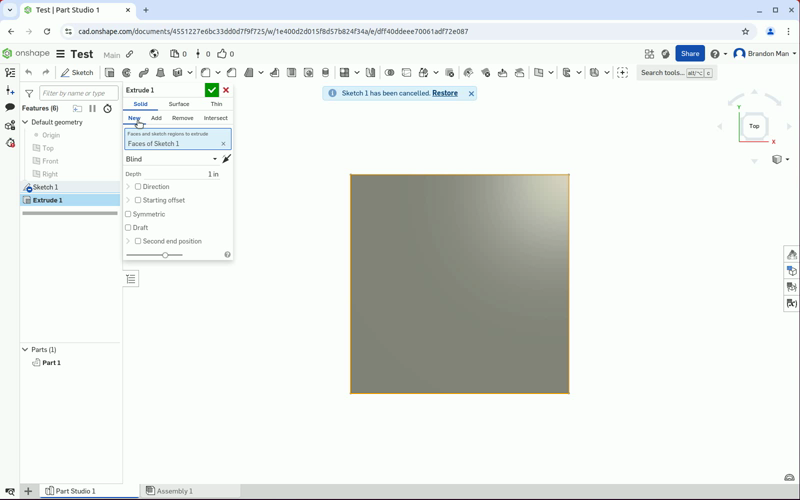
click(137, 120)
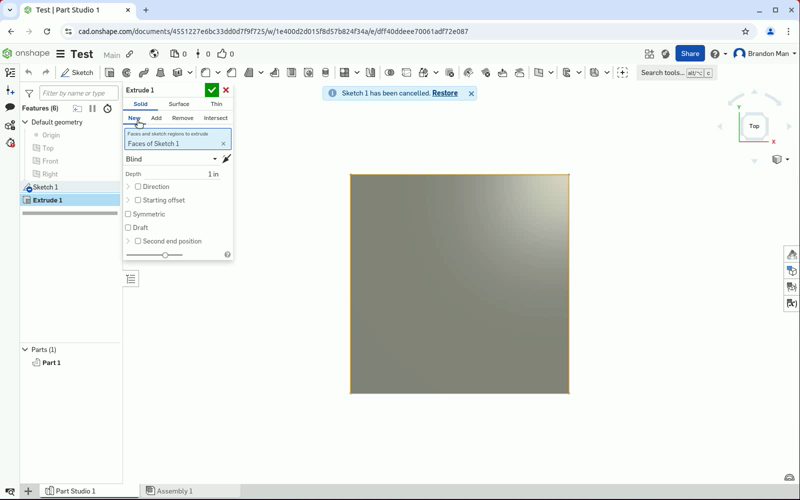
key(tab, 4)
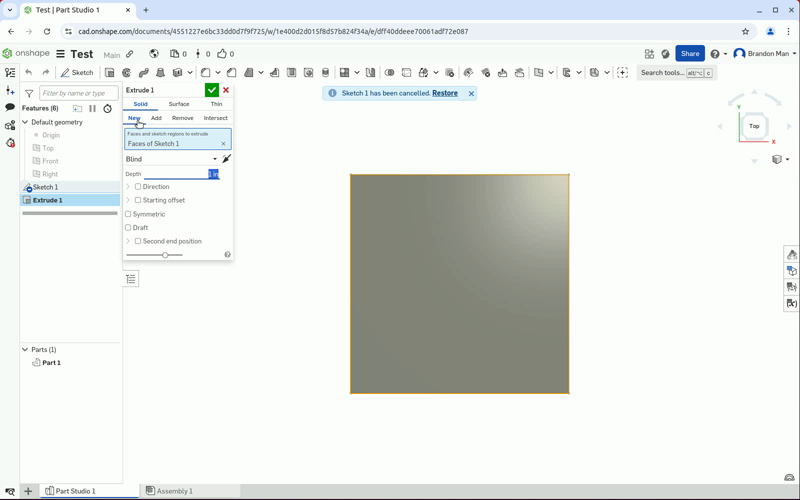
text(0.481)
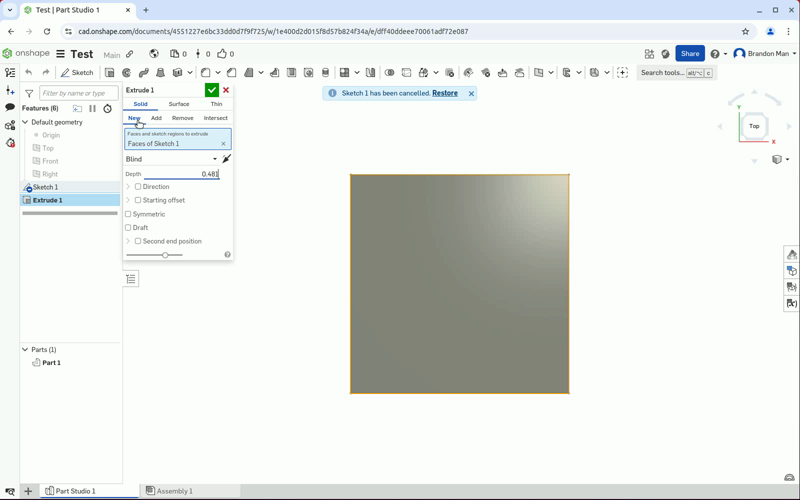
key(enter)
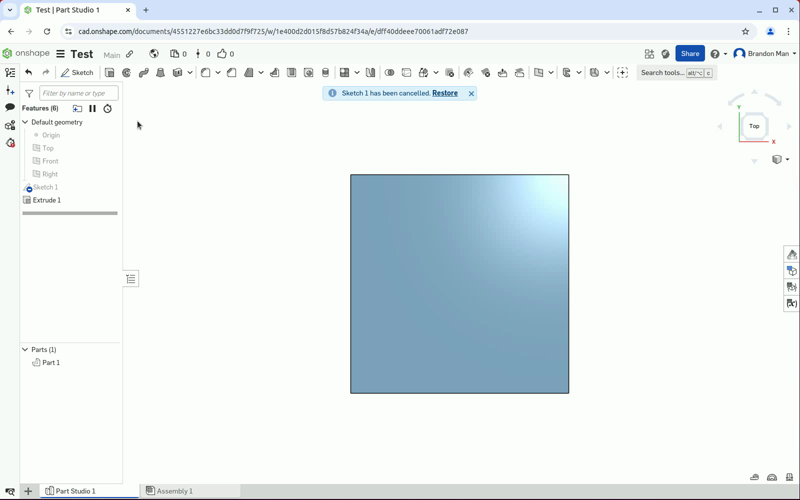
key(shift+h)
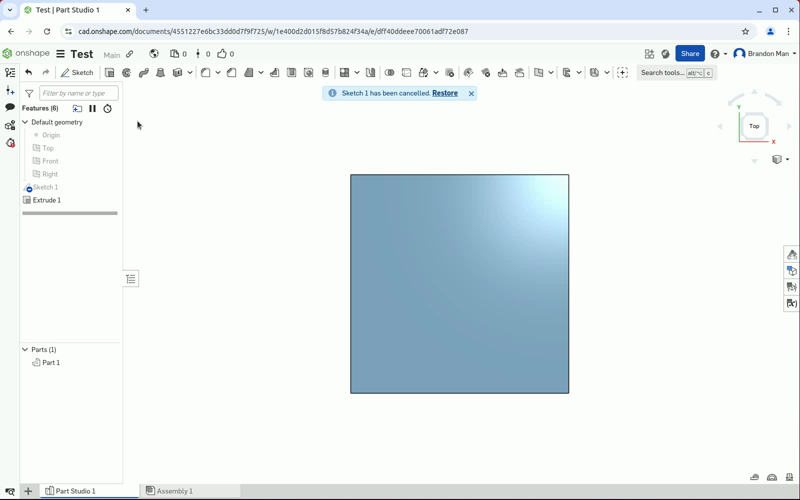
key(shift+h)
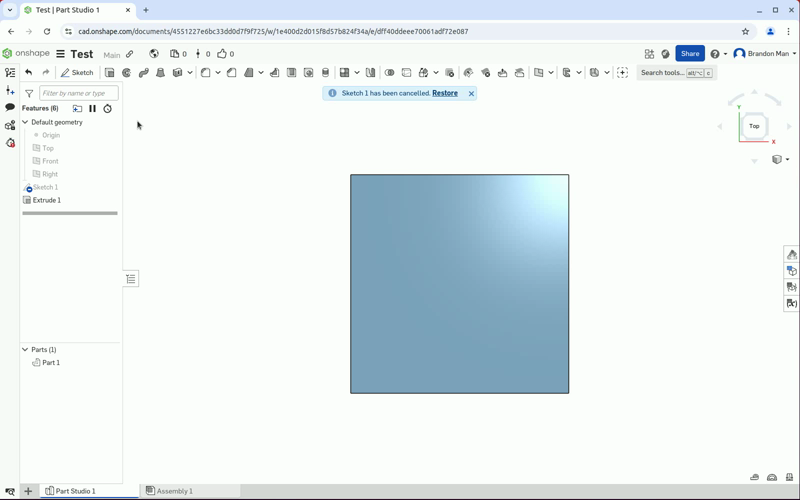
mouse_move(73, 189)
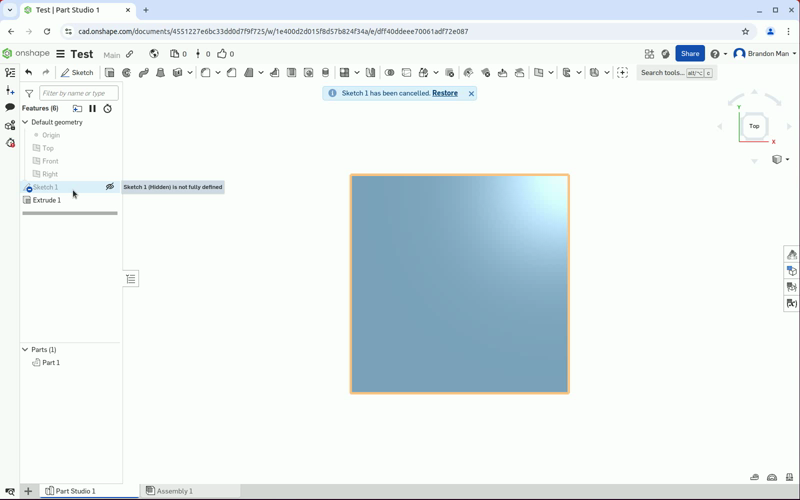
click(73, 189)
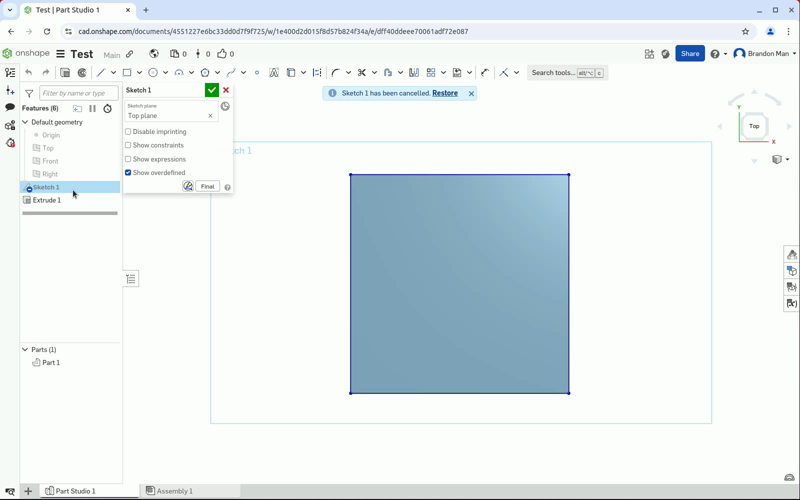
mouse_move(229, 92)
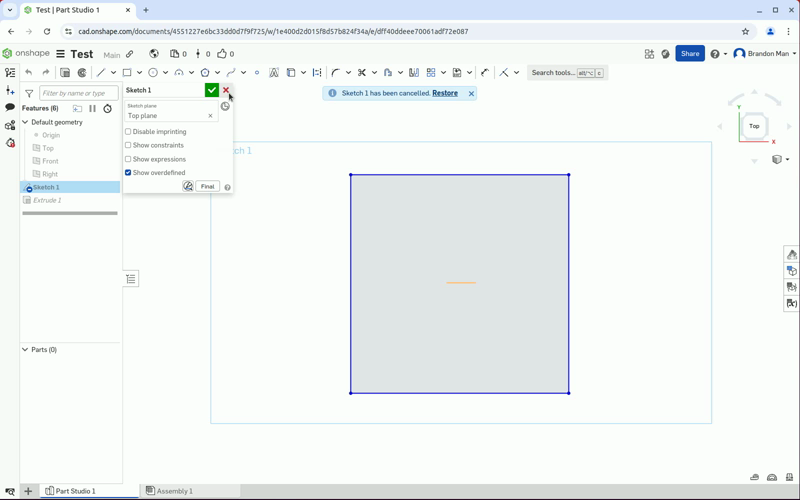
click(229, 92)
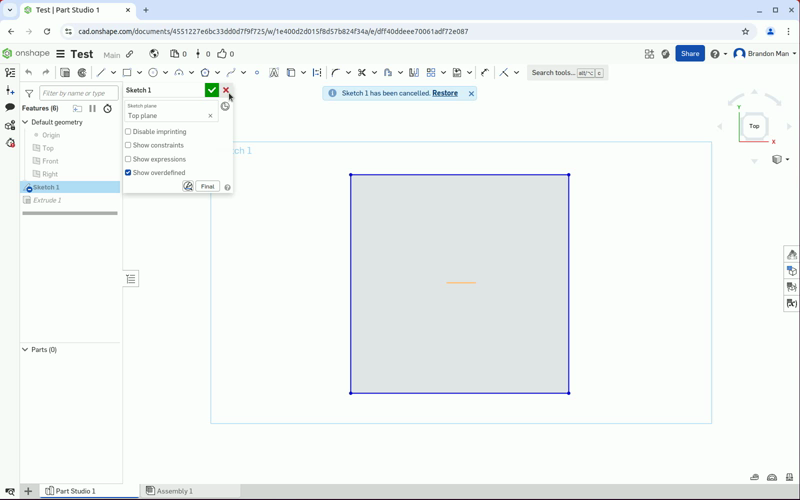
key(shift+s)
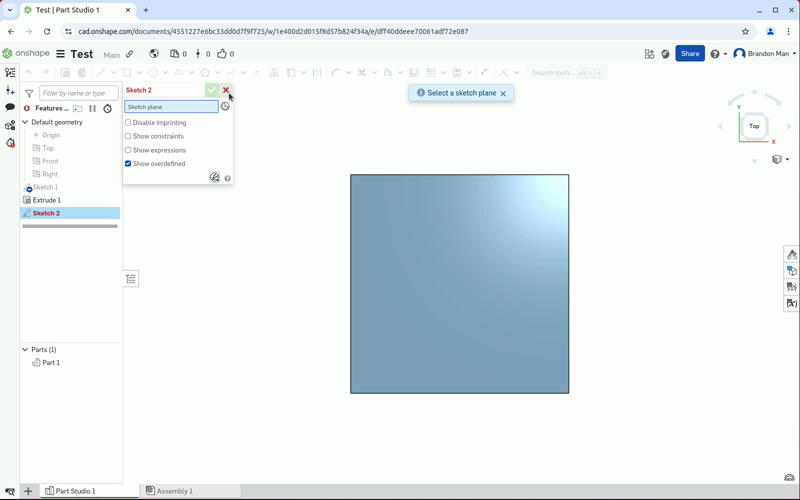
mouse_move(73, 150)
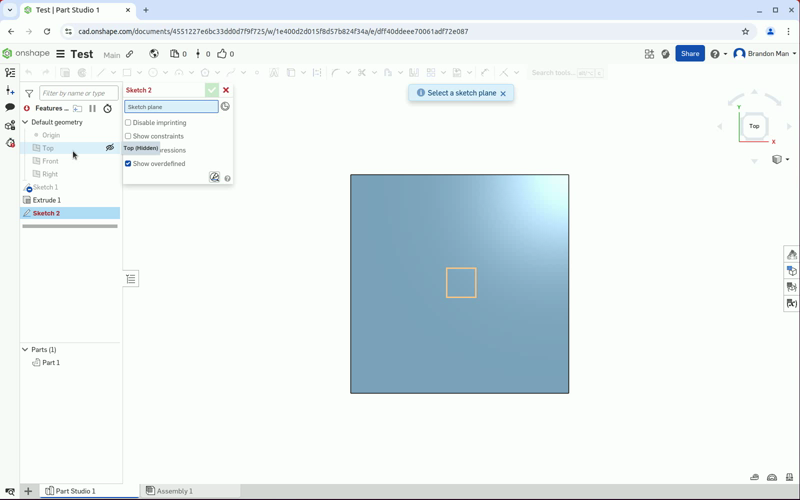
click(73, 150)
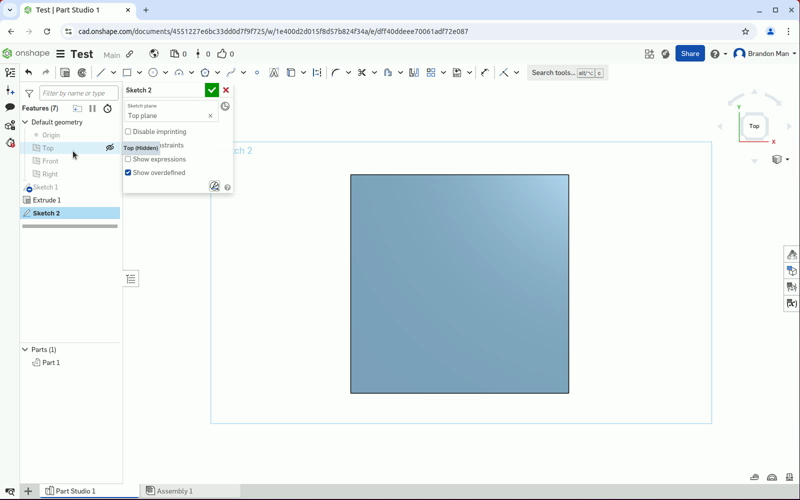
mouse_move(73, 352)
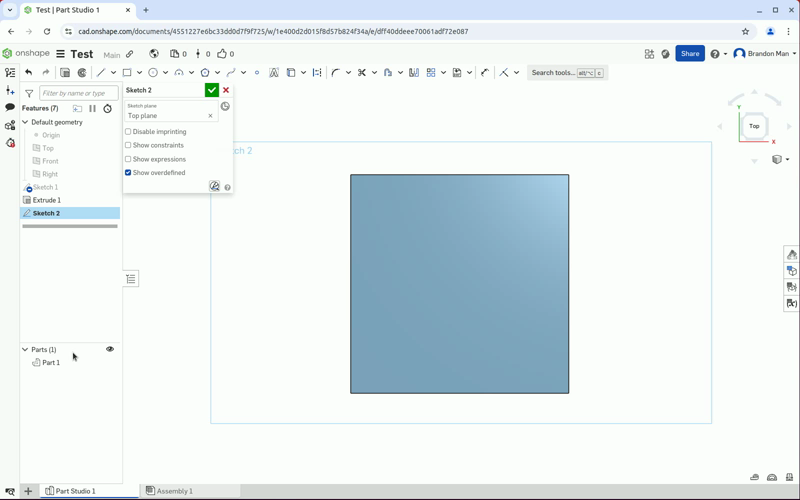
key(y)
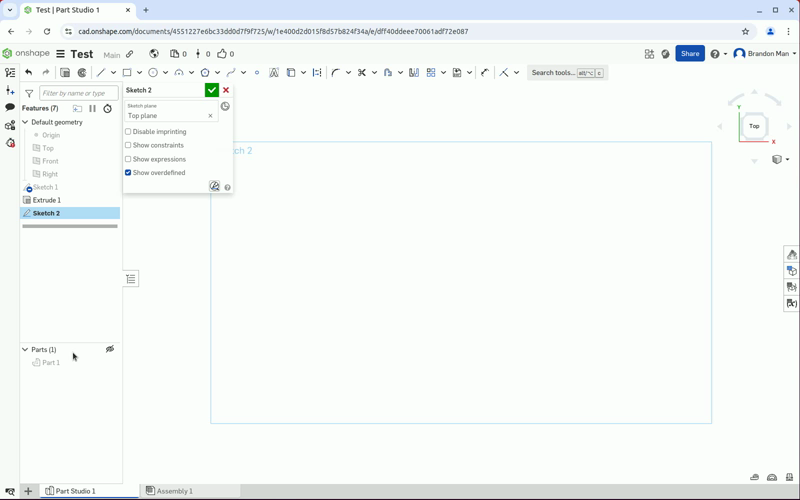
key(l)
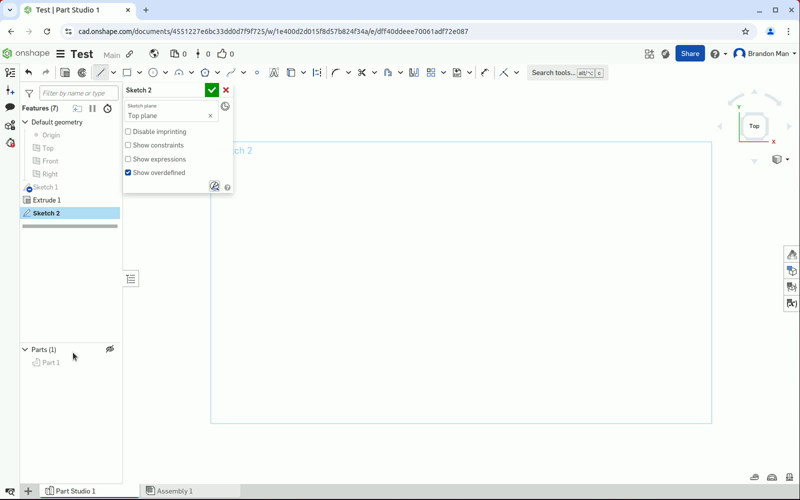
key_down(shift)
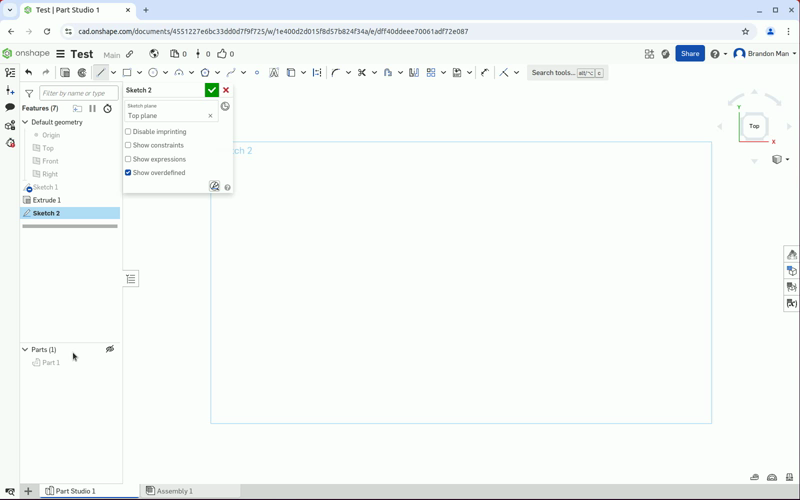
mouse_move(348, 395)
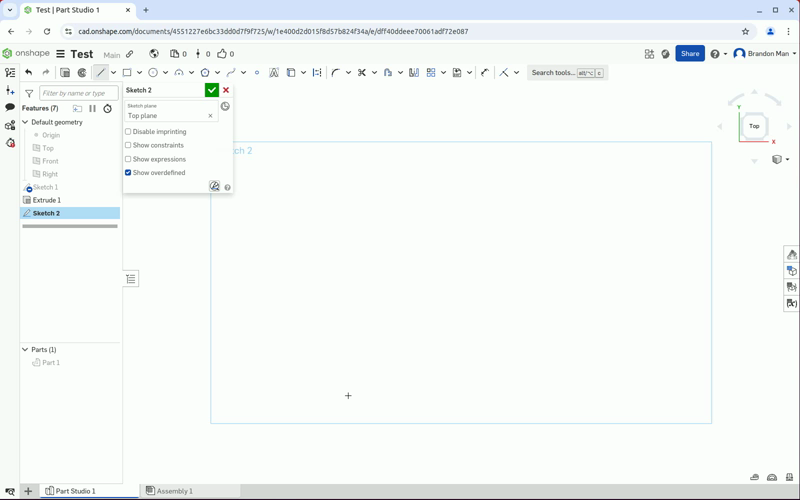
click(348, 395)
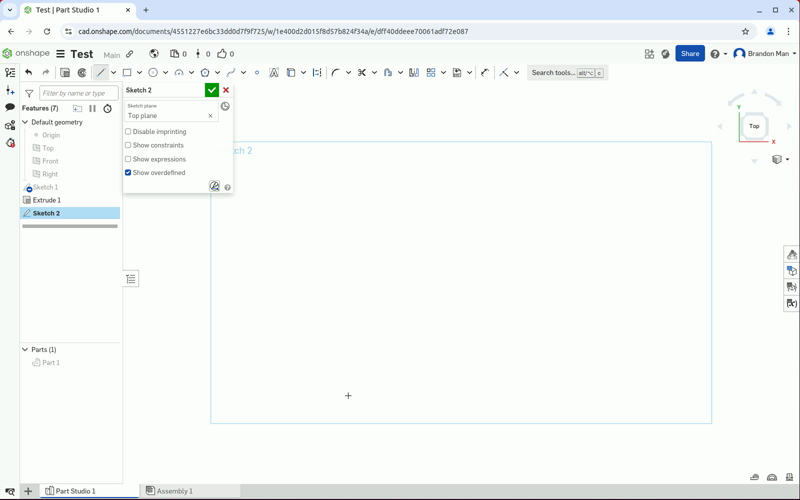
key_up(shift)
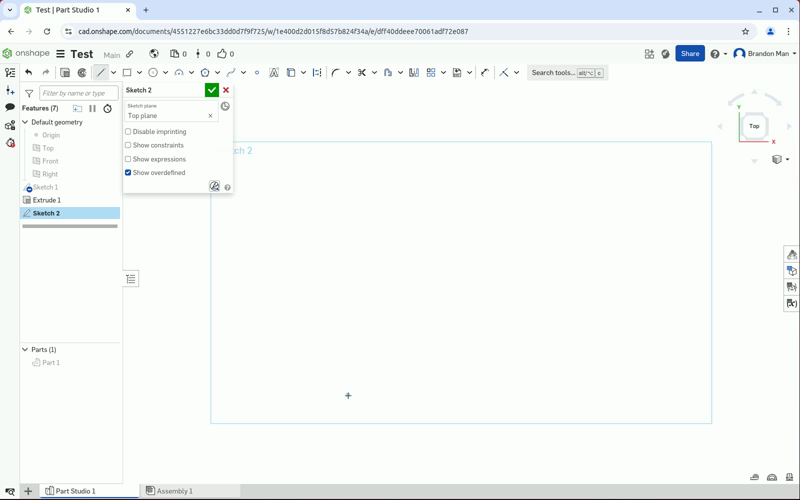
key_down(shift)
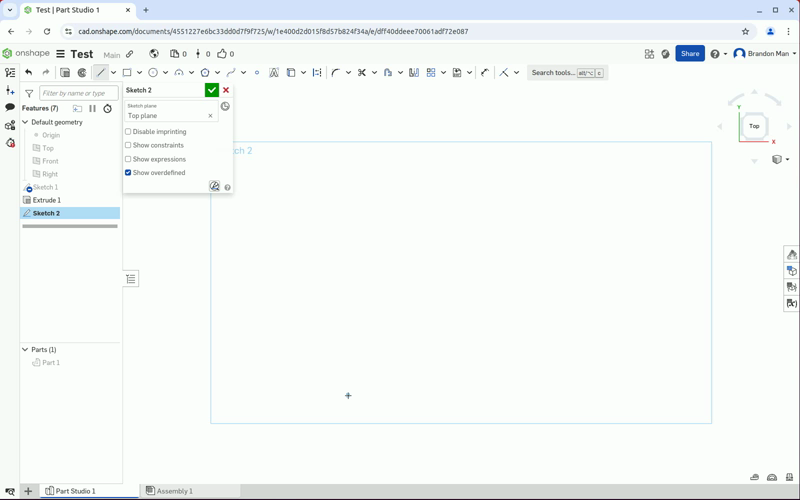
mouse_move(572, 395)
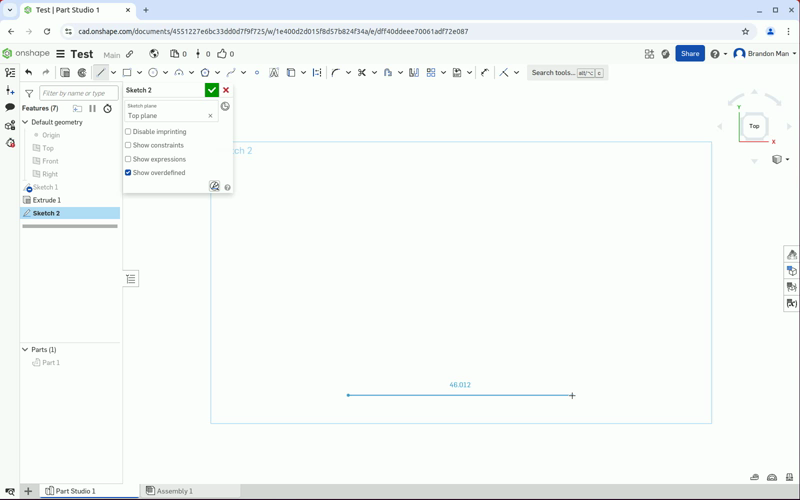
click(572, 395)
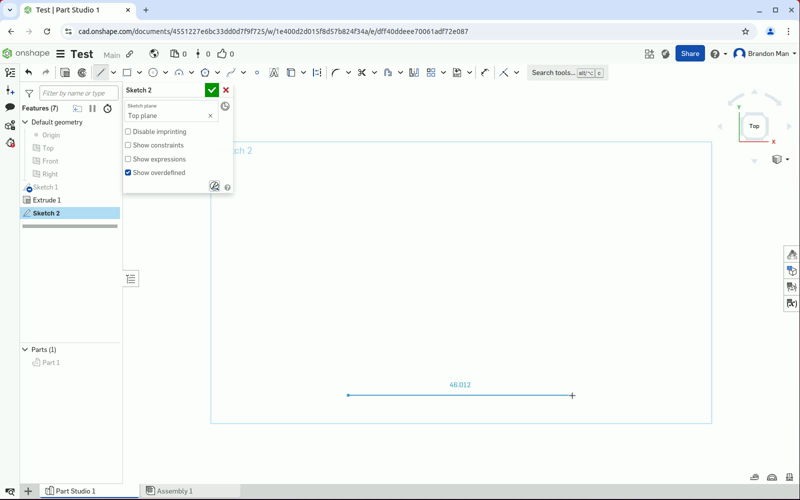
key_up(shift)
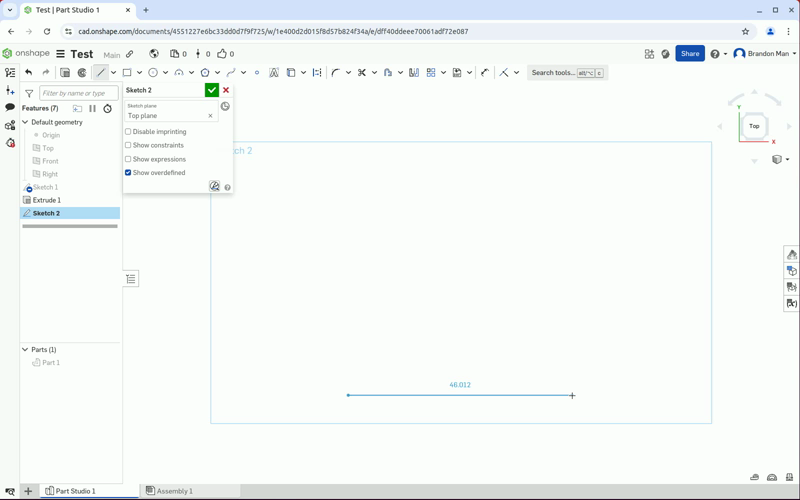
key_down(shift)
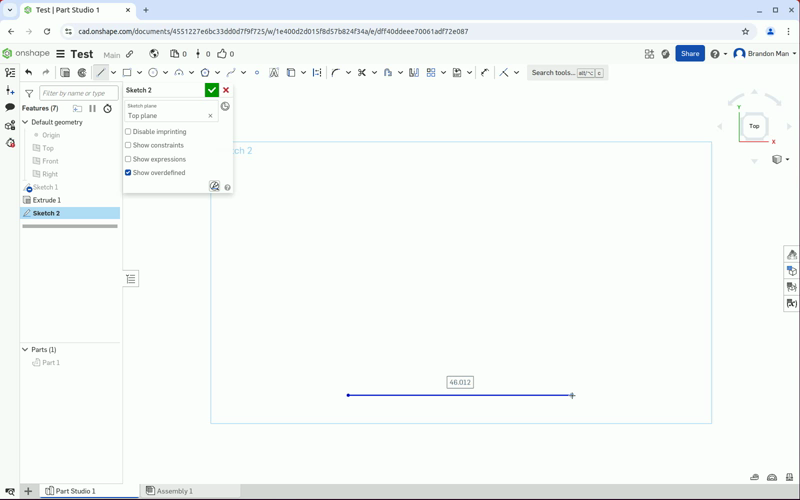
mouse_move(572, 171)
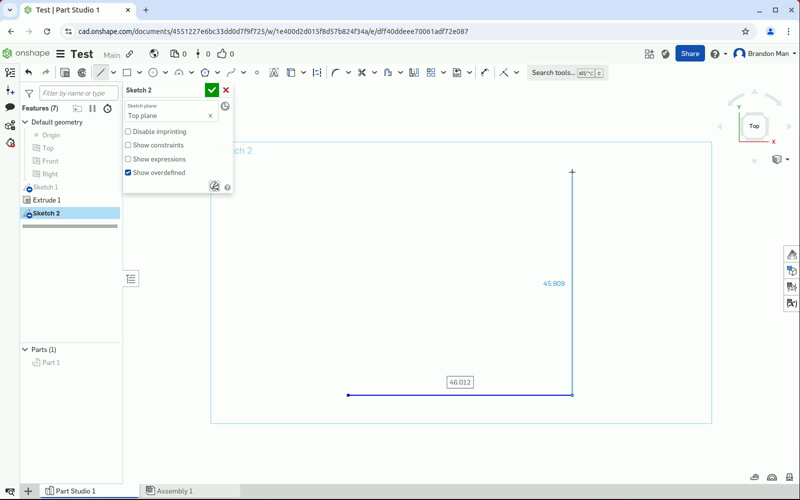
click(572, 171)
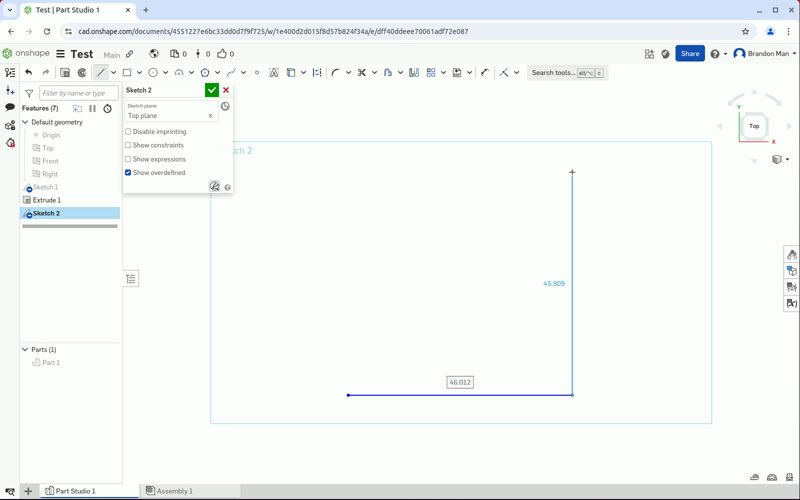
key_up(shift)
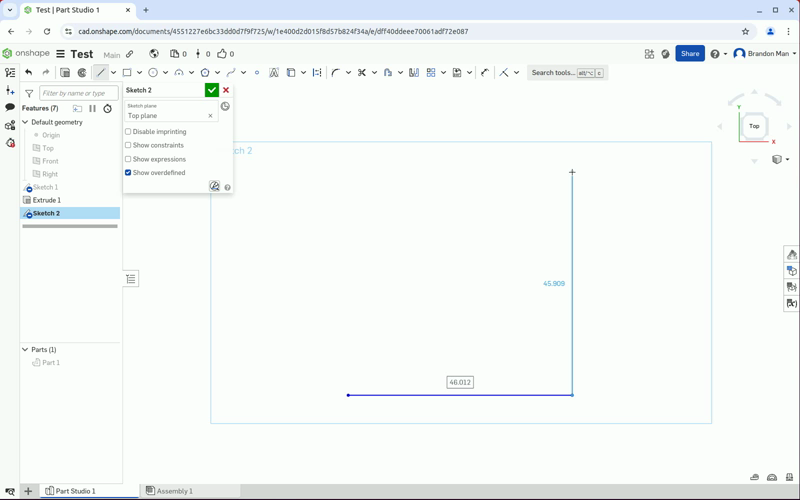
key_down(shift)
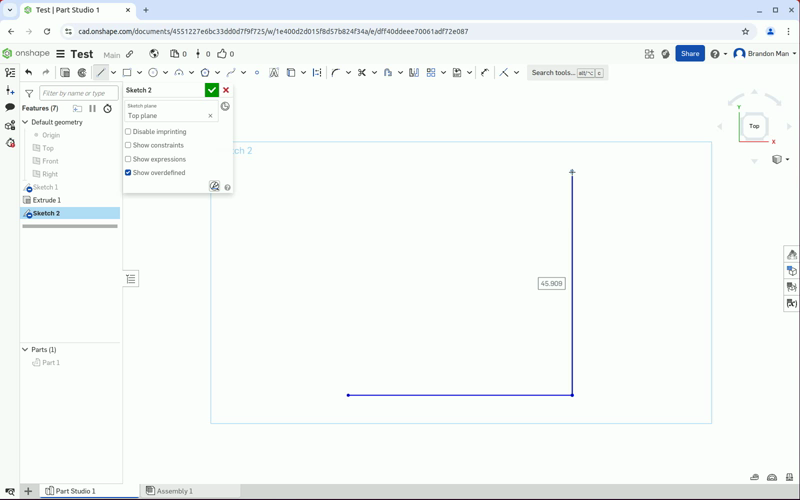
mouse_move(348, 171)
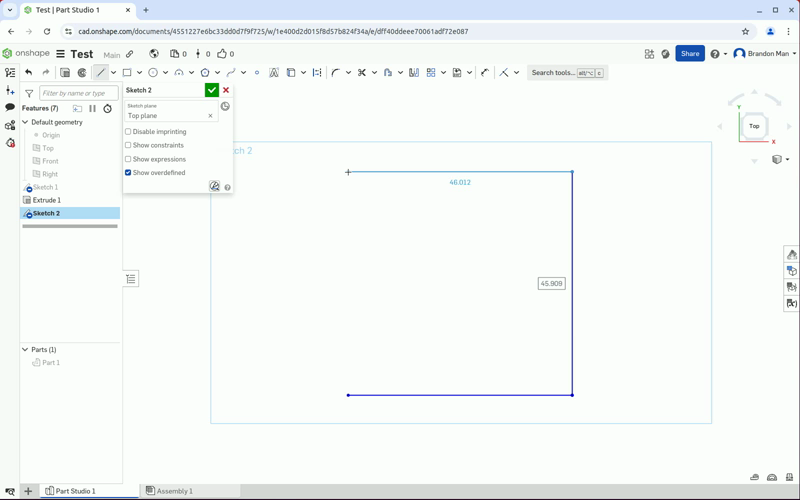
click(348, 171)
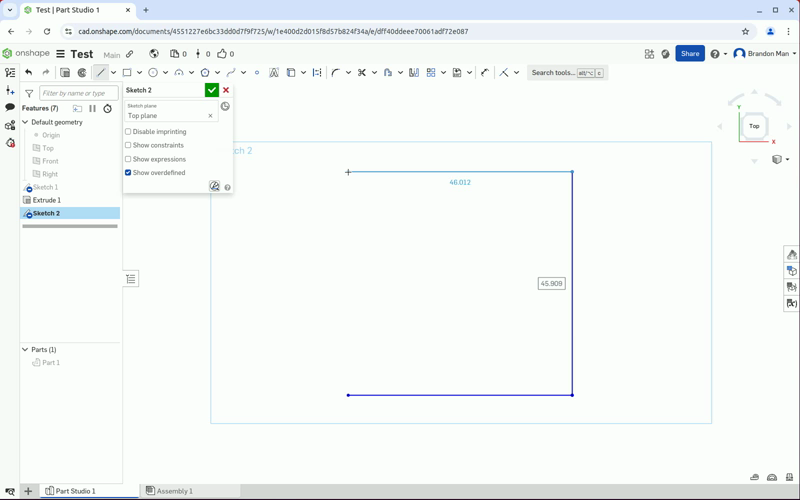
key_up(shift)
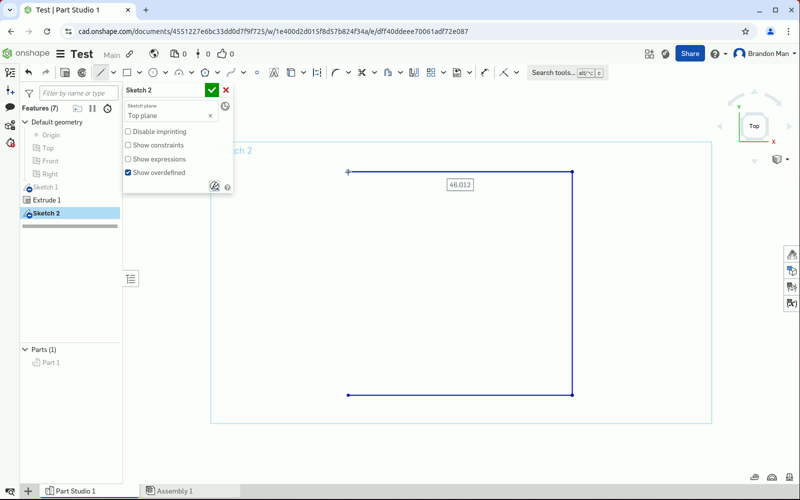
key_down(shift)
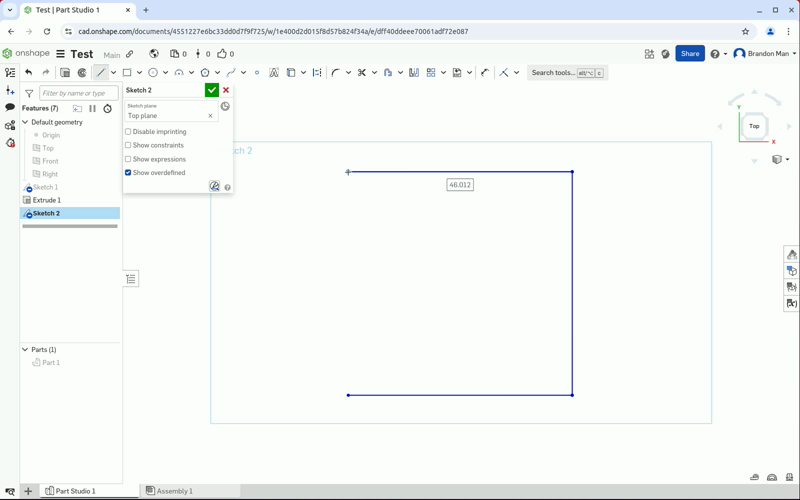
mouse_move(348, 395)
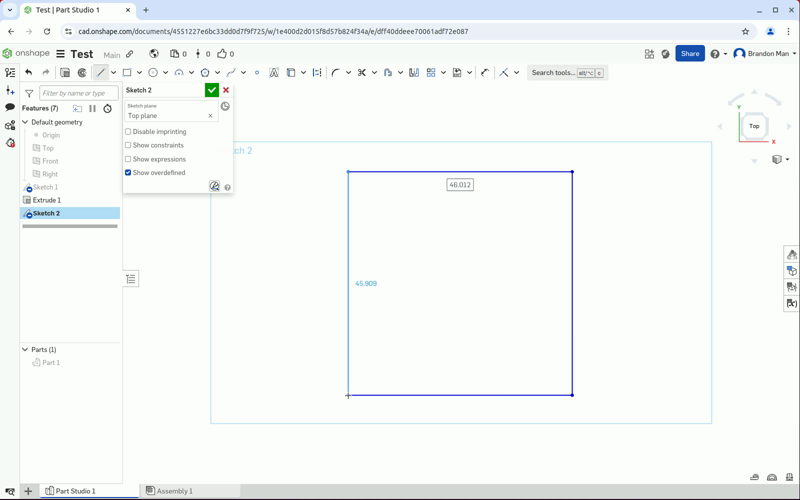
key_up(shift)
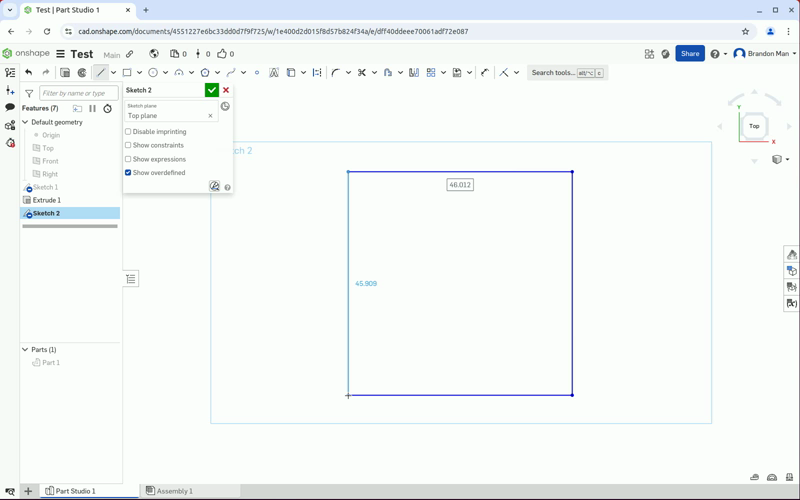
click(348, 395)
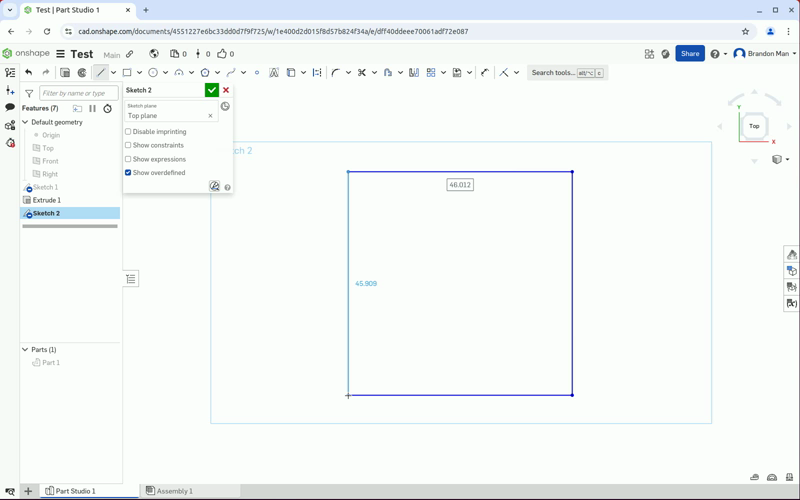
key(esc)
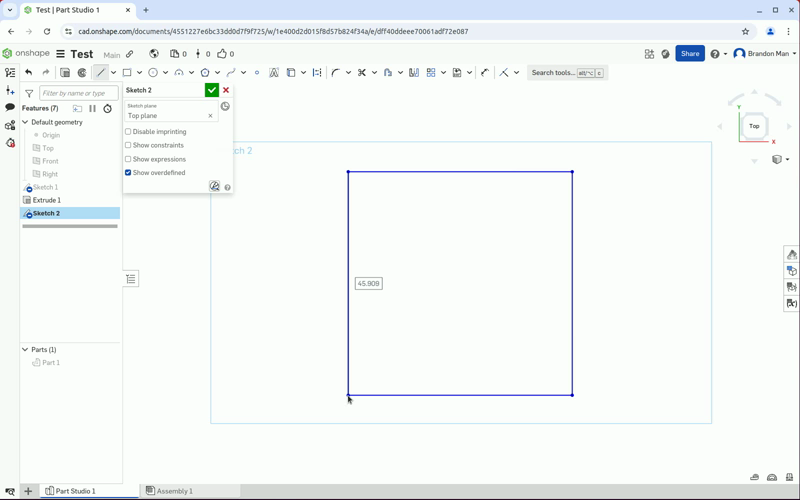
key(l)
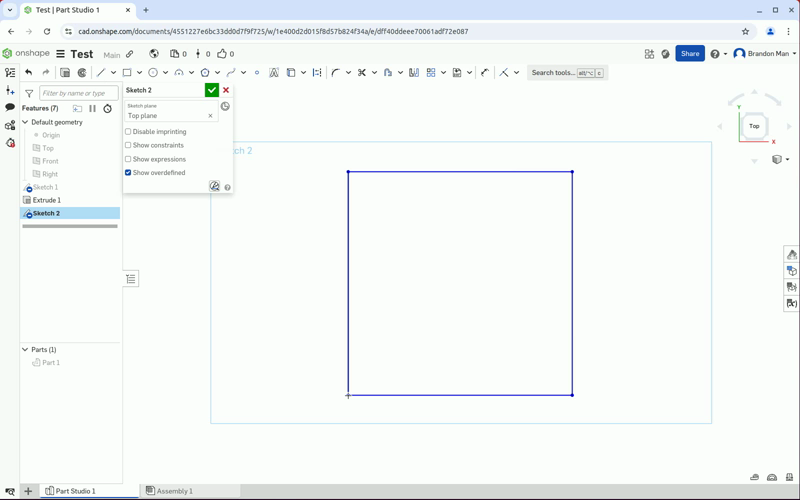
key_down(shift)
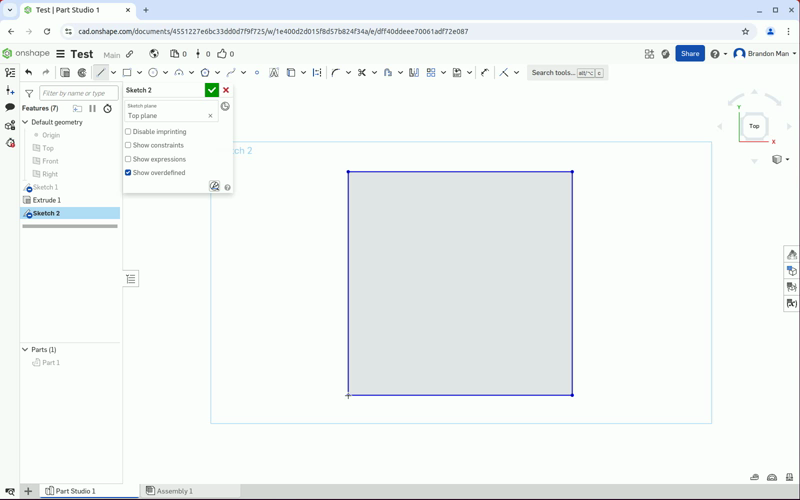
mouse_move(350, 393)
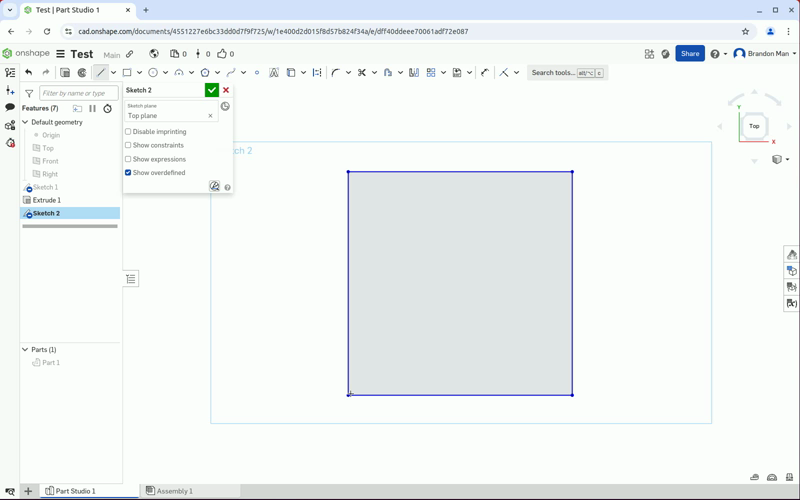
scroll(6)
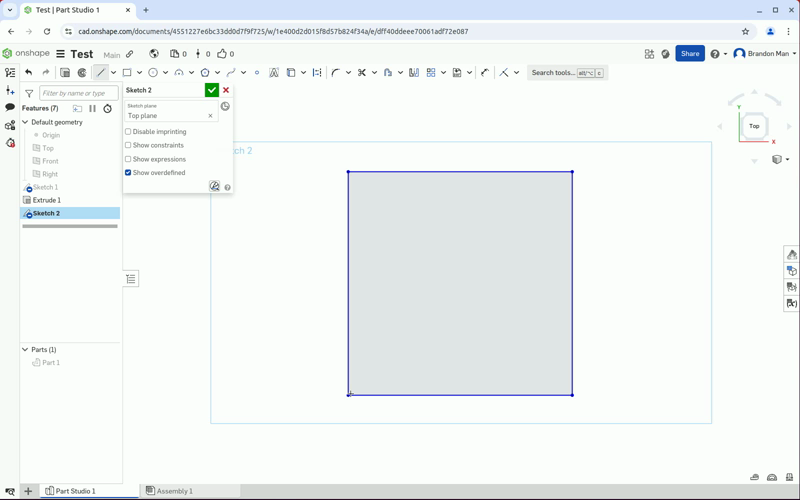
scroll(6)
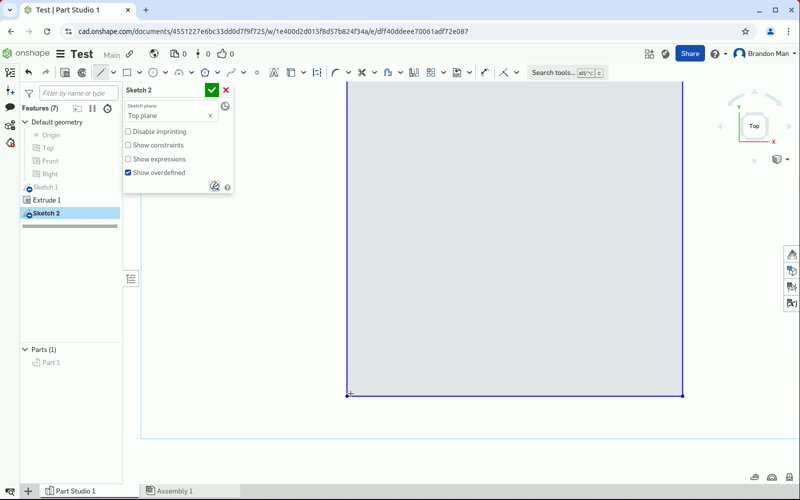
scroll(6)
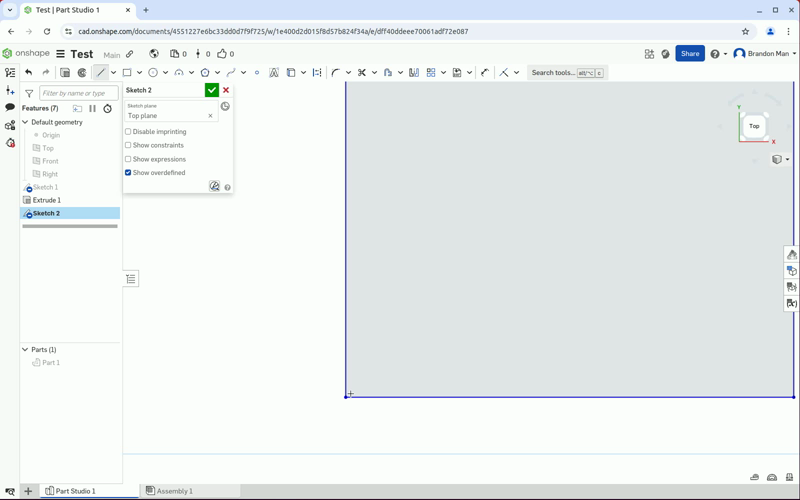
scroll(6)
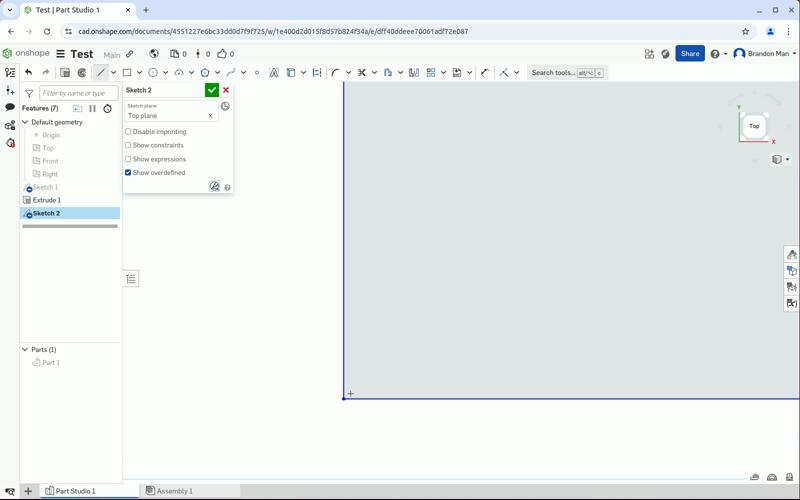
scroll(6)
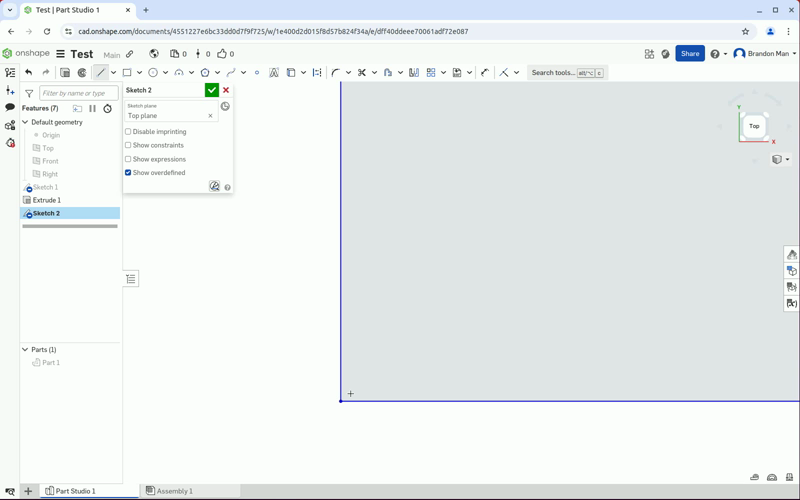
scroll(6)
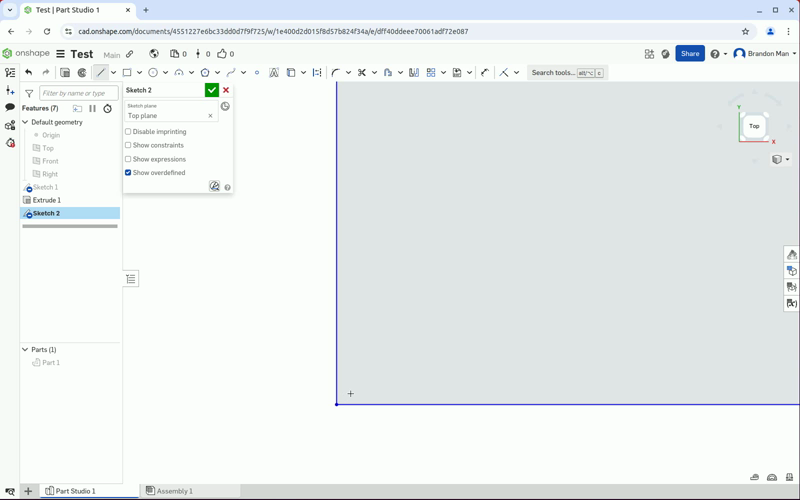
scroll(6)
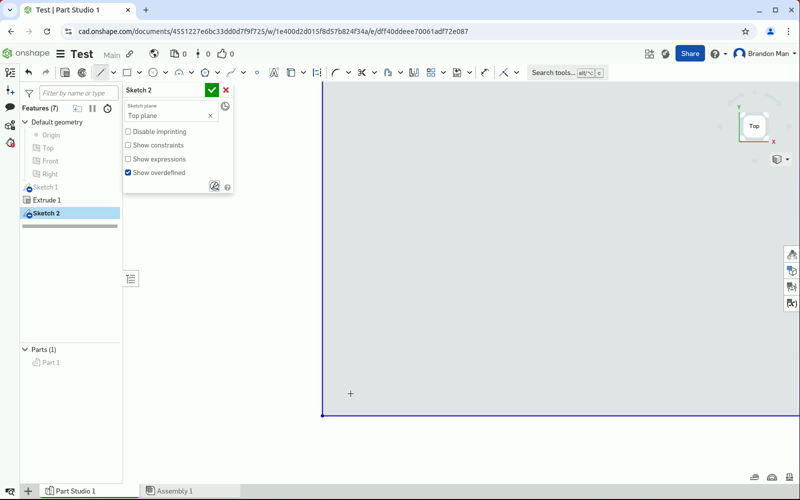
click(350, 393)
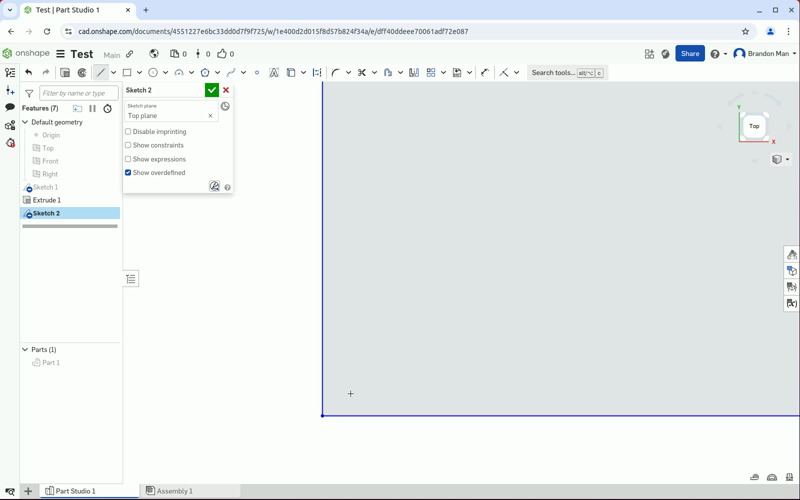
scroll(-6)
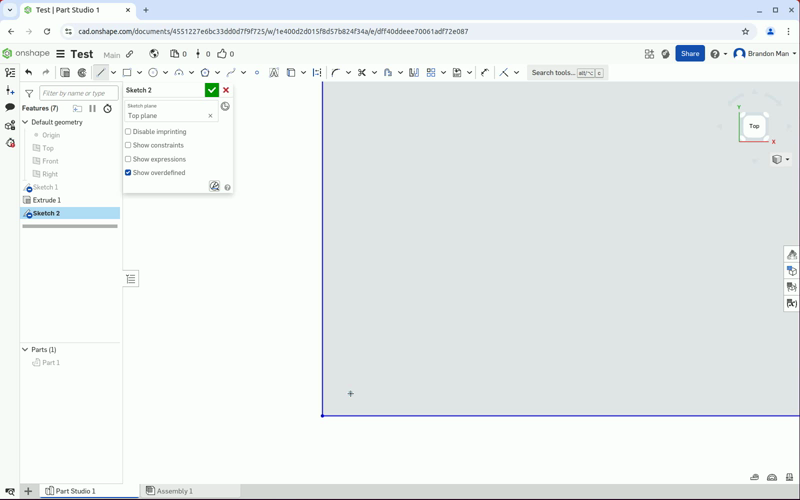
scroll(-6)
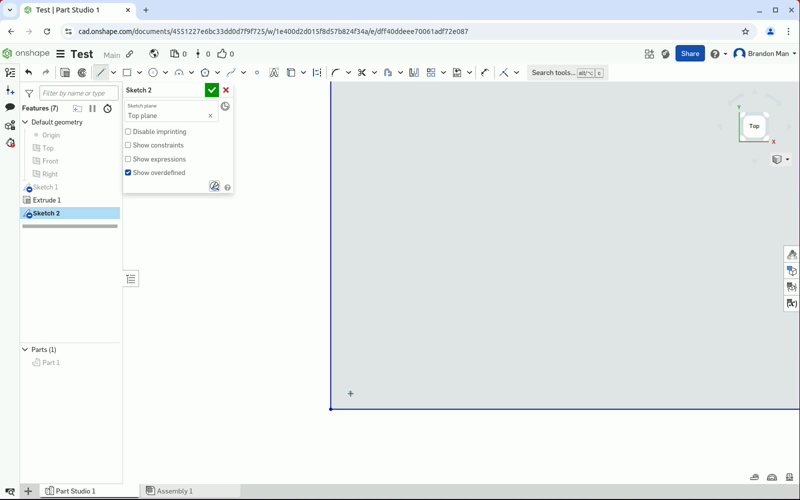
scroll(-6)
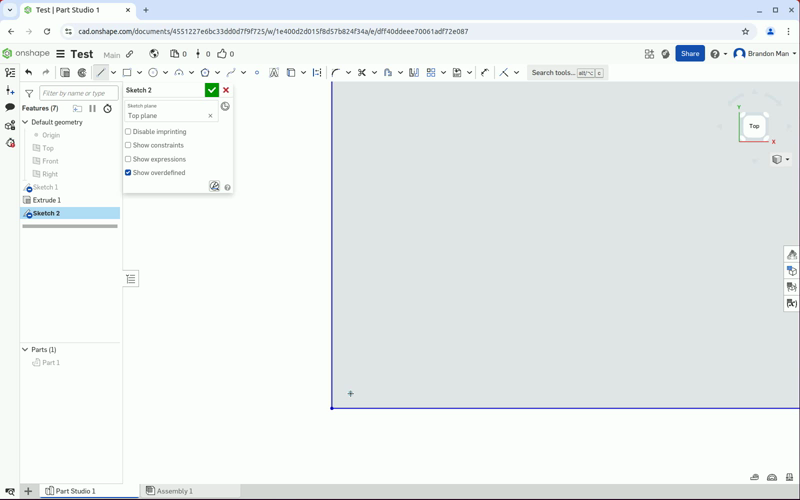
scroll(-6)
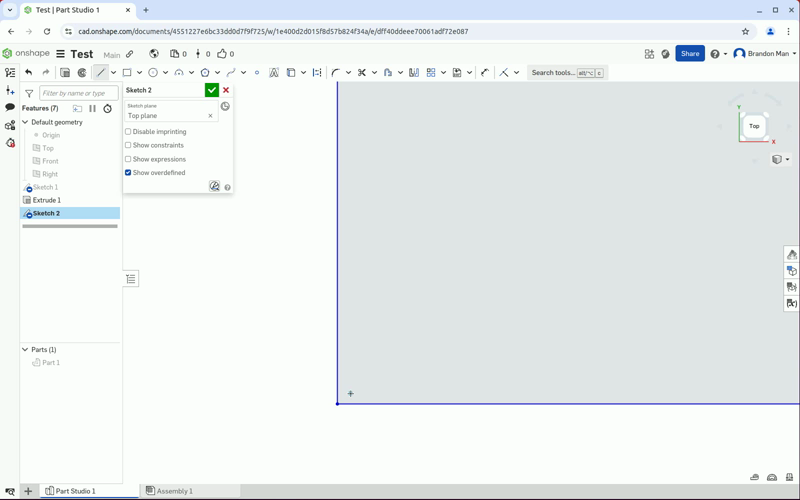
scroll(-6)
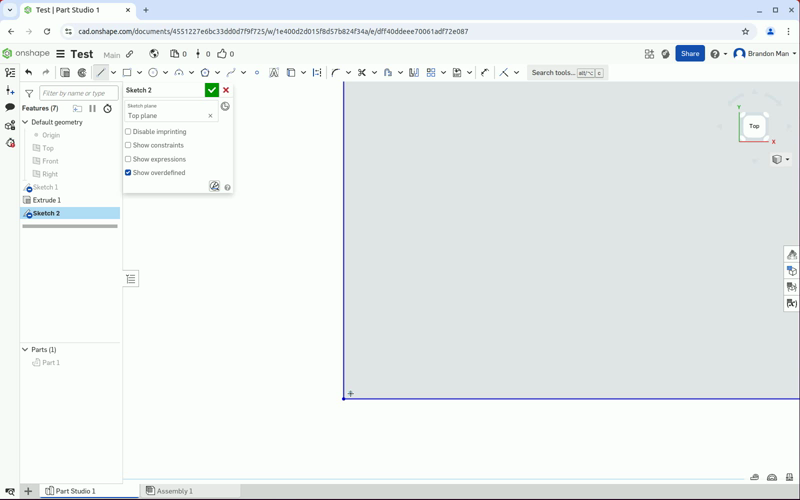
scroll(-6)
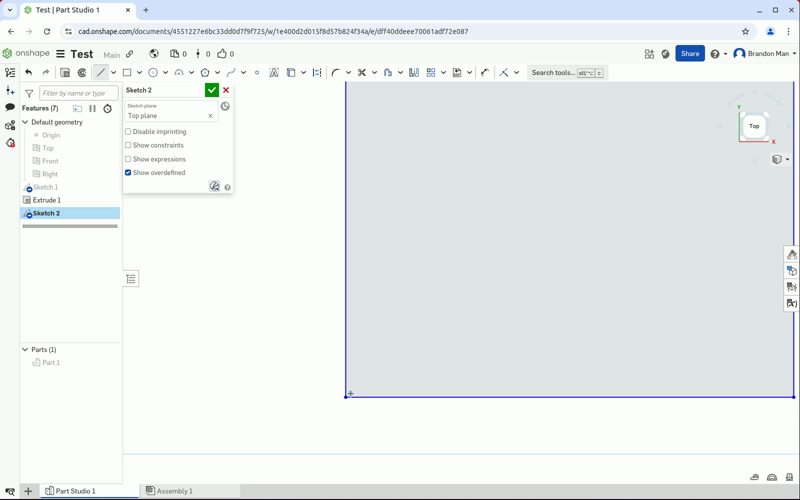
scroll(-6)
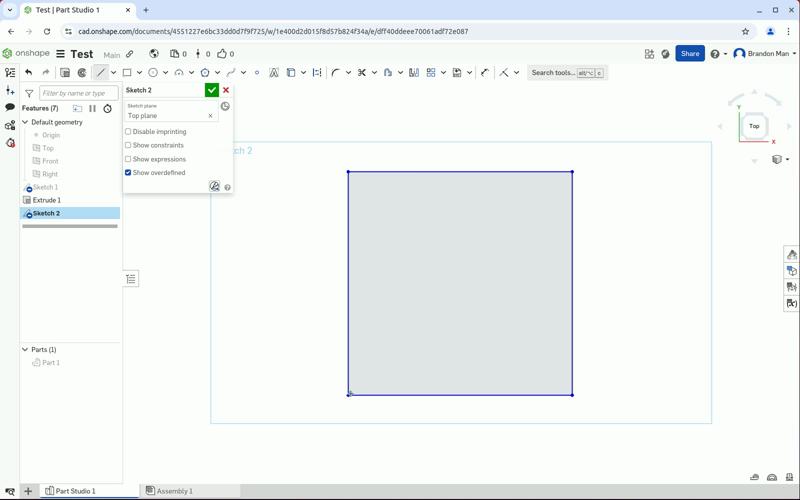
key_up(shift)
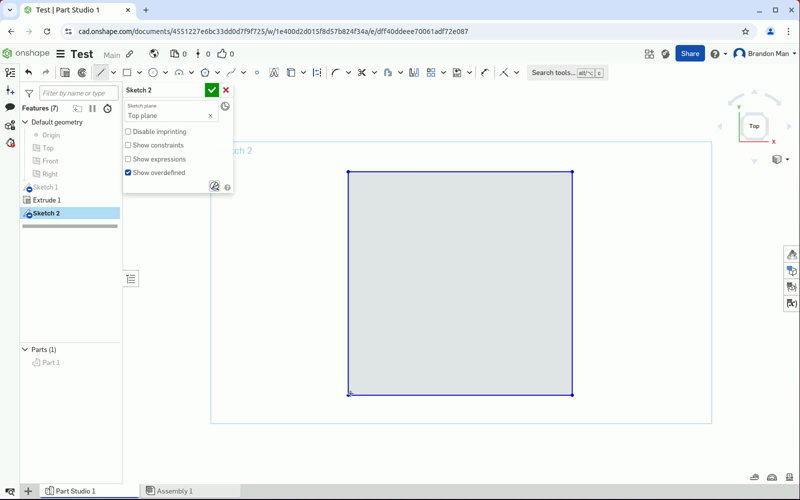
key_down(shift)
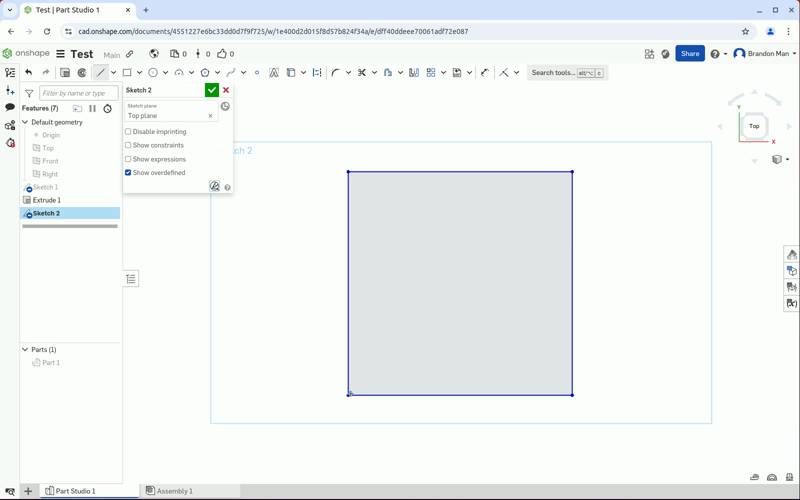
mouse_move(569, 393)
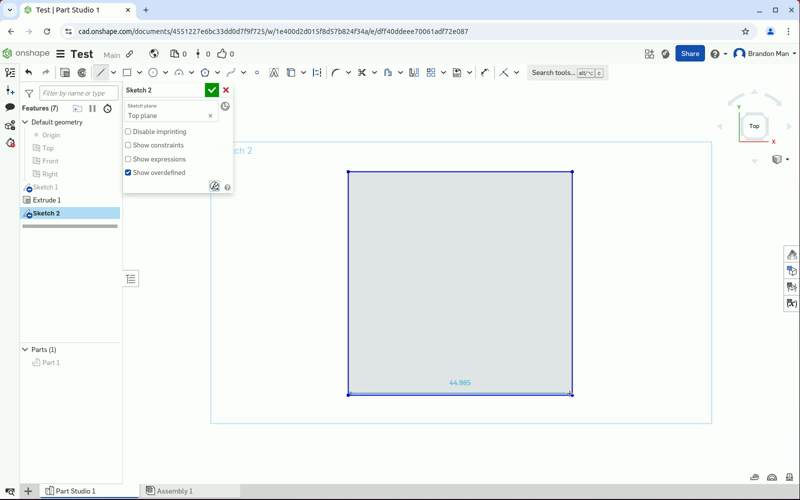
scroll(6)
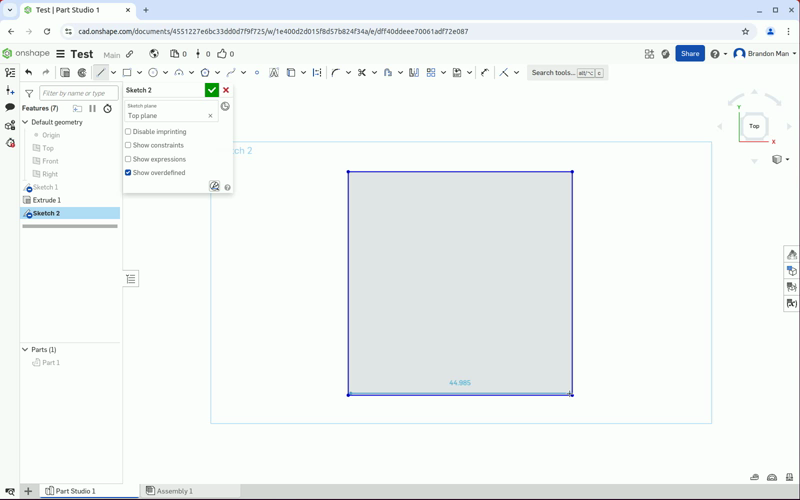
scroll(6)
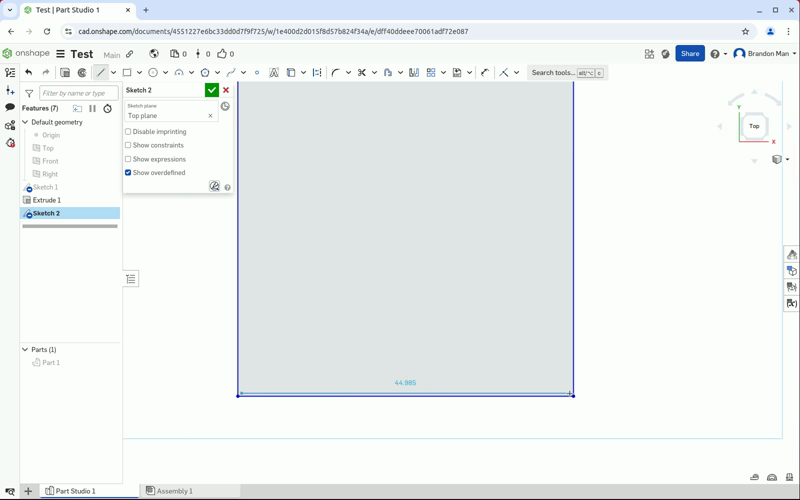
scroll(6)
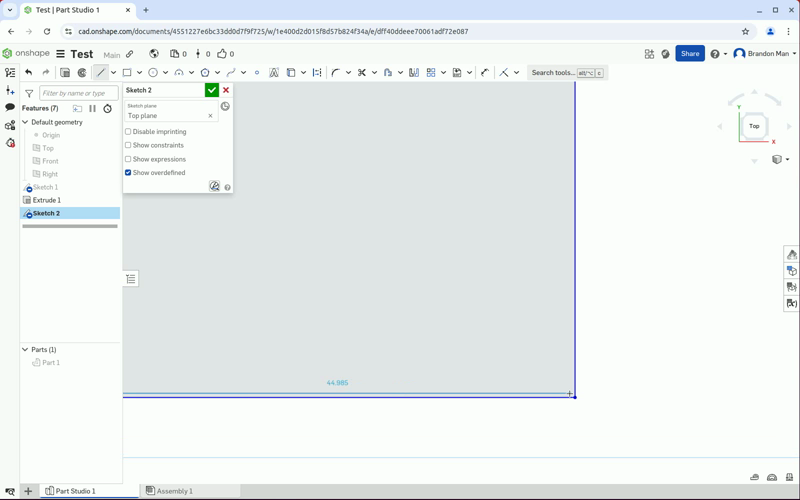
scroll(6)
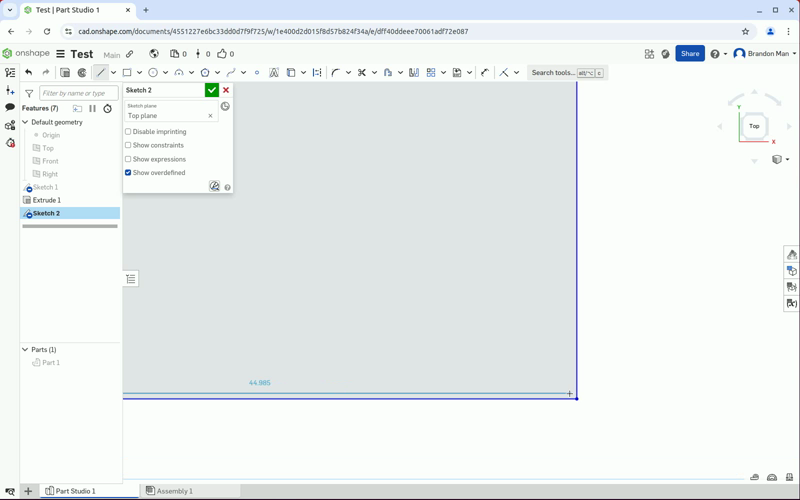
scroll(6)
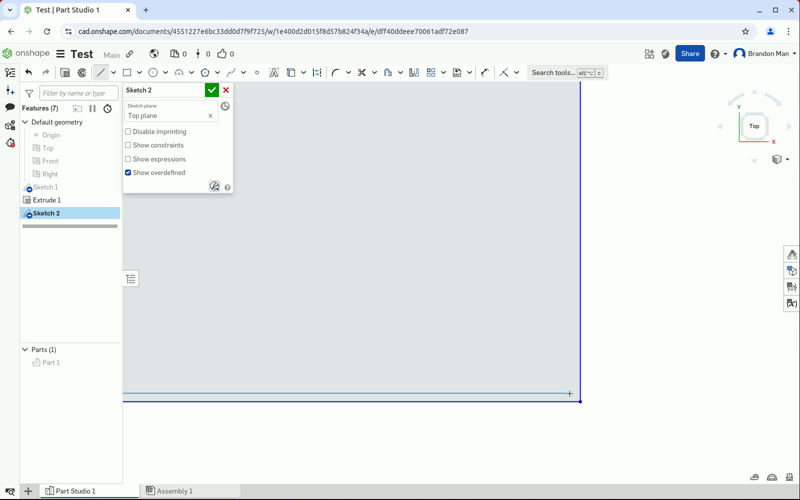
scroll(6)
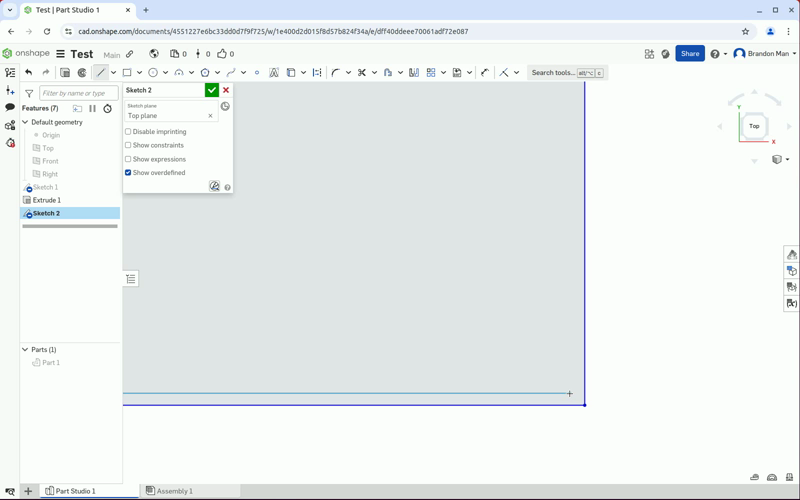
scroll(6)
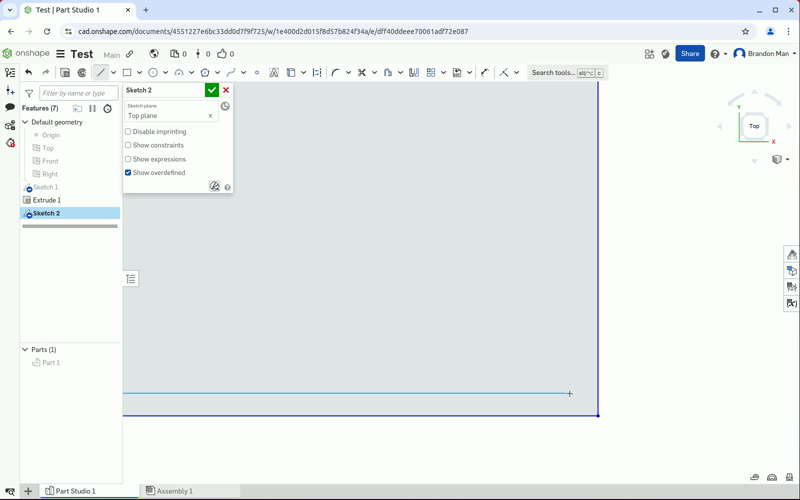
click(569, 393)
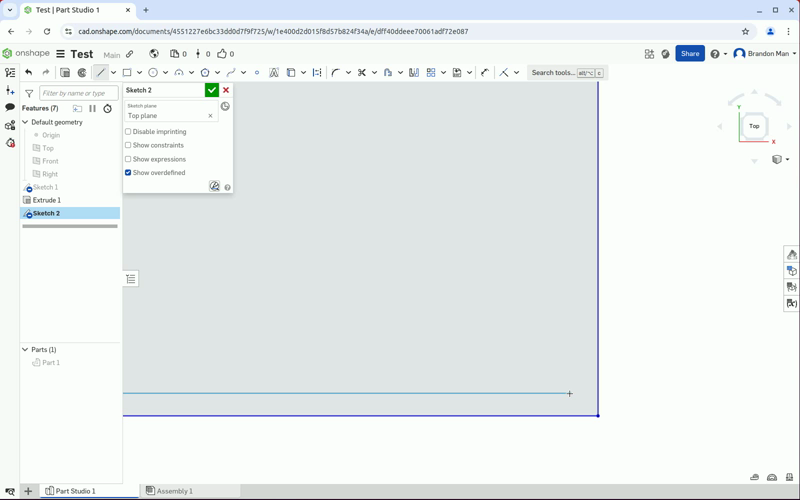
scroll(-6)
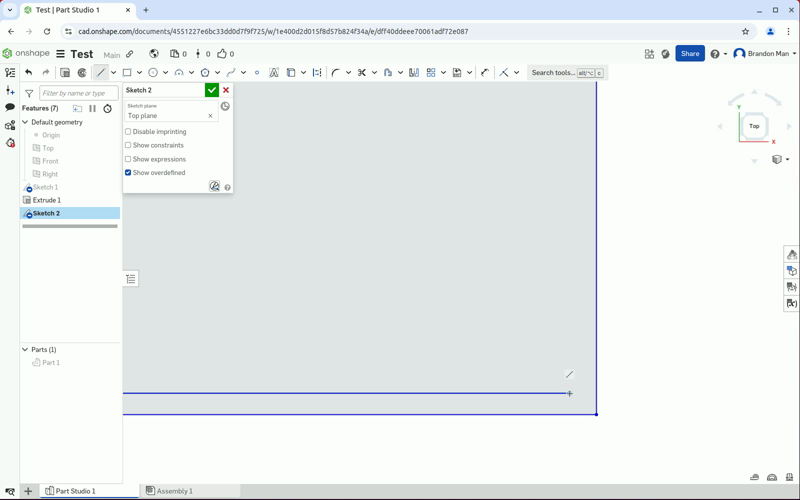
scroll(-6)
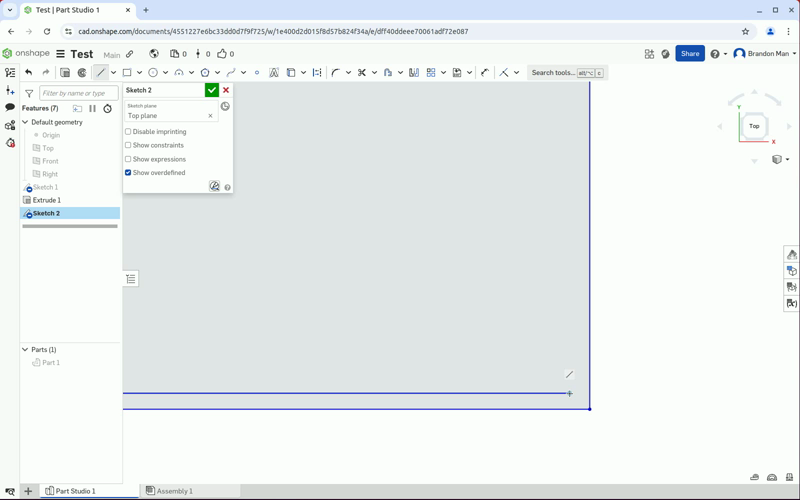
scroll(-6)
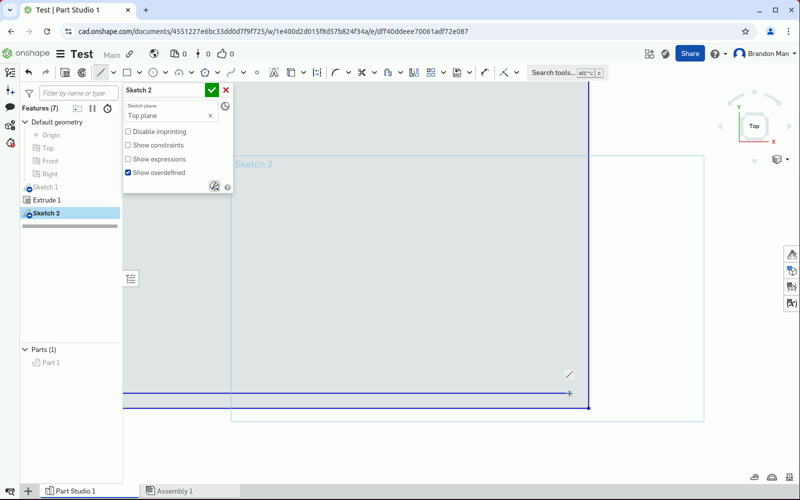
scroll(-6)
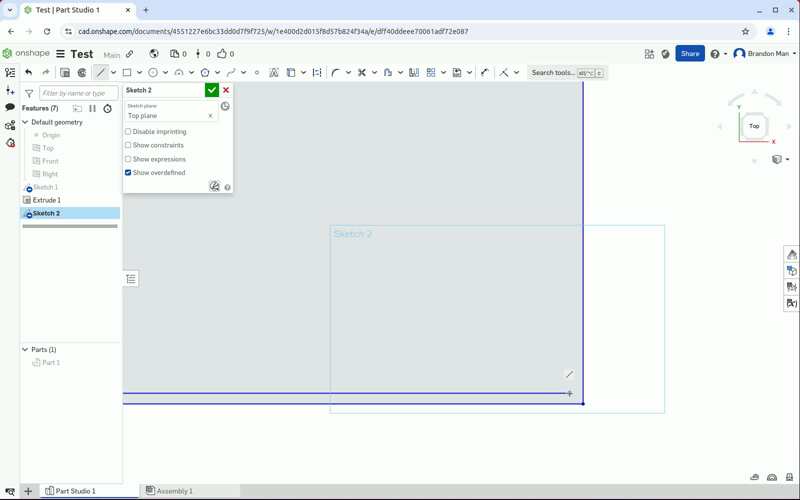
scroll(-6)
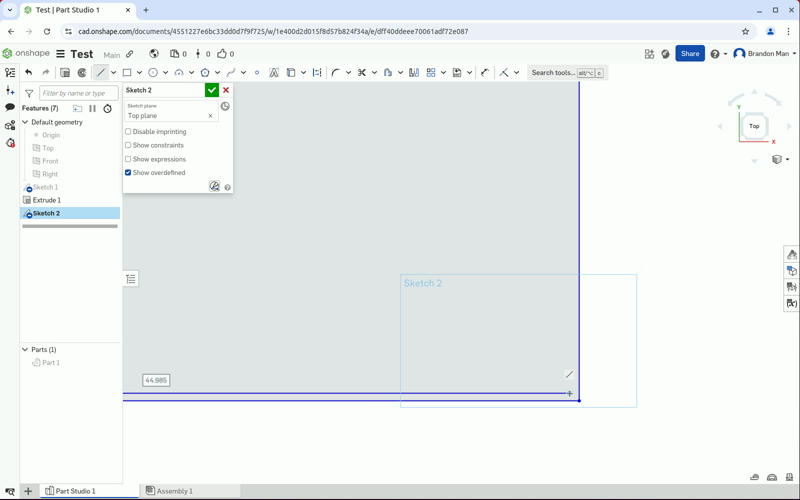
scroll(-6)
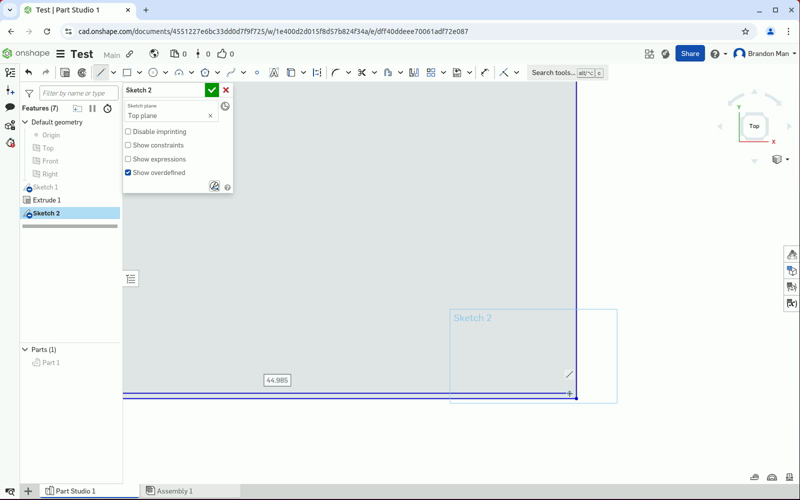
scroll(-6)
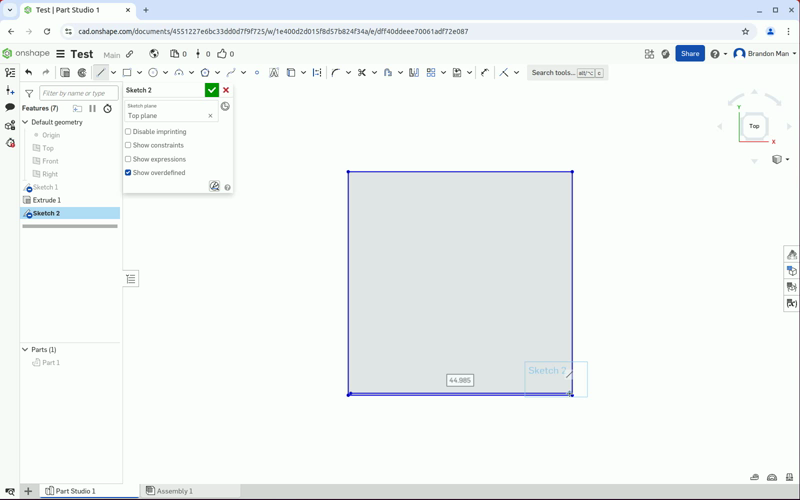
key_up(shift)
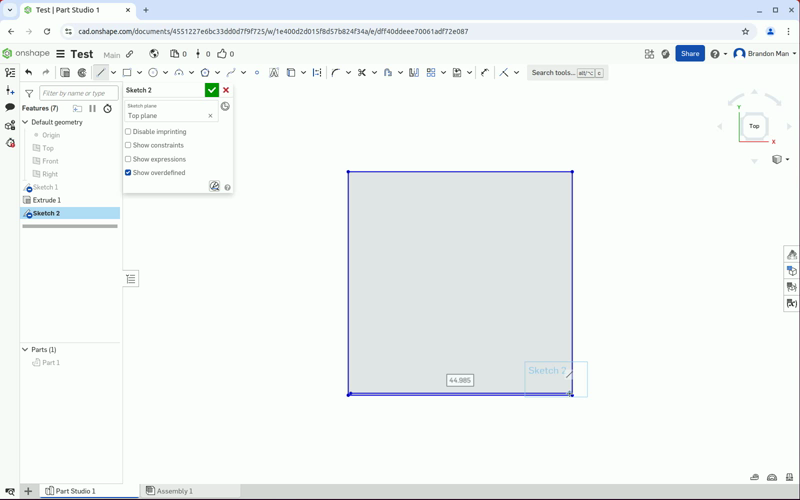
key_down(shift)
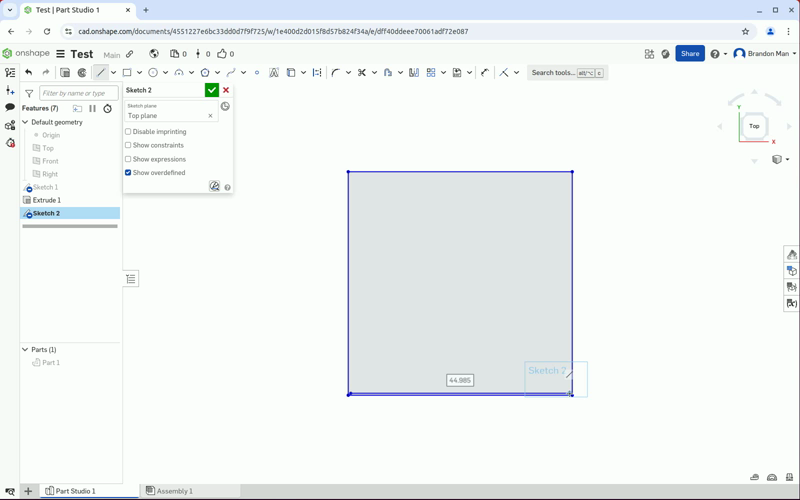
mouse_move(569, 174)
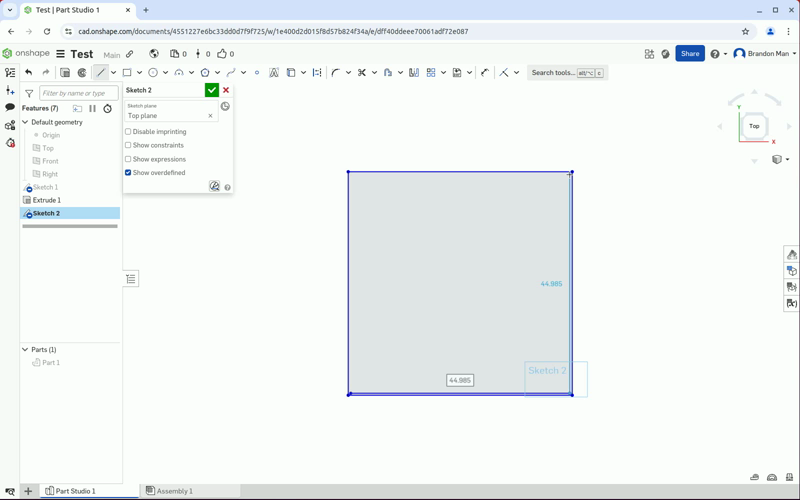
scroll(6)
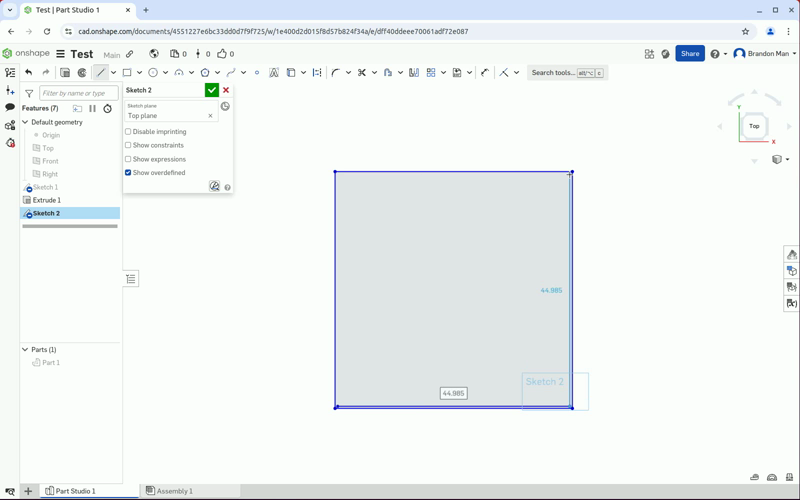
scroll(6)
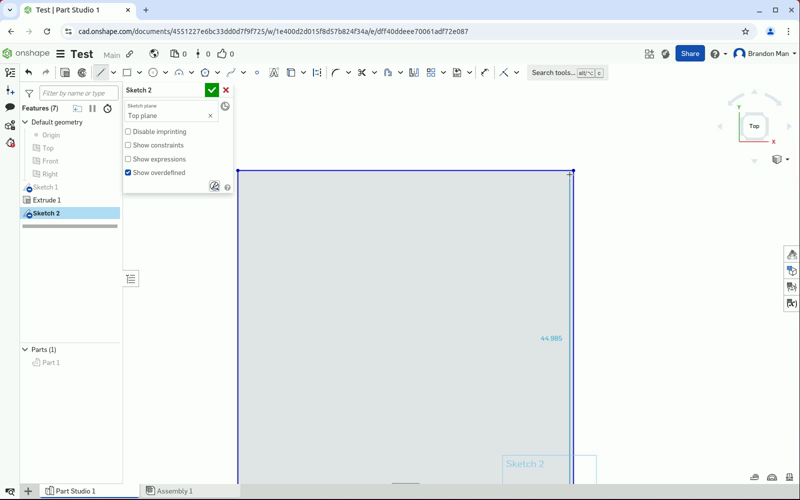
scroll(6)
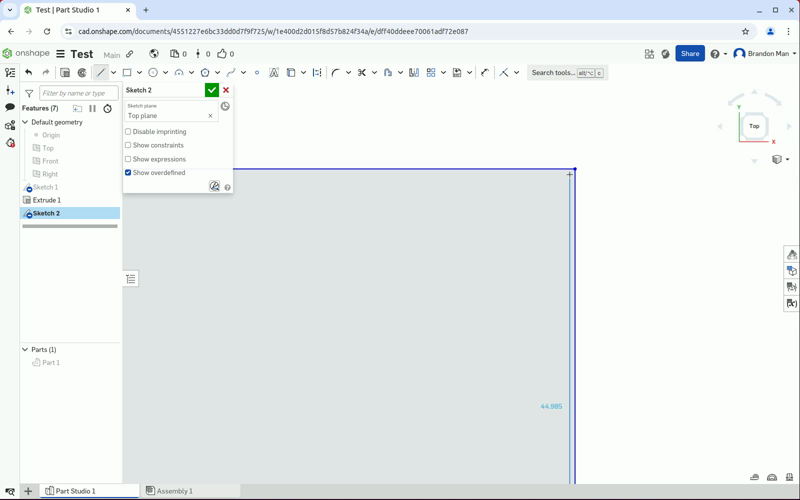
scroll(6)
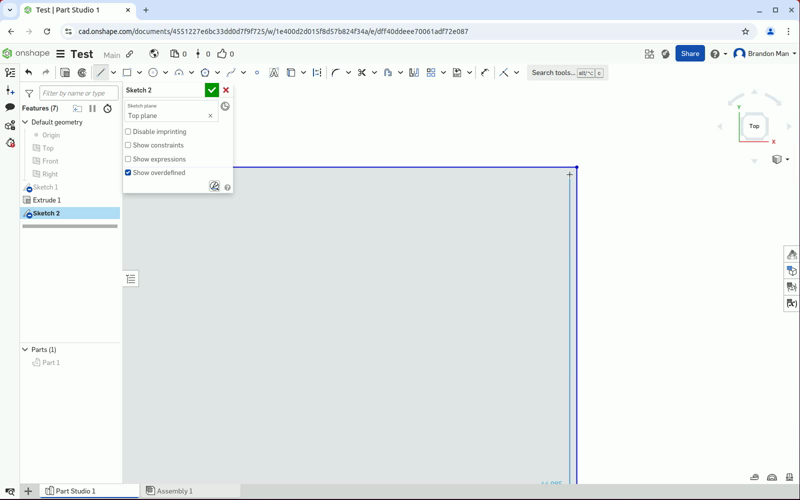
scroll(6)
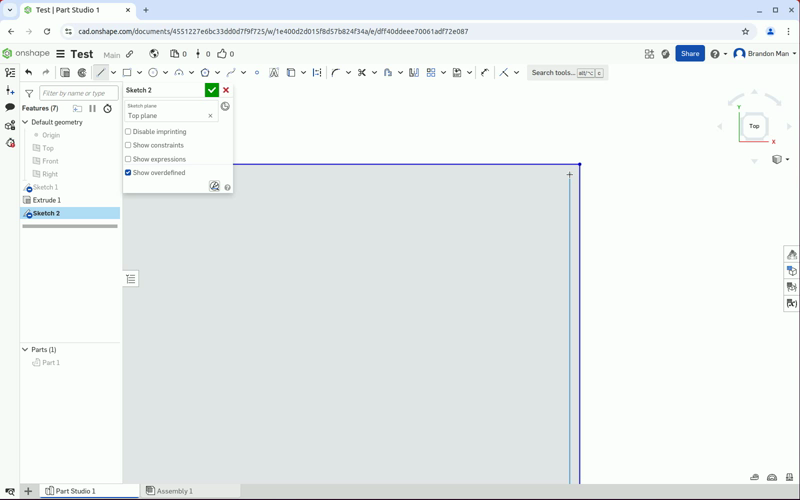
scroll(6)
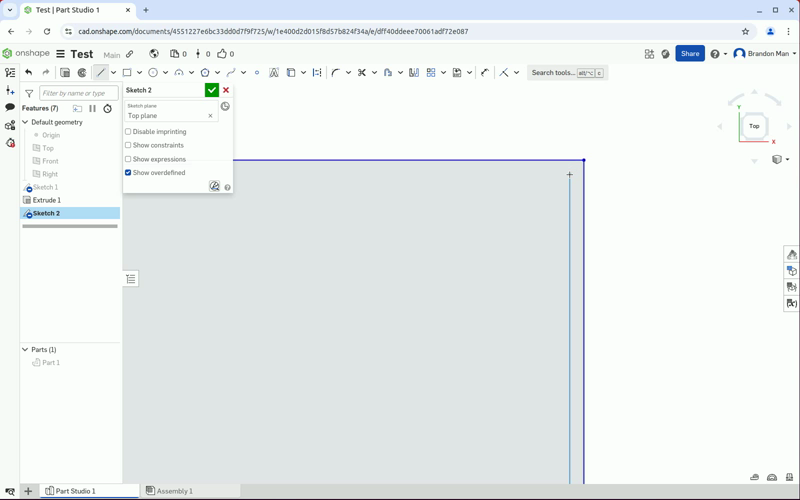
scroll(6)
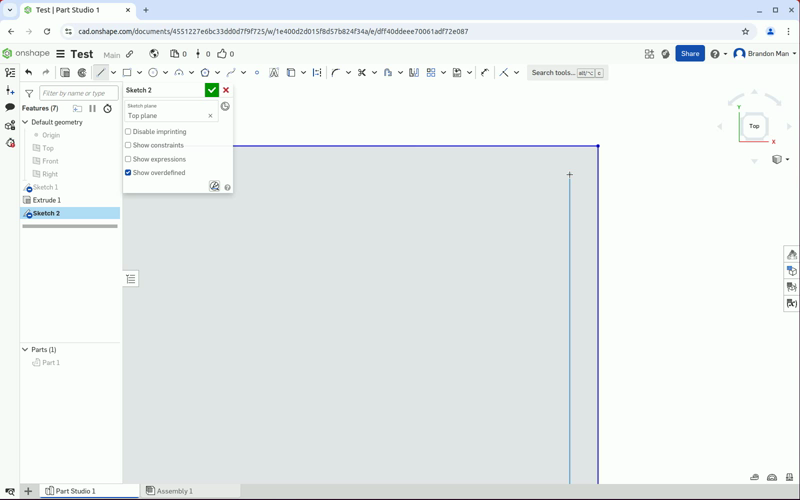
click(569, 174)
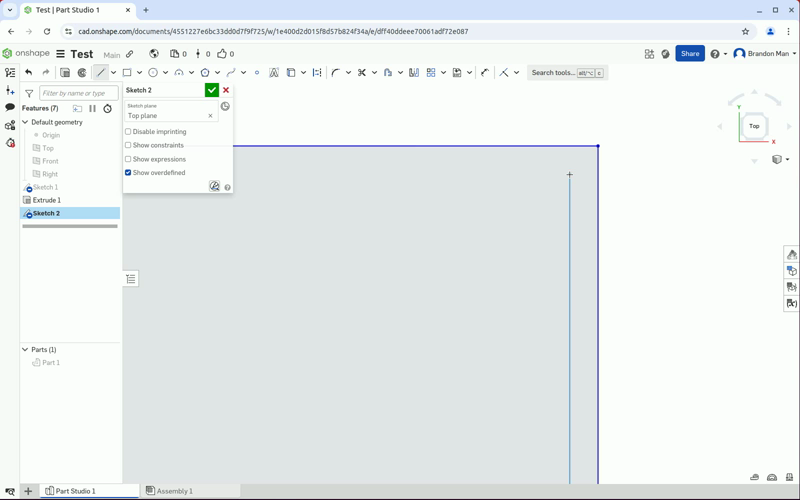
scroll(-6)
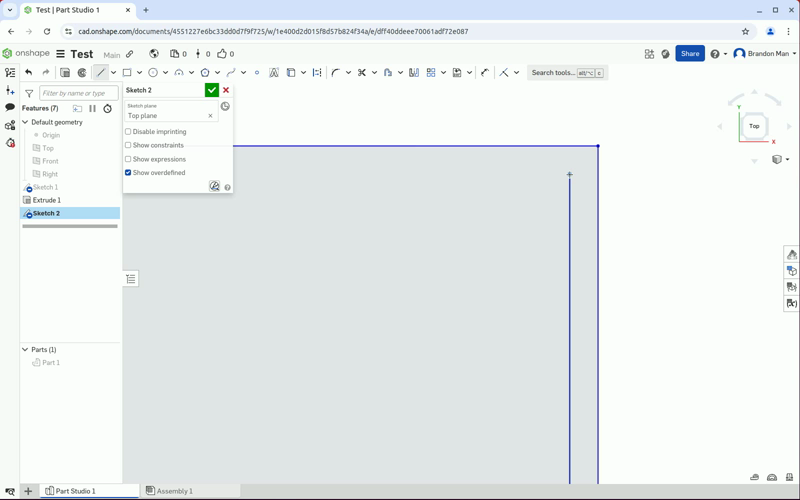
scroll(-6)
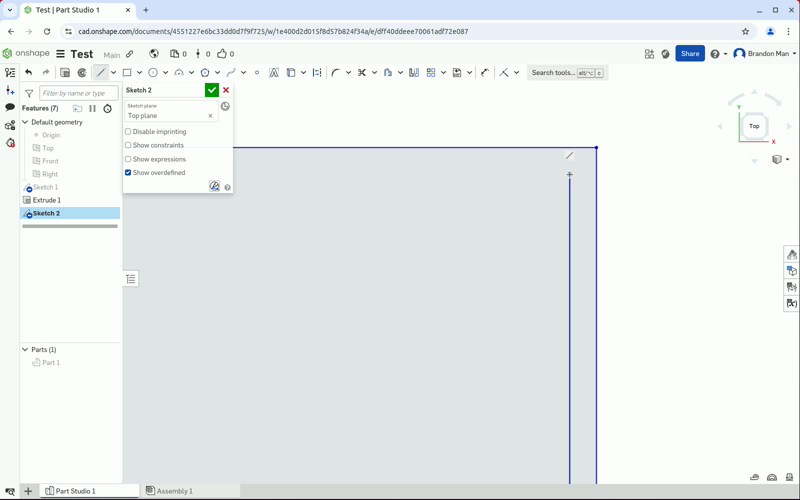
scroll(-6)
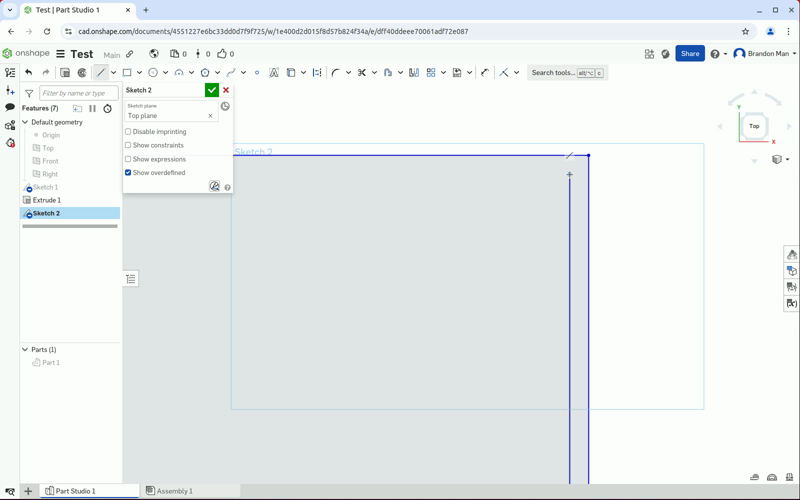
scroll(-6)
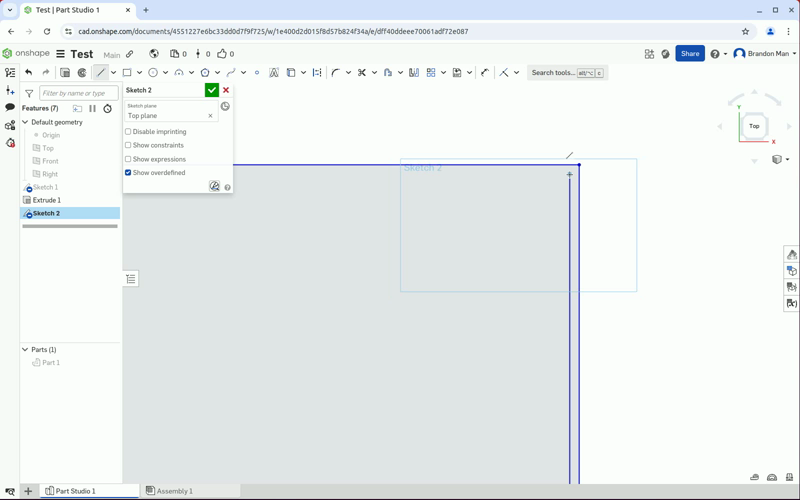
scroll(-6)
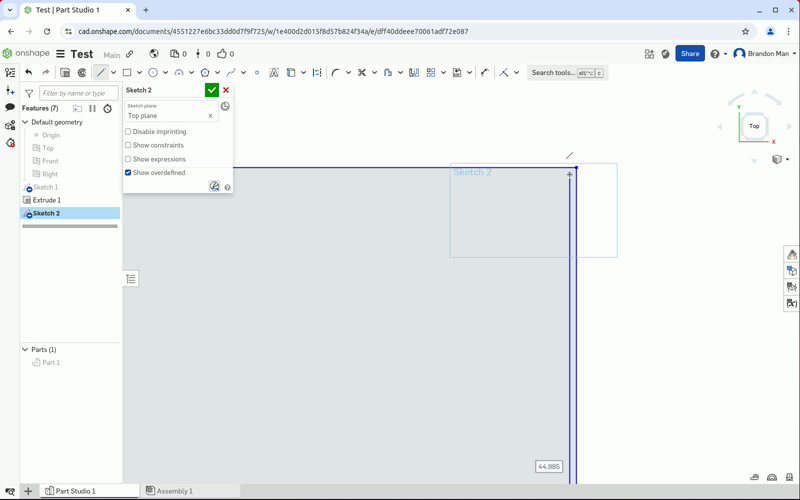
scroll(-6)
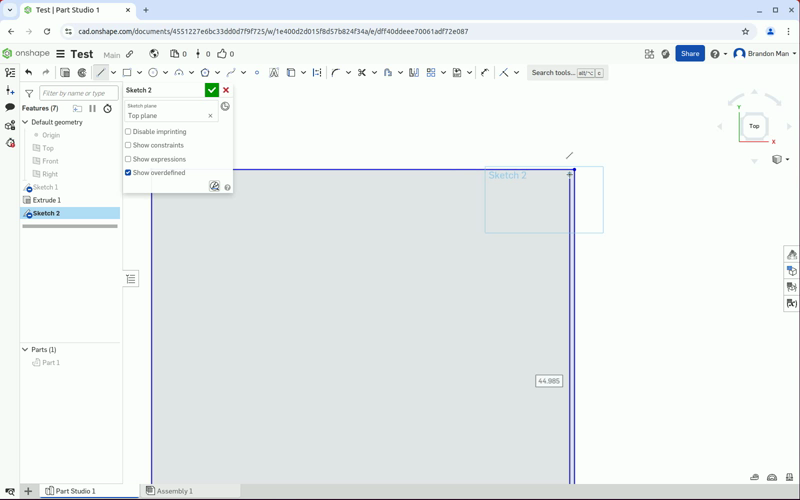
scroll(-6)
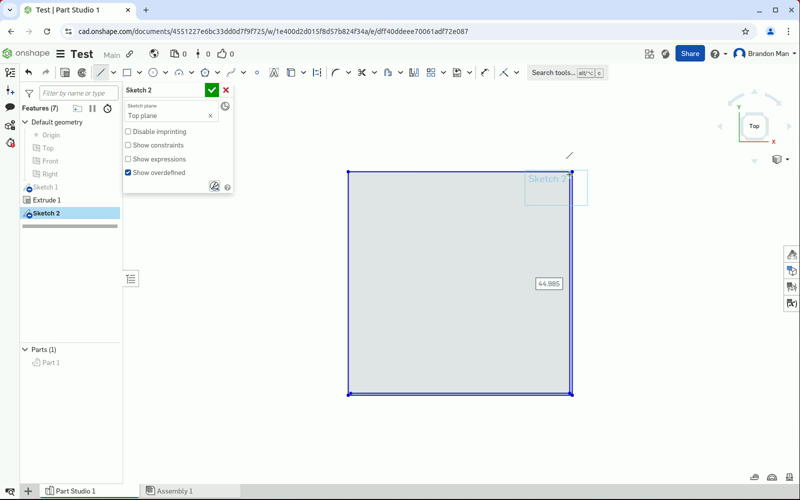
key_up(shift)
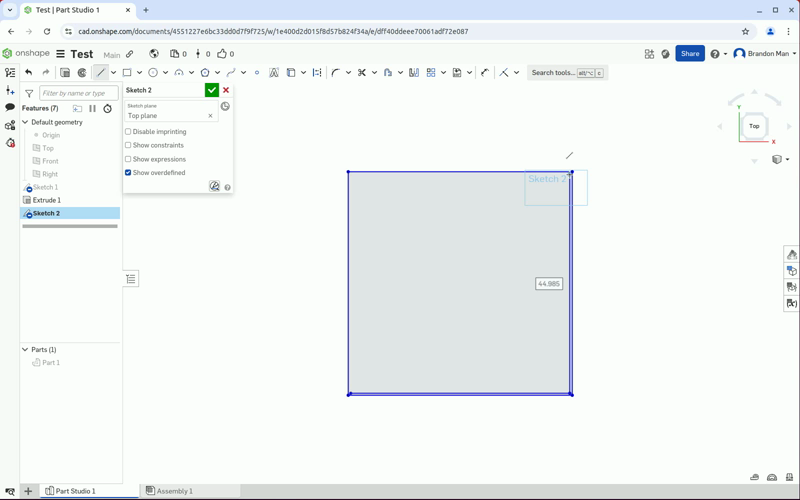
key_down(shift)
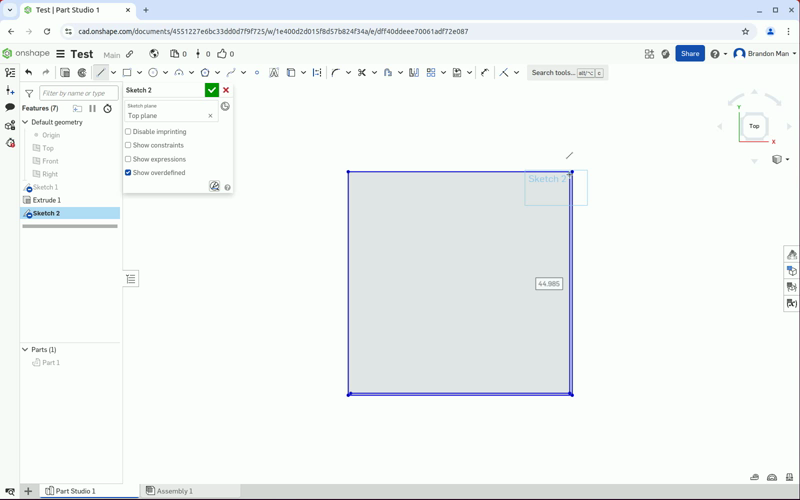
mouse_move(350, 174)
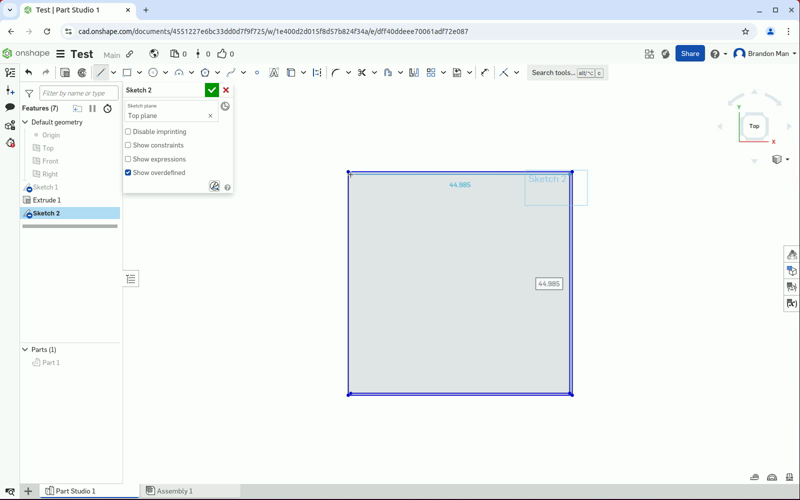
scroll(6)
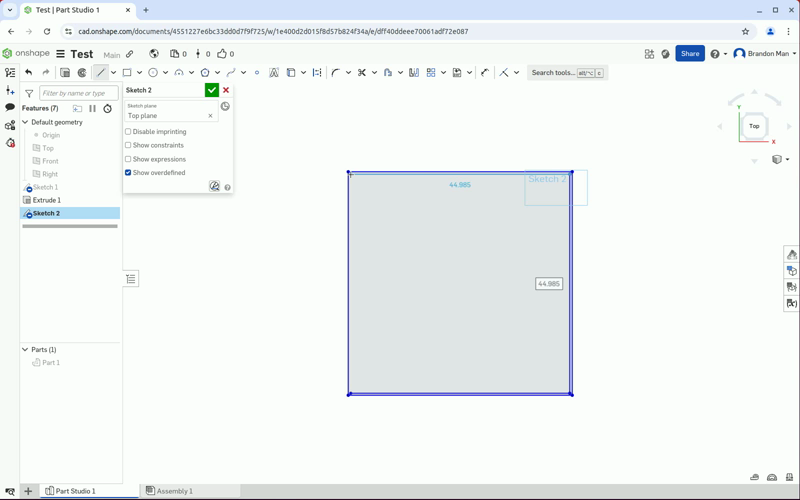
scroll(6)
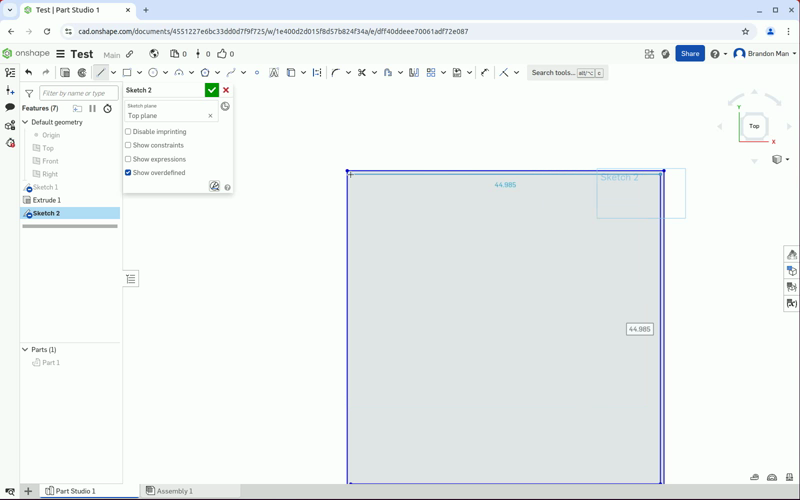
scroll(6)
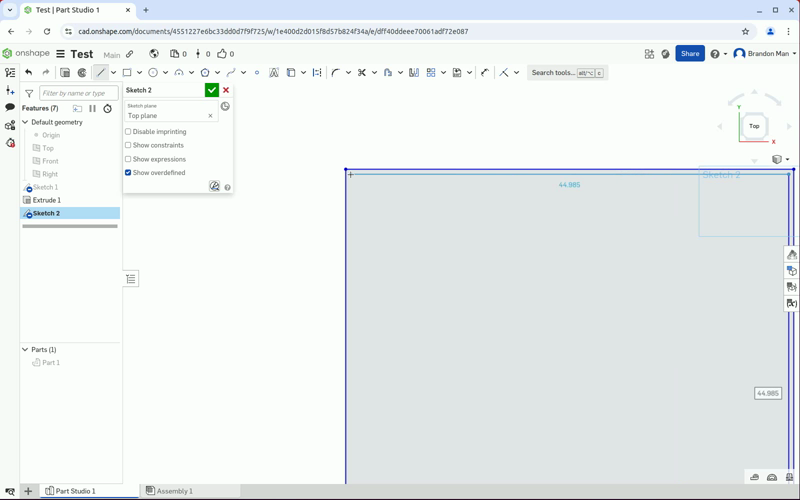
scroll(6)
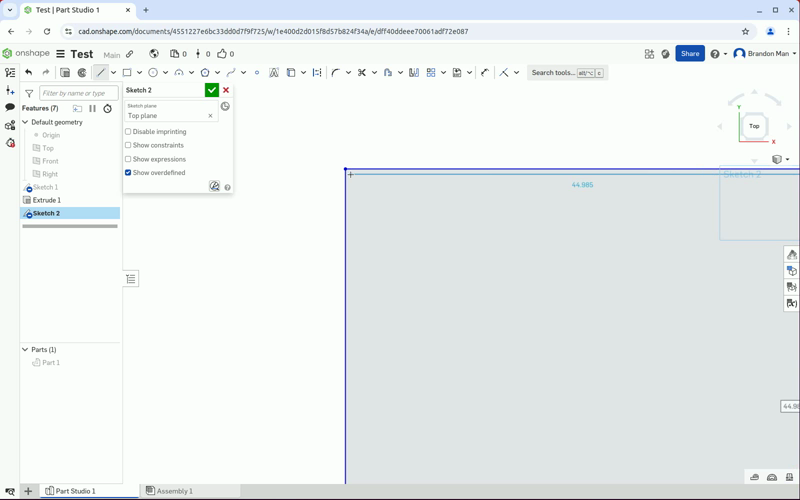
scroll(6)
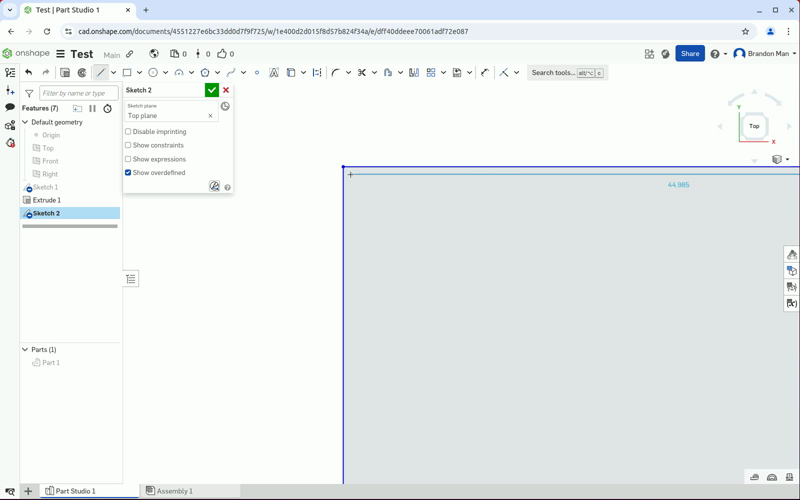
scroll(6)
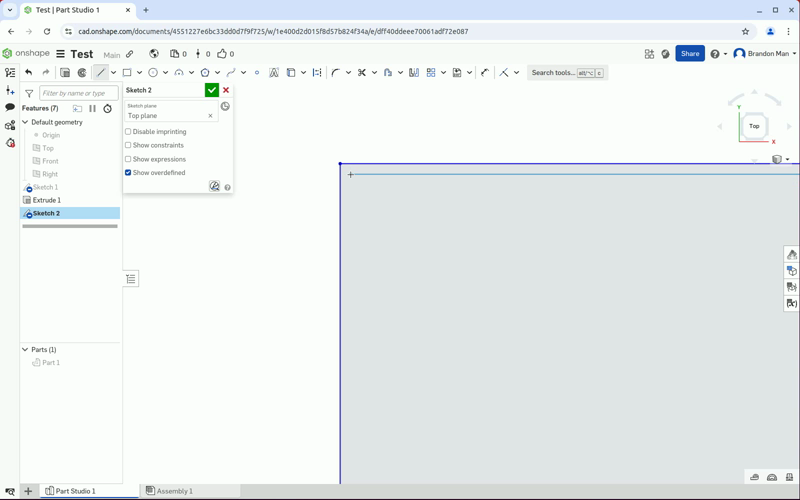
scroll(6)
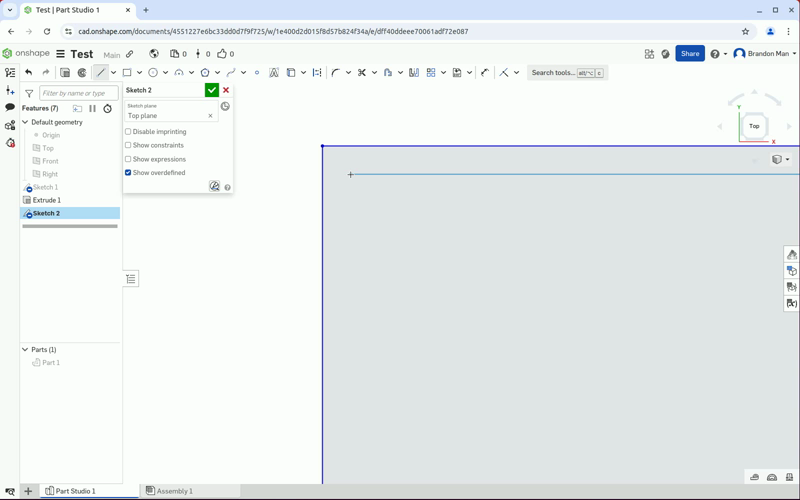
click(350, 174)
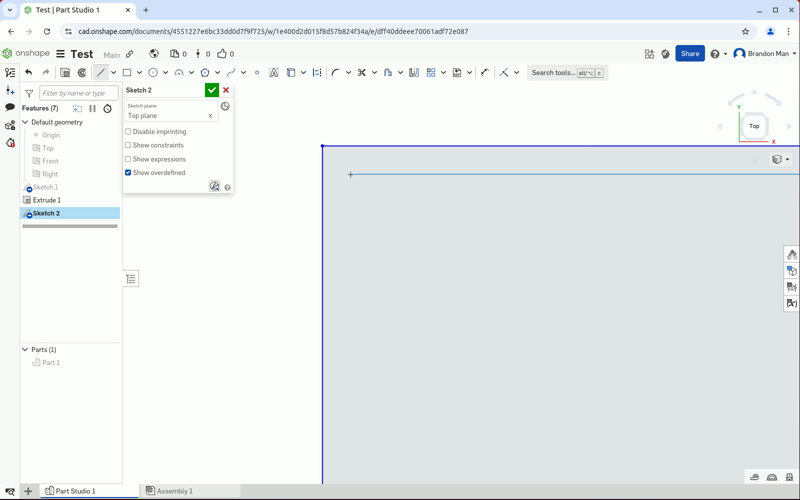
scroll(-6)
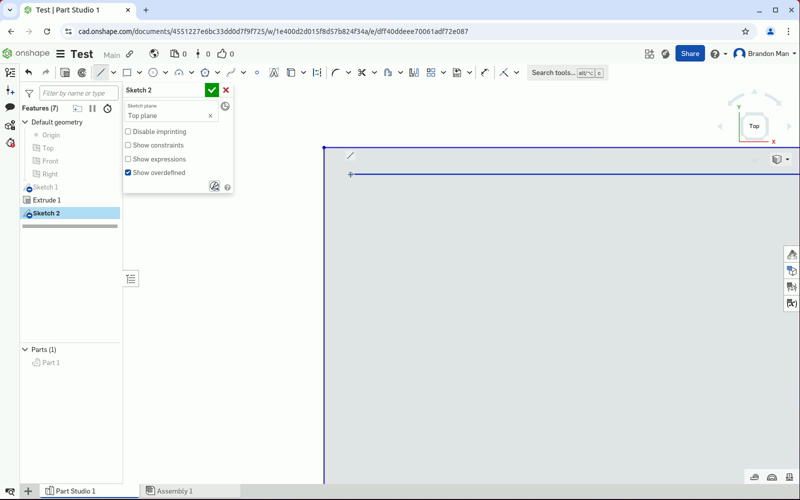
scroll(-6)
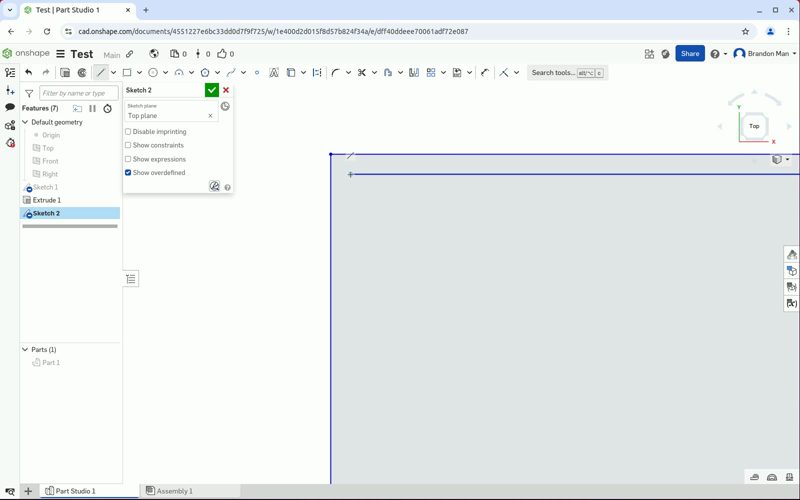
scroll(-6)
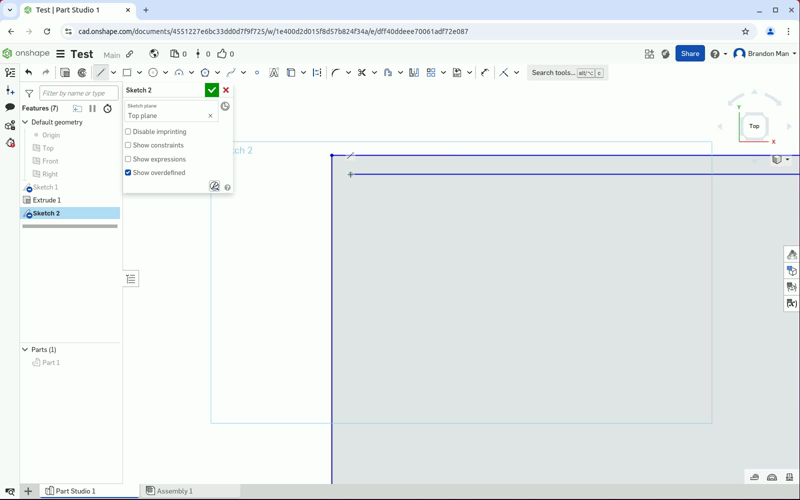
scroll(-6)
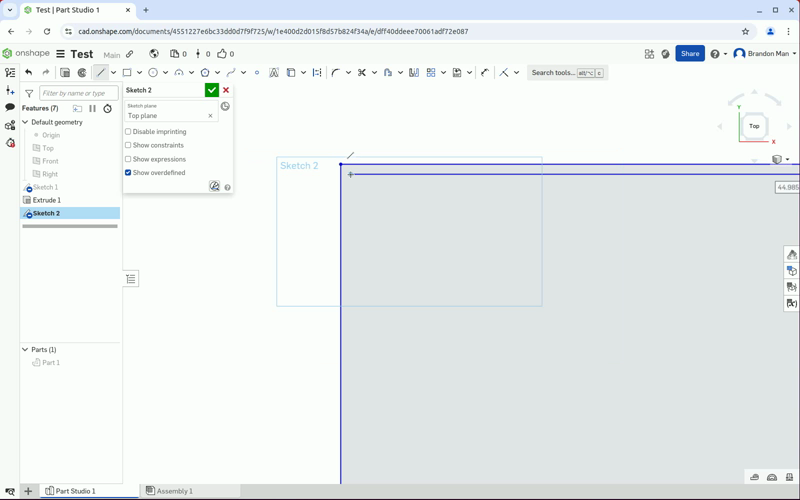
scroll(-6)
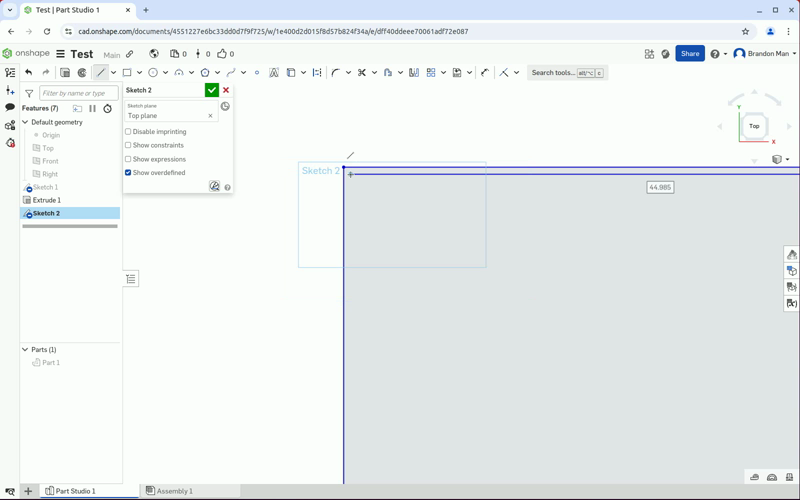
scroll(-6)
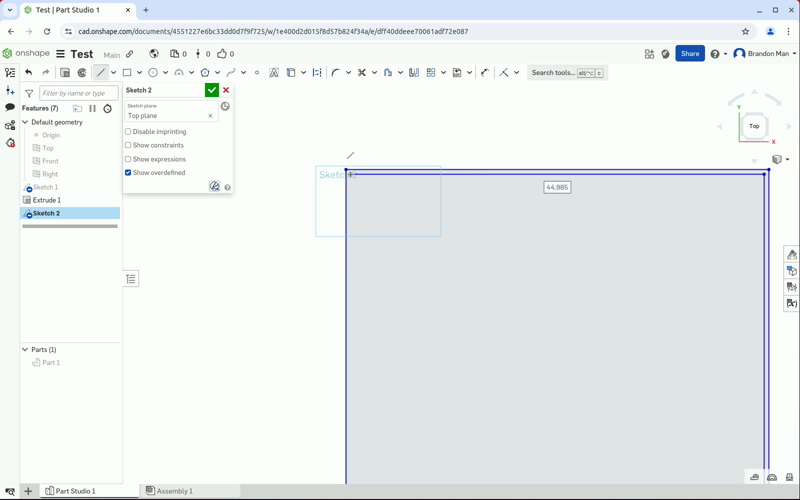
scroll(-6)
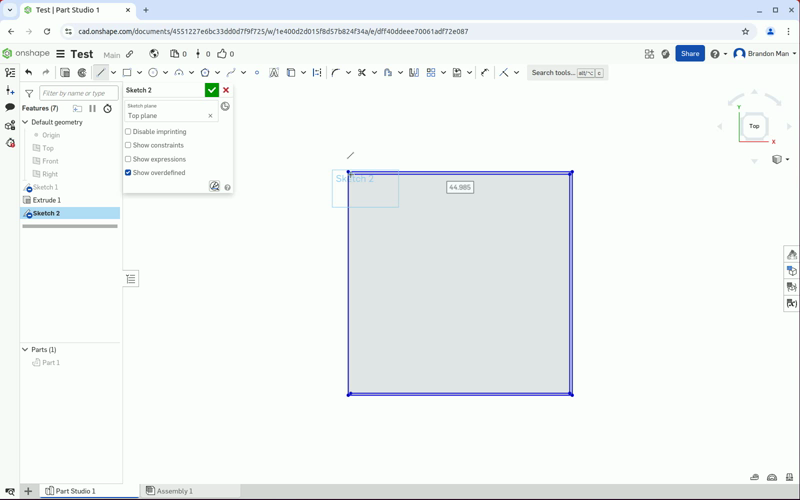
key_up(shift)
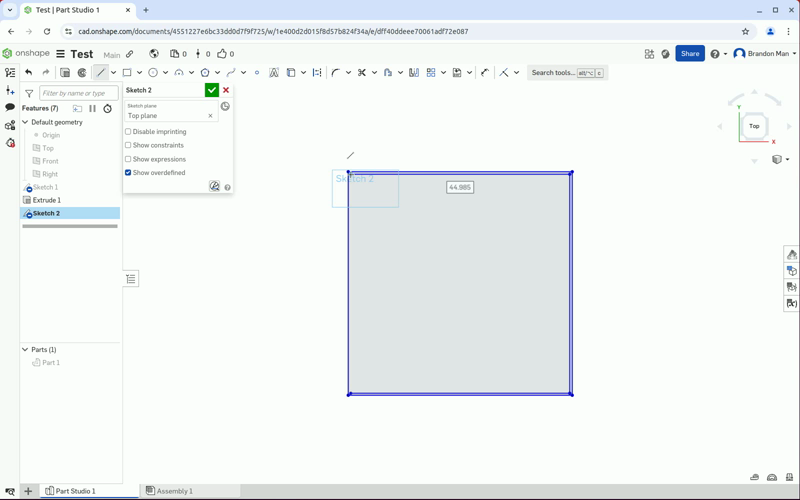
key_down(shift)
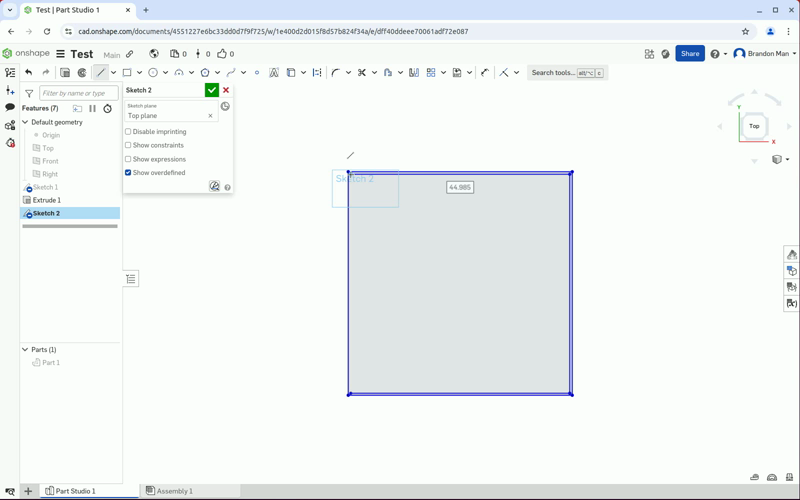
mouse_move(350, 393)
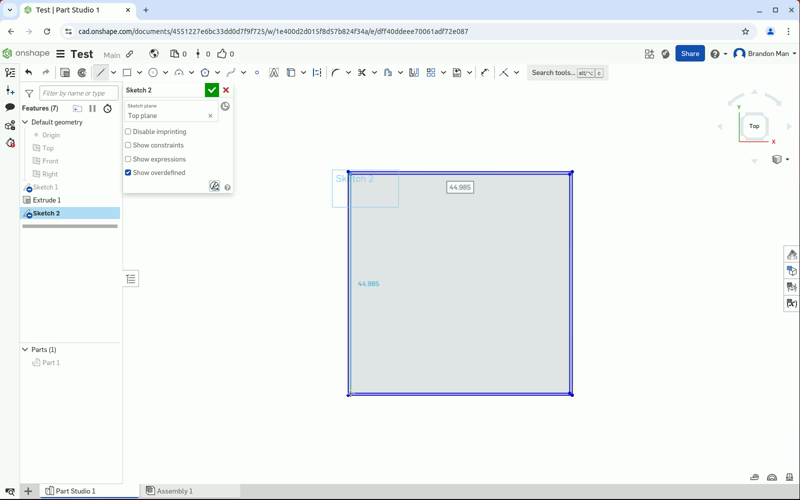
scroll(6)
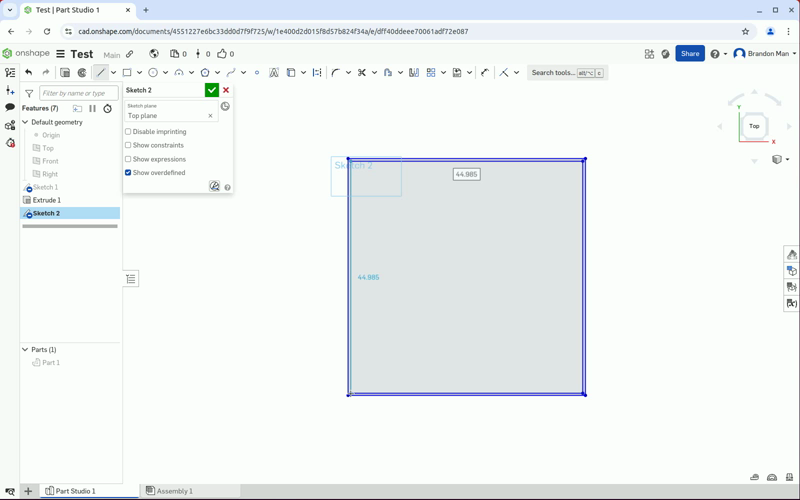
scroll(6)
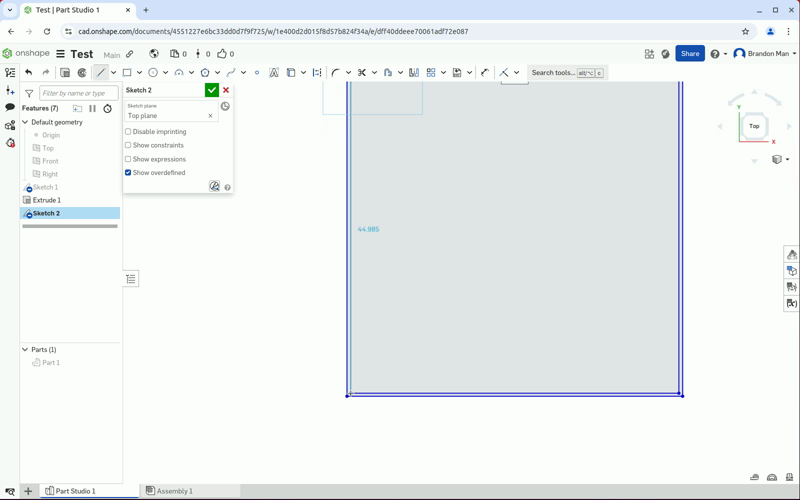
scroll(6)
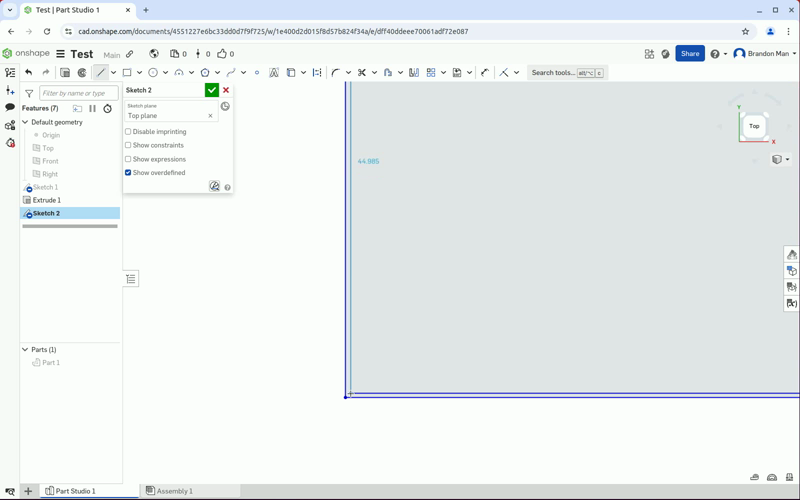
scroll(6)
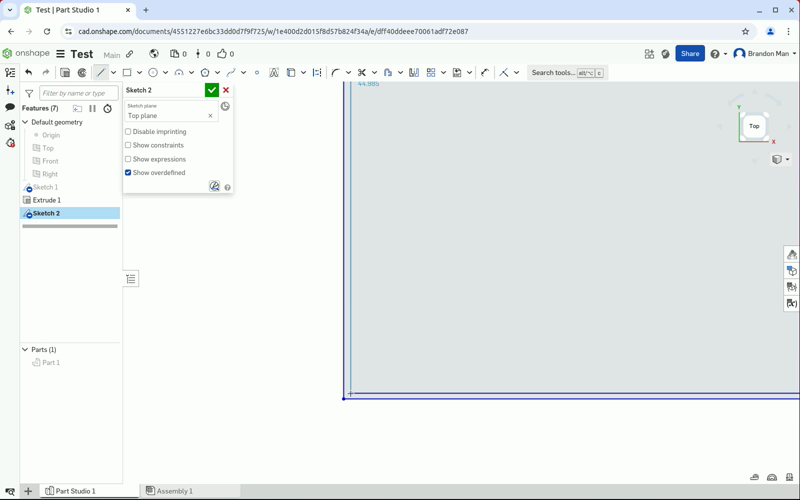
scroll(6)
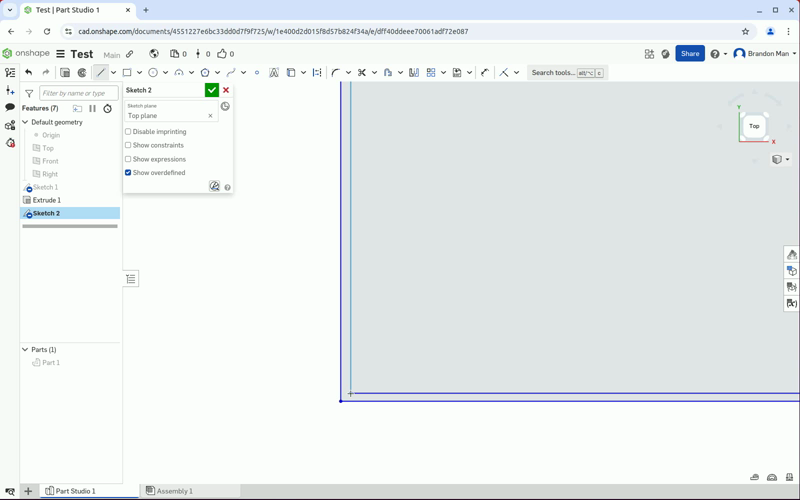
scroll(6)
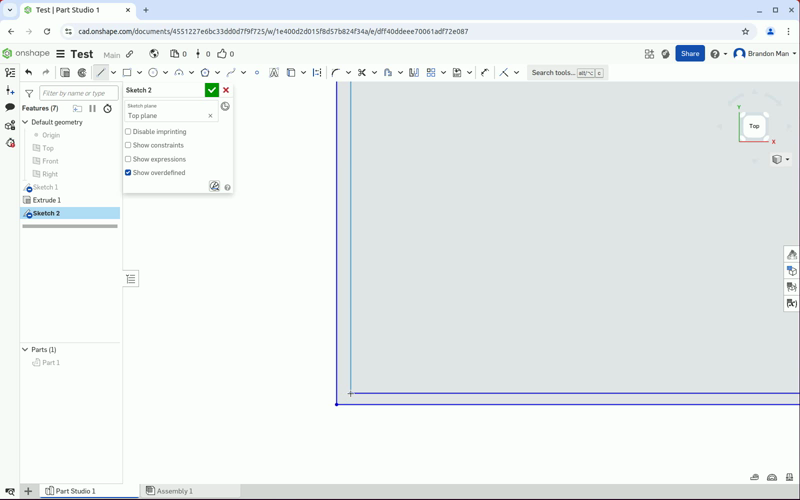
scroll(6)
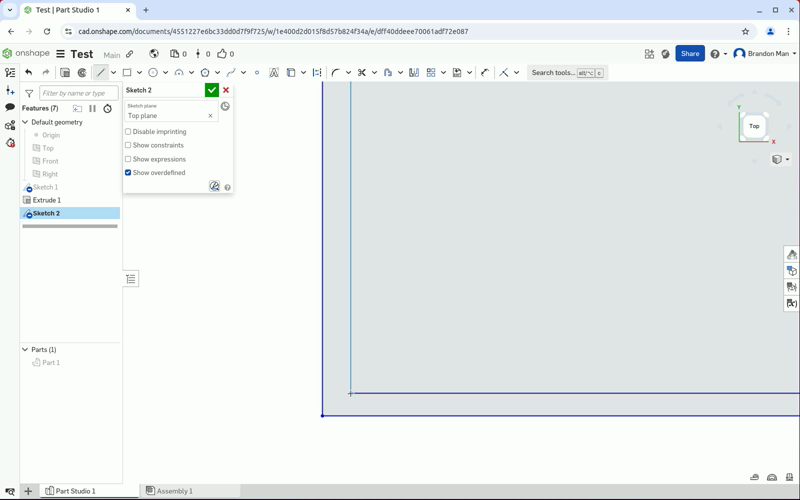
key_up(shift)
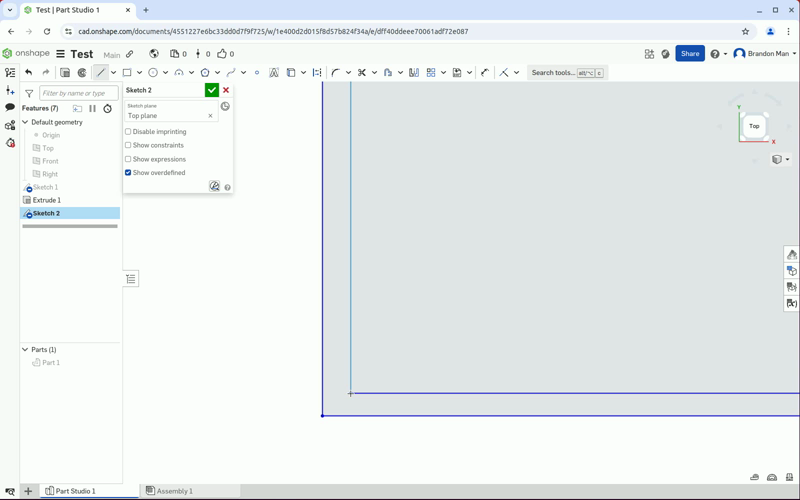
click(350, 393)
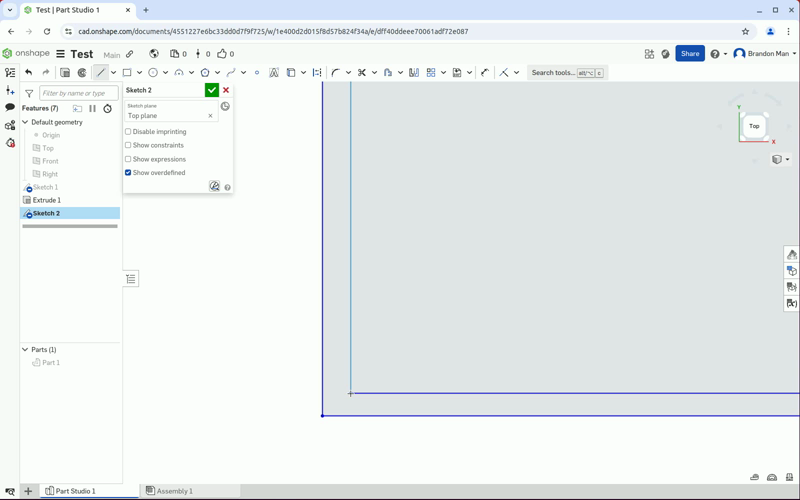
scroll(-6)
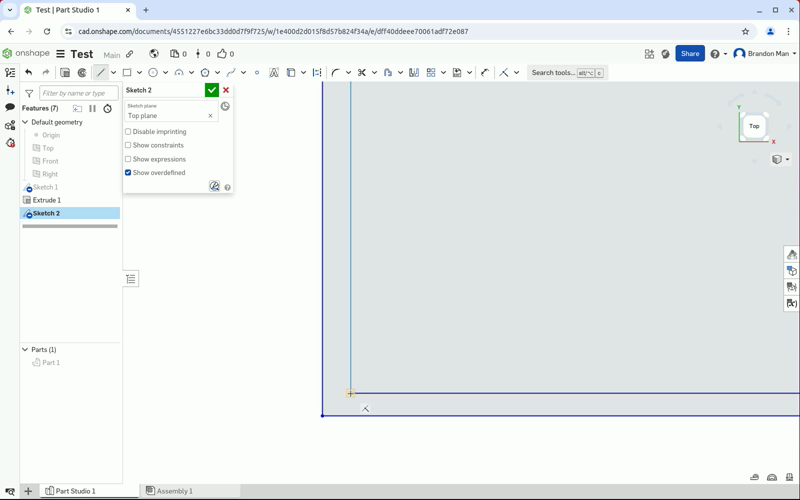
scroll(-6)
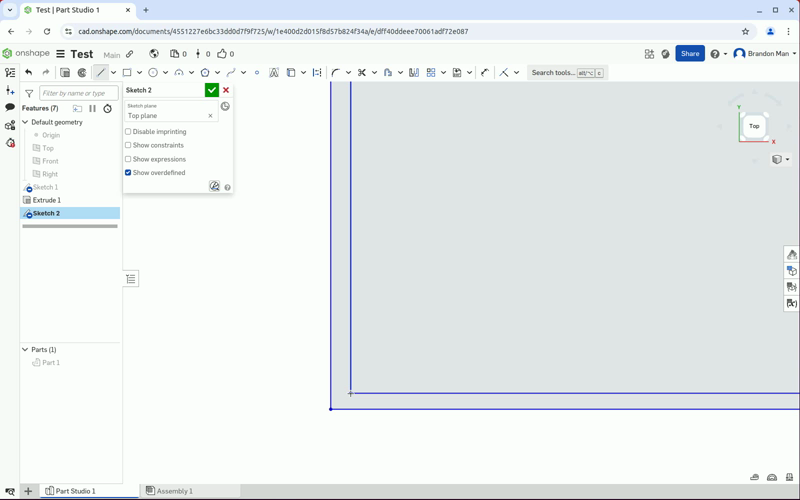
scroll(-6)
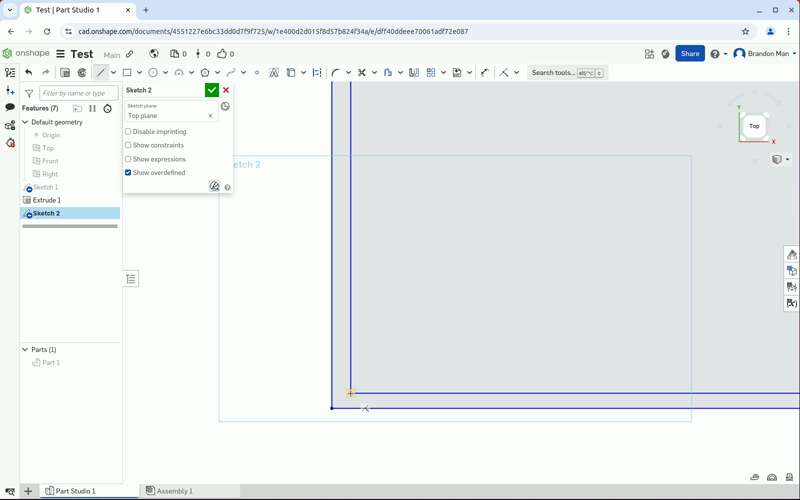
scroll(-6)
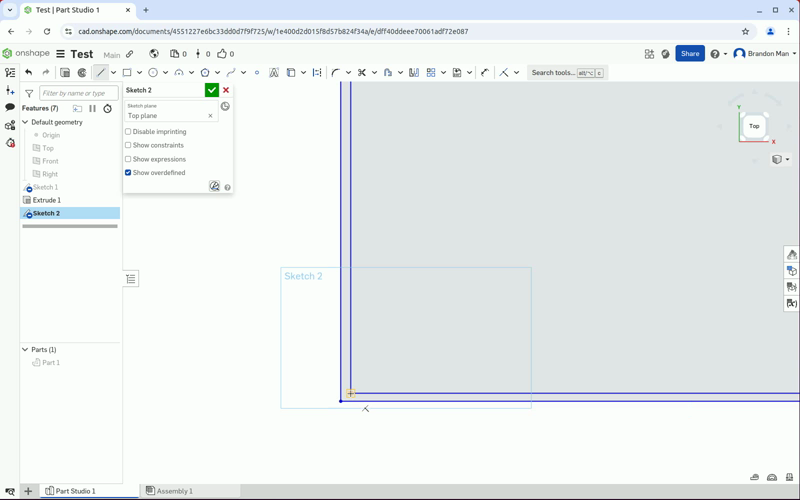
scroll(-6)
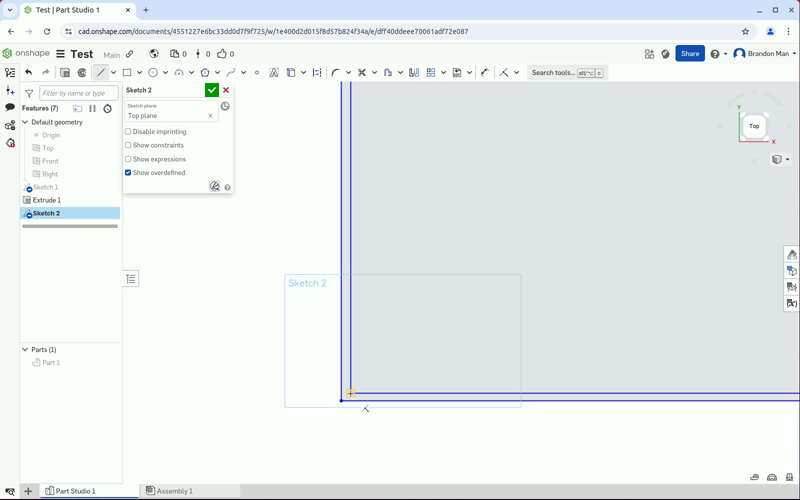
scroll(-6)
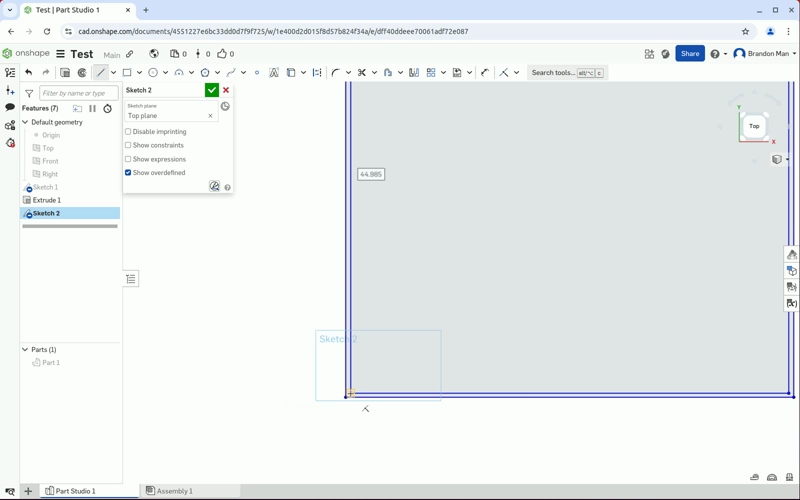
scroll(-6)
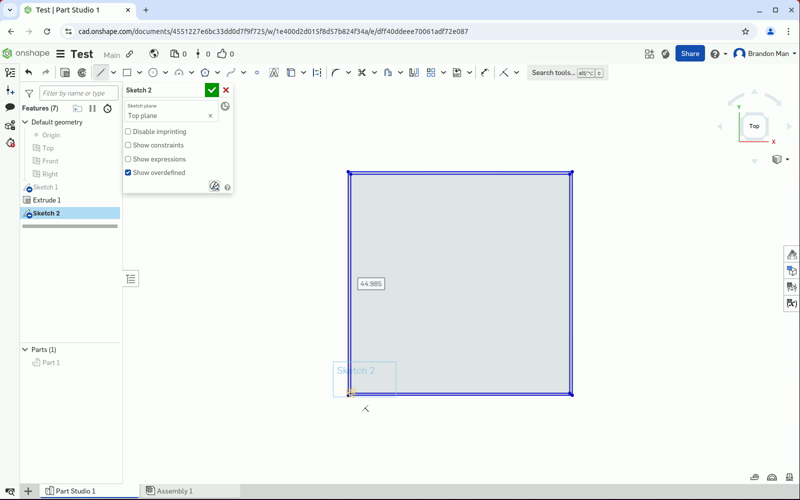
key(esc)
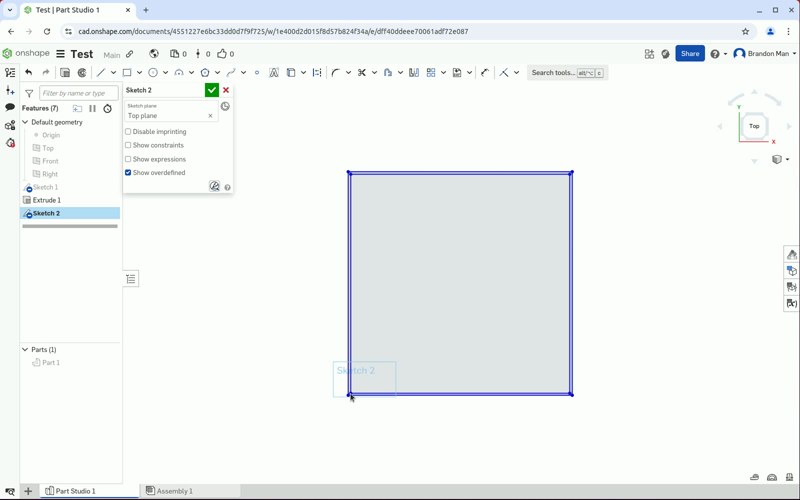
mouse_move(348, 297)
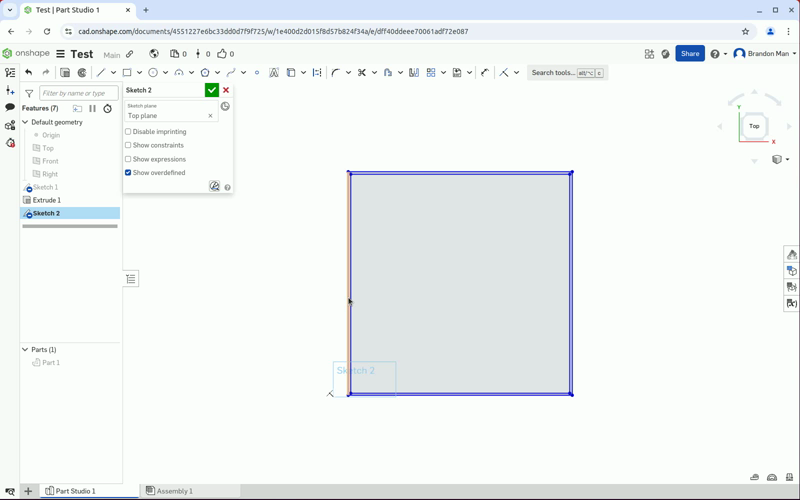
scroll(6)
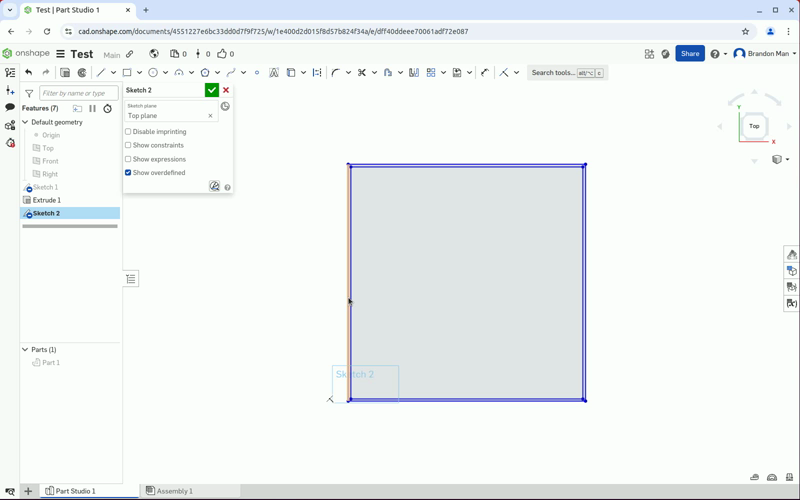
scroll(6)
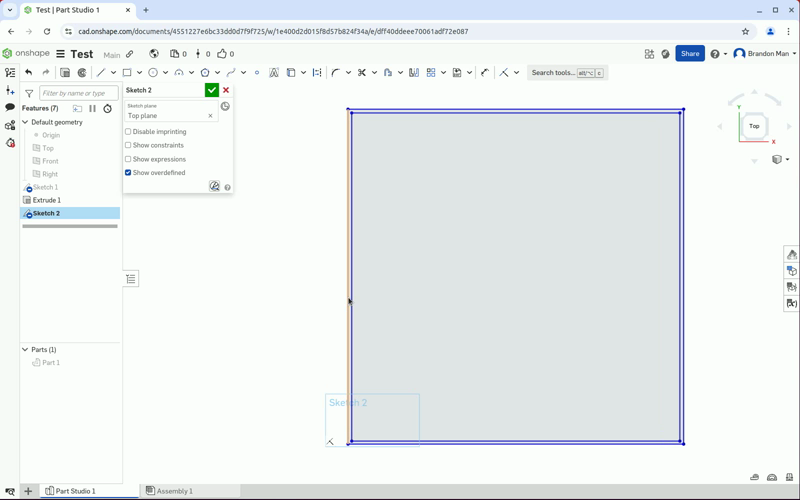
scroll(6)
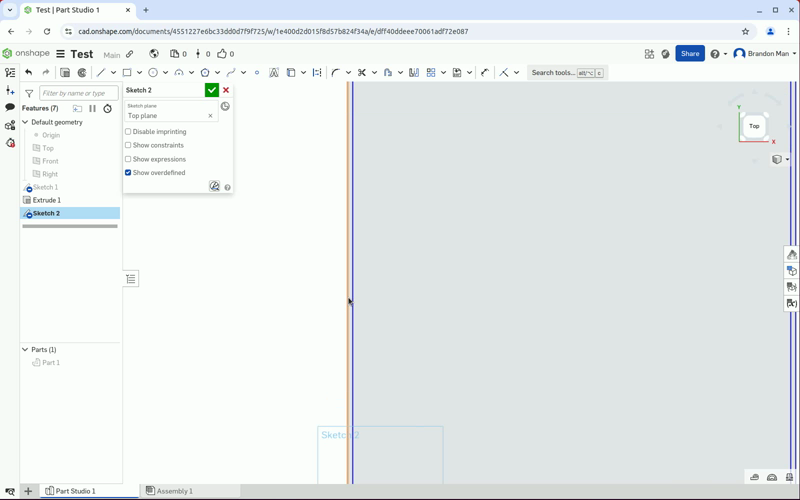
scroll(6)
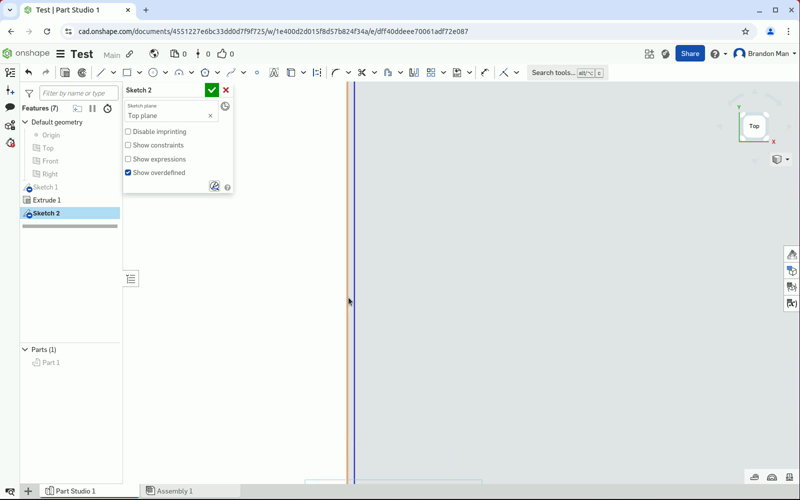
scroll(6)
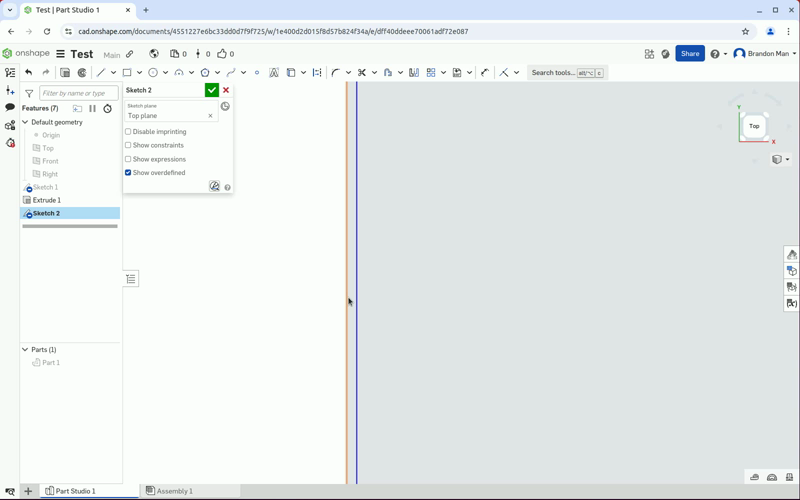
scroll(6)
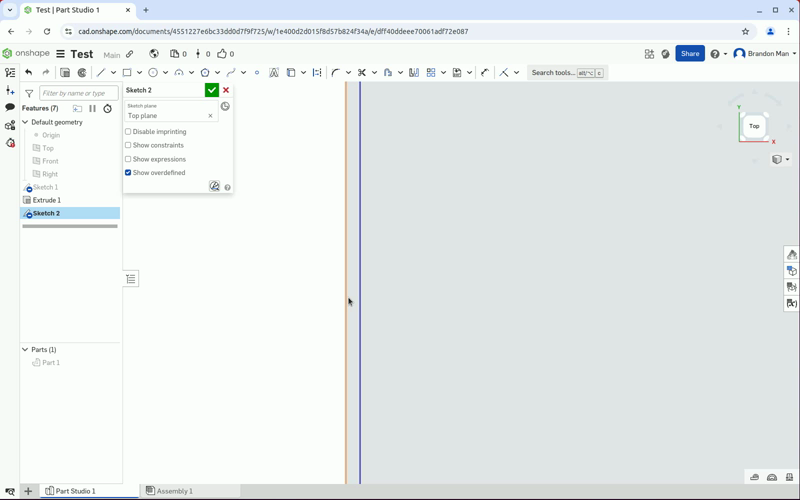
scroll(6)
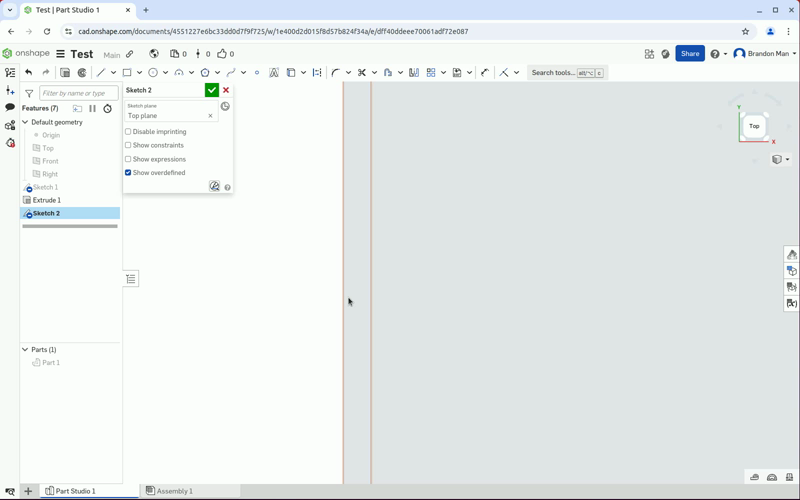
click(348, 297)
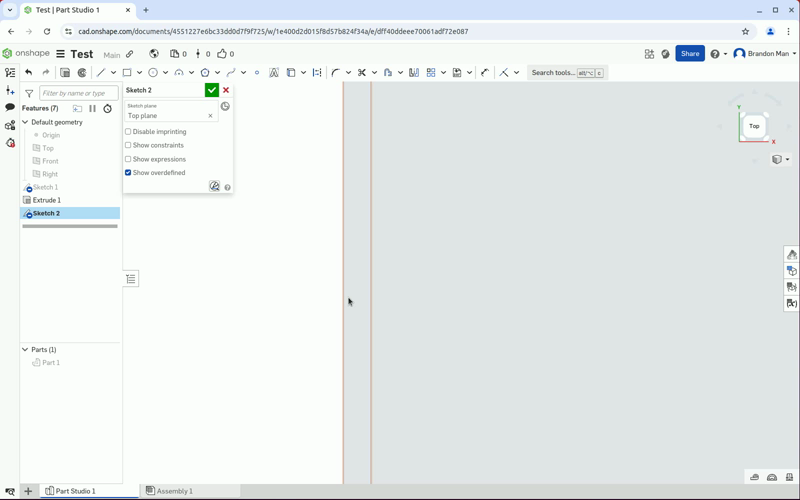
scroll(-6)
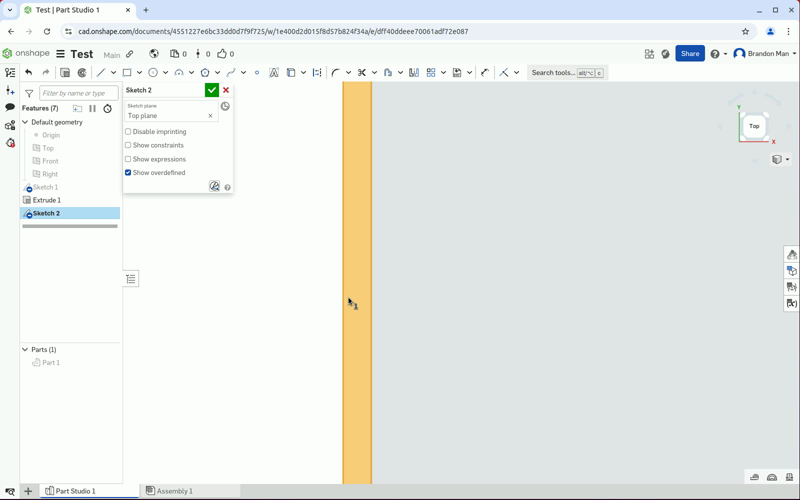
scroll(-6)
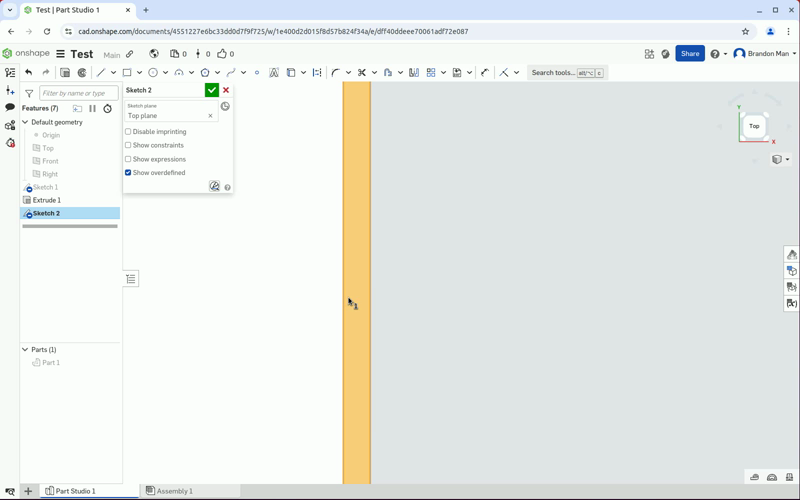
scroll(-6)
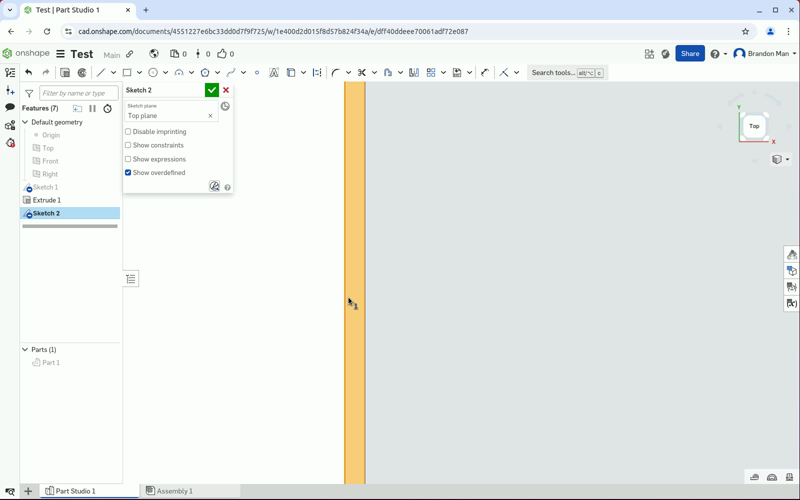
scroll(-6)
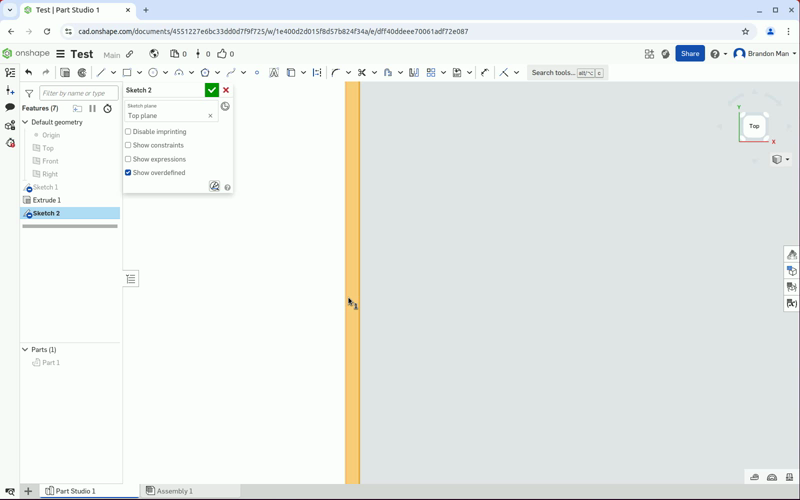
scroll(-6)
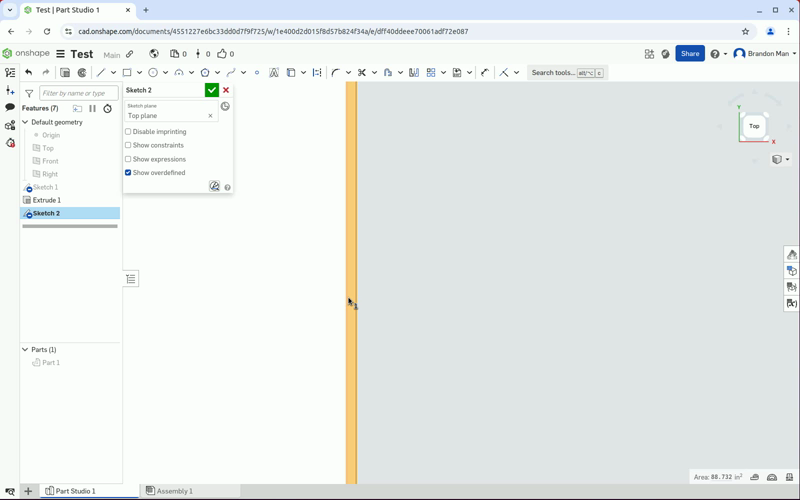
scroll(-6)
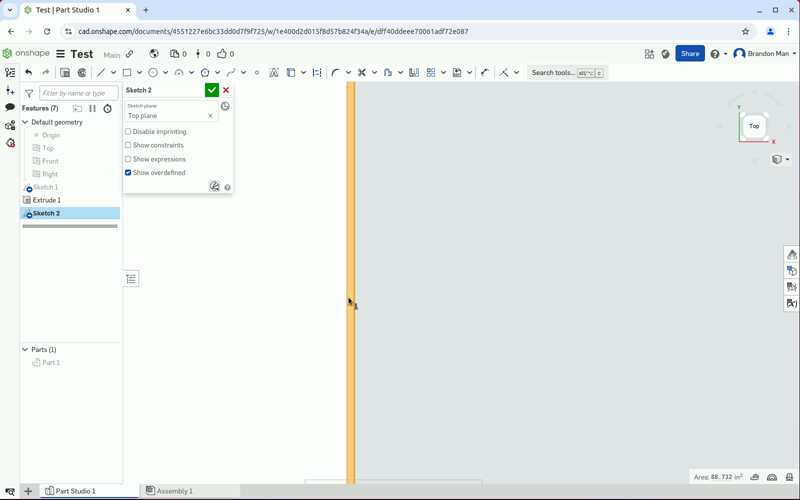
scroll(-6)
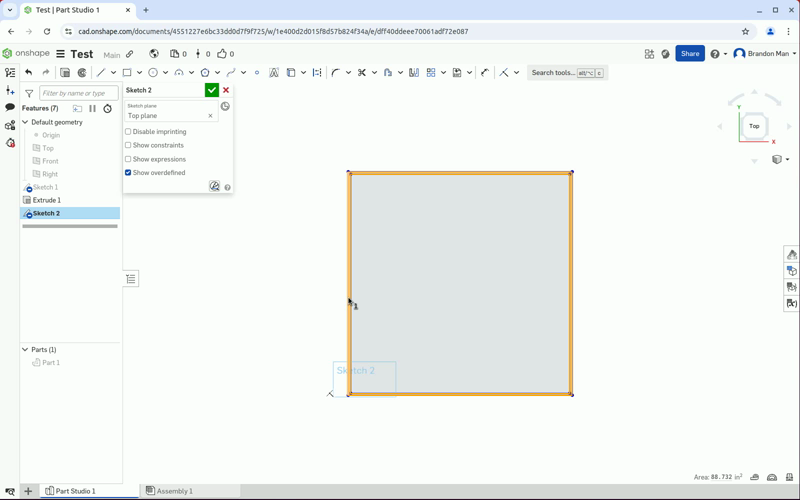
mouse_move(73, 352)
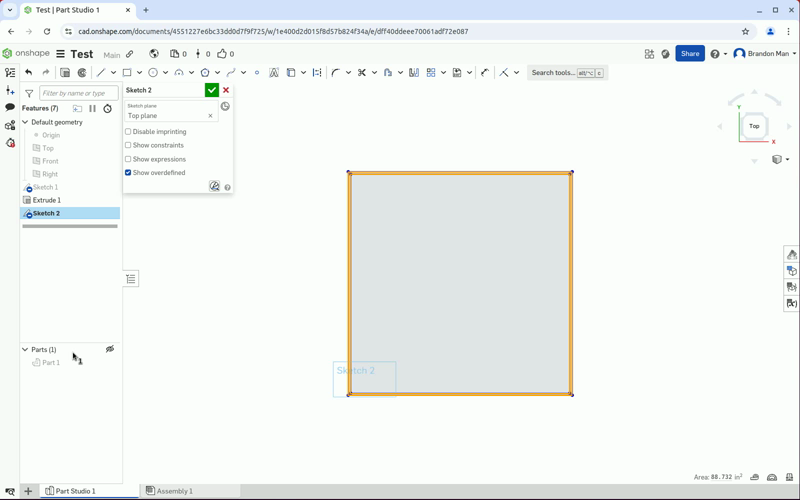
key(shift+y)
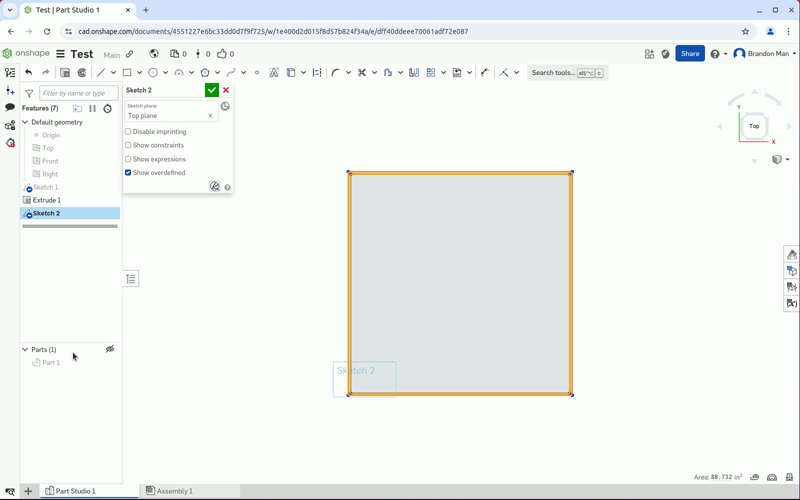
key(shift+e)
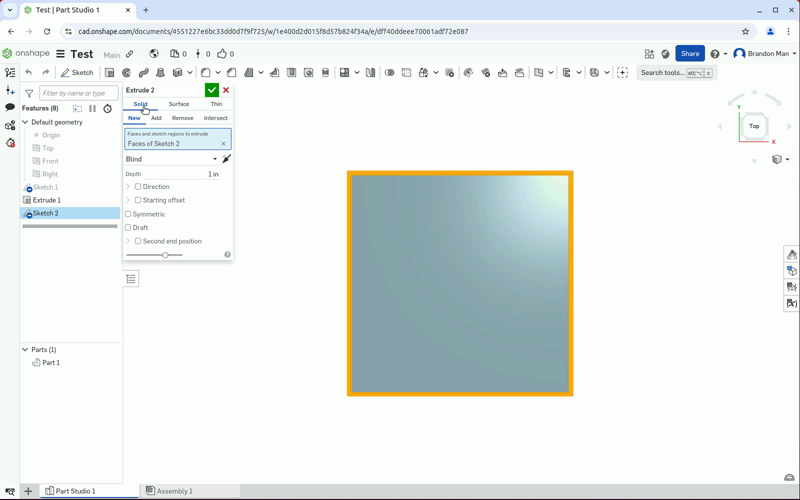
mouse_move(143, 106)
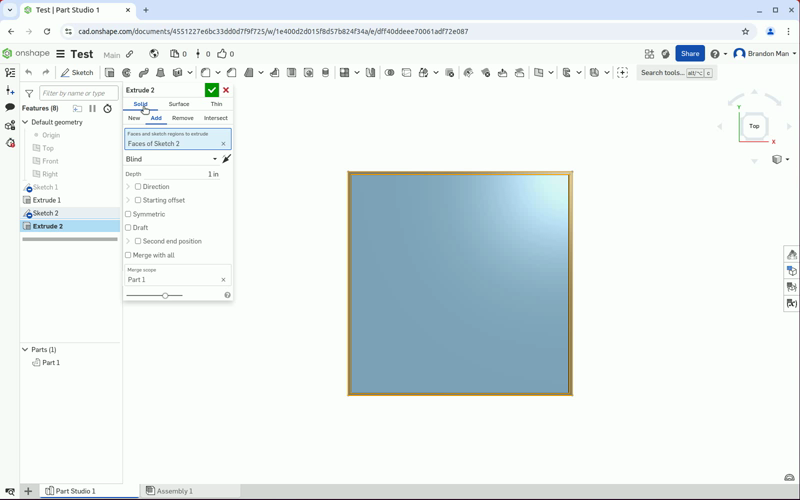
click(143, 106)
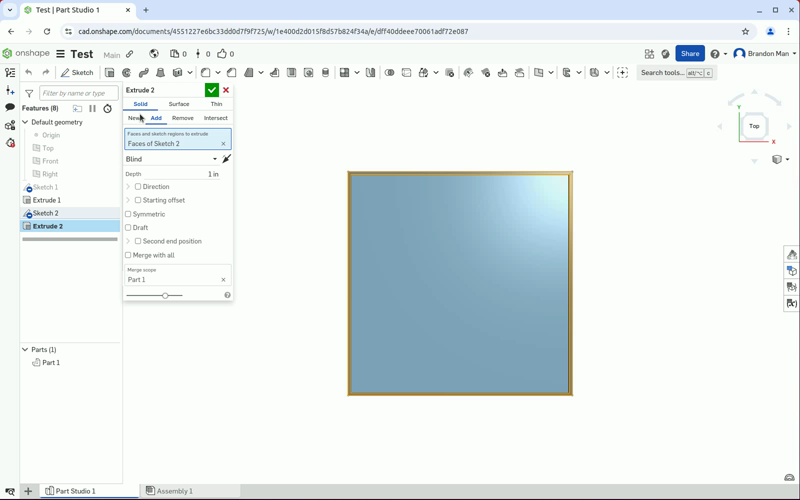
mouse_move(137, 120)
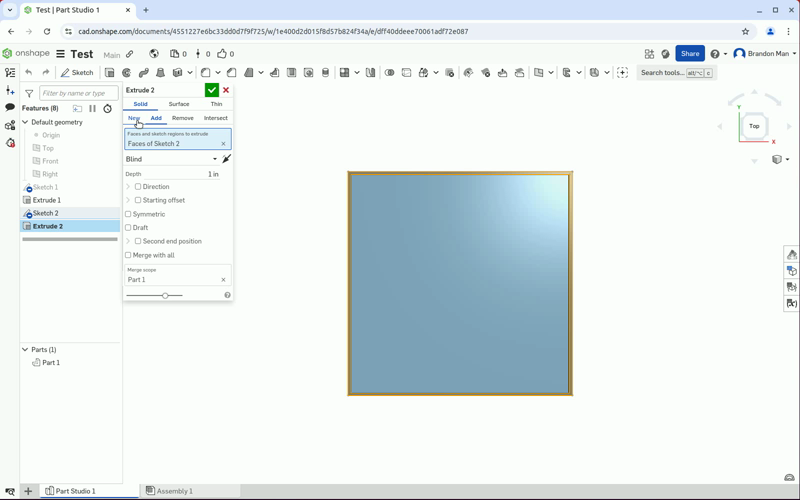
click(137, 120)
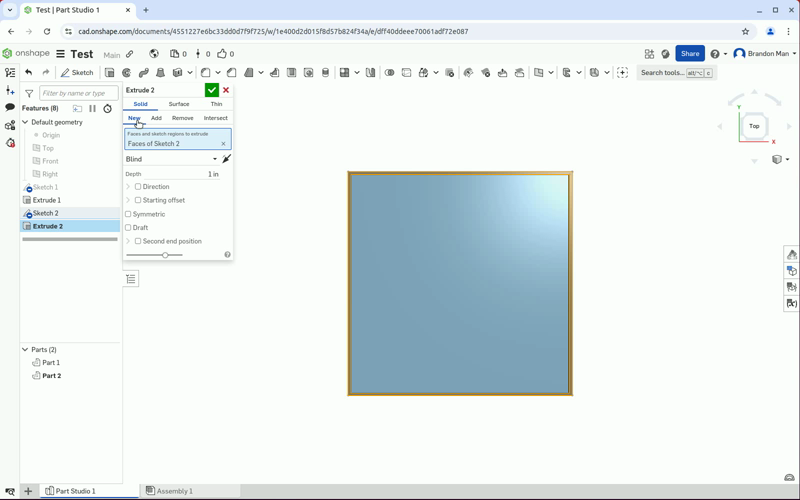
key(tab, 4)
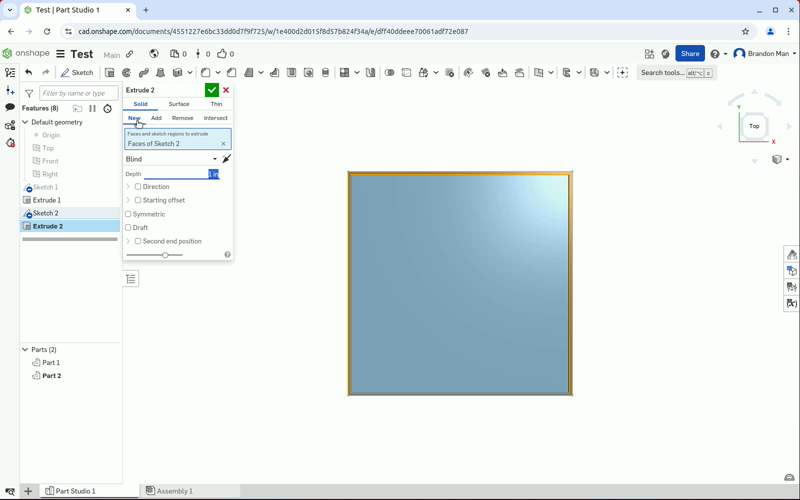
text(8.666)
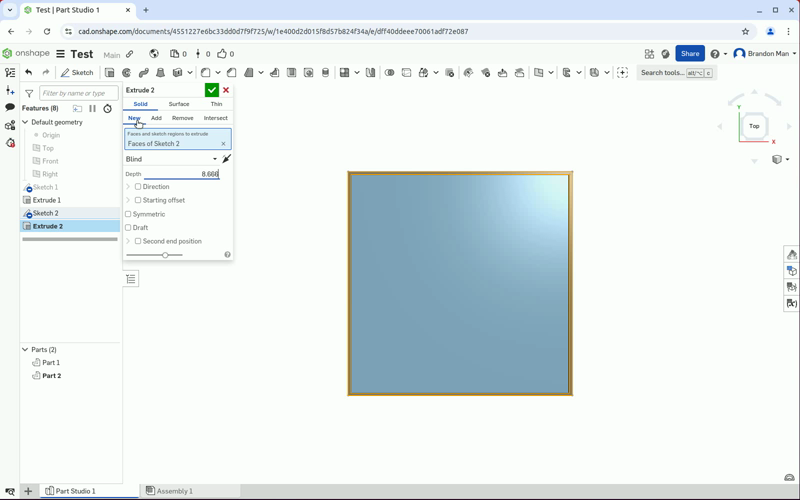
key(enter)
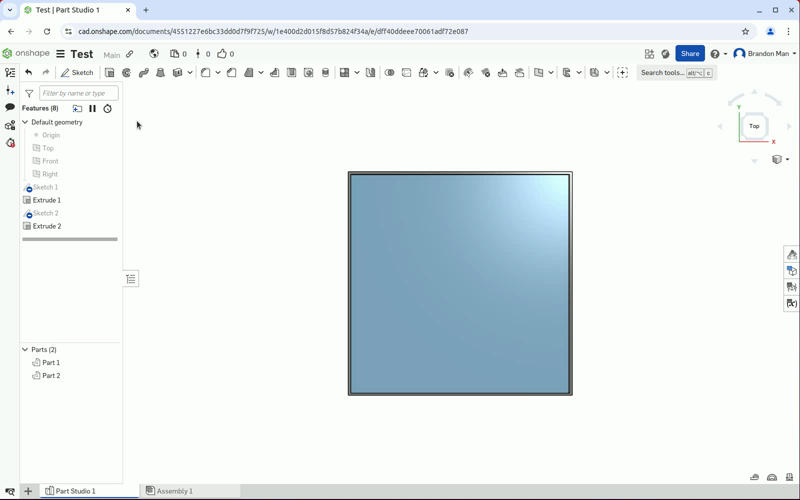
key(shift+h)
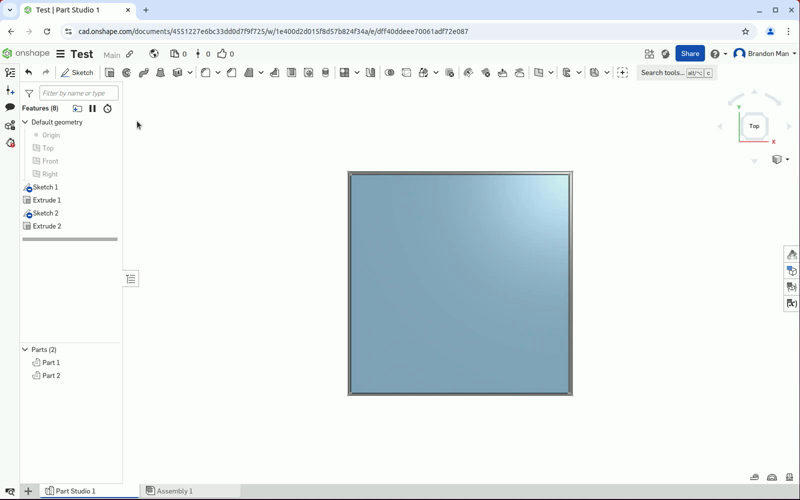
key(shift+h)
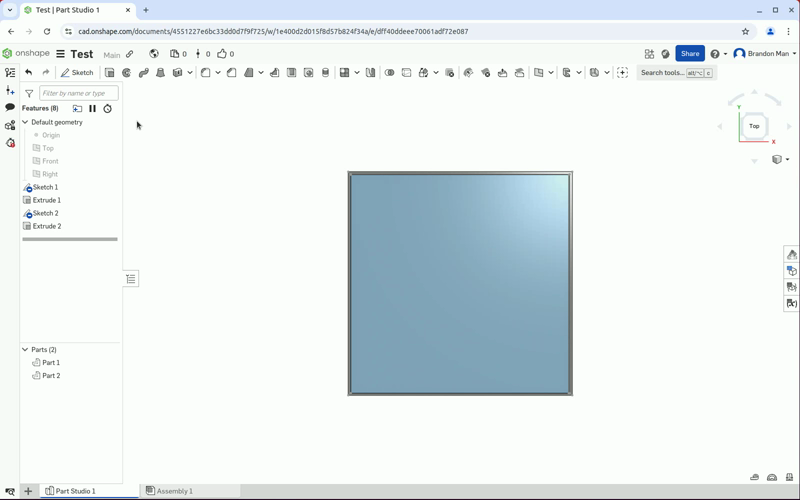
key(shift+7)
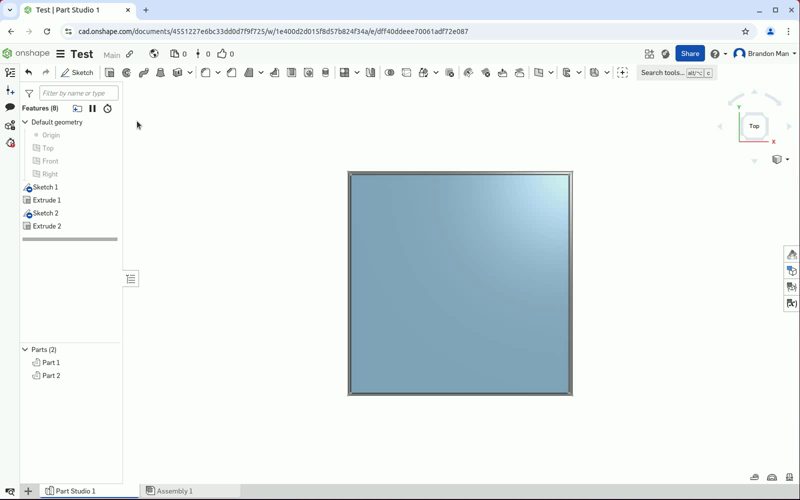
key(up, 3)
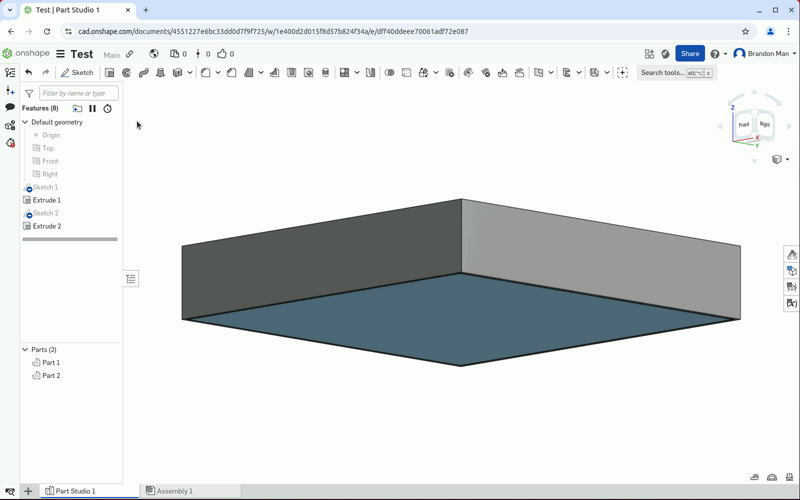
key(left, 3)
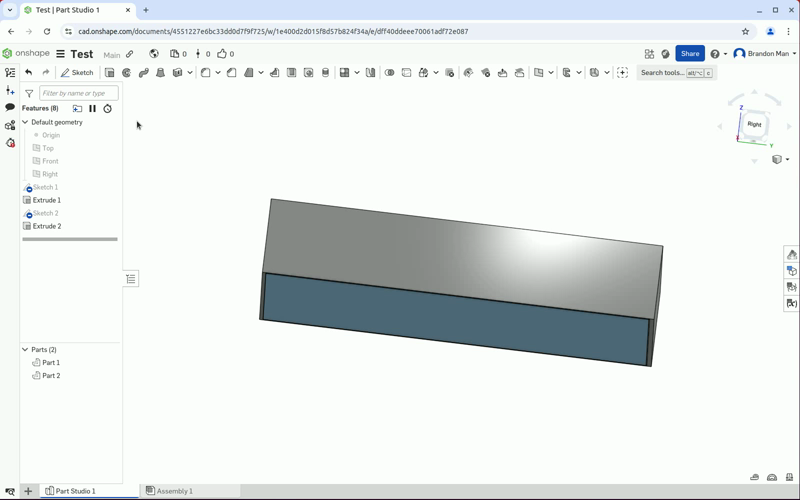
key(right, 3)
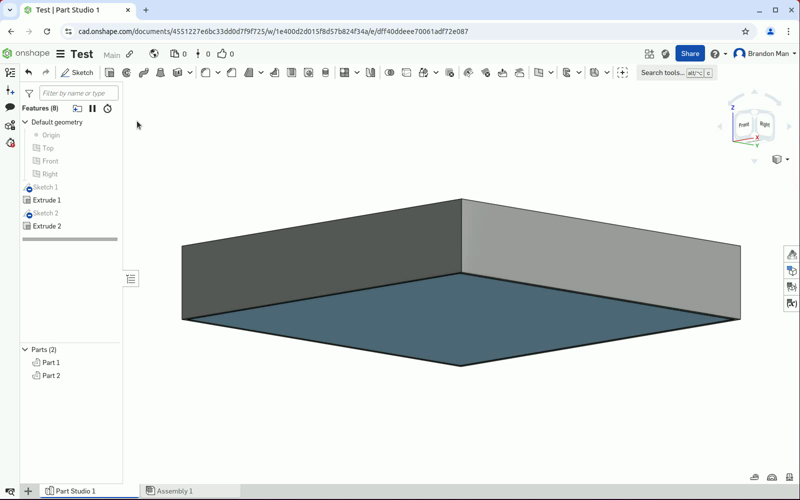
key(down, 3)
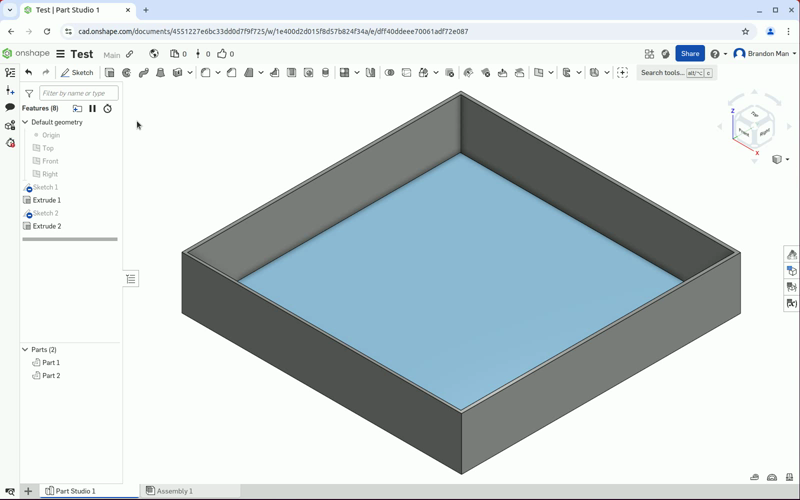
mouse_move(73, 189)
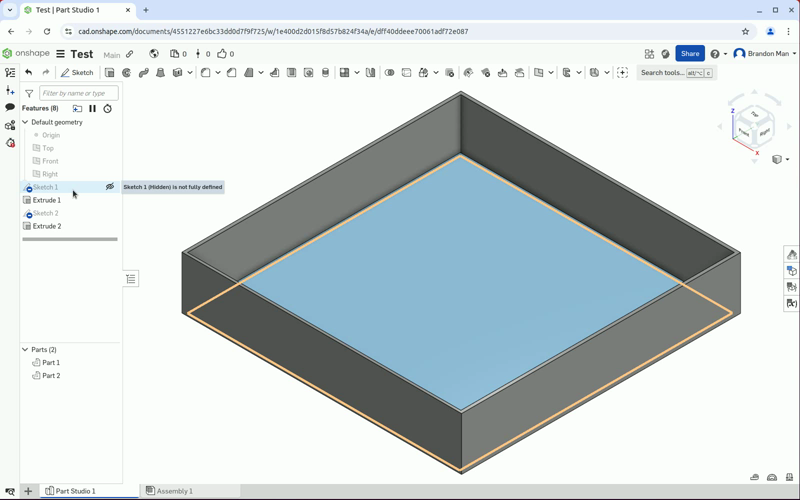
click(73, 189)